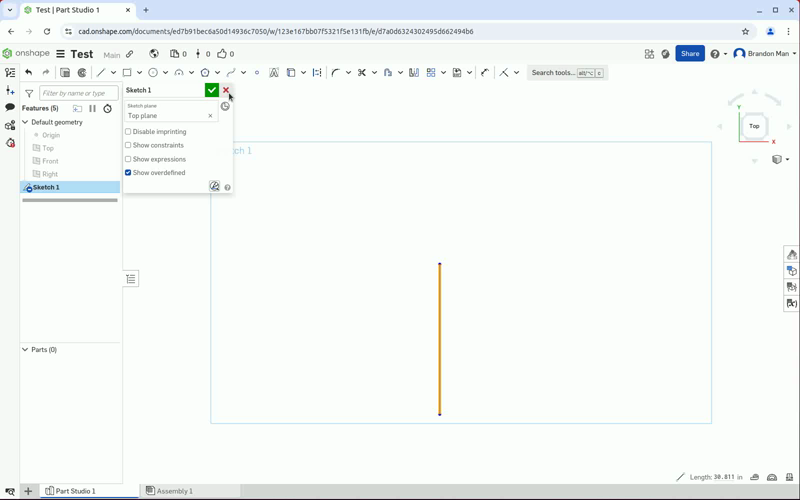
key(shift+h)
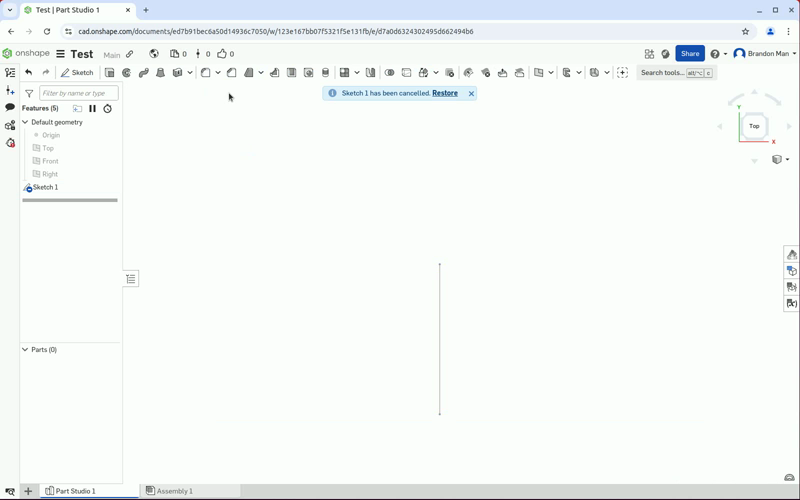
key(shift+s)
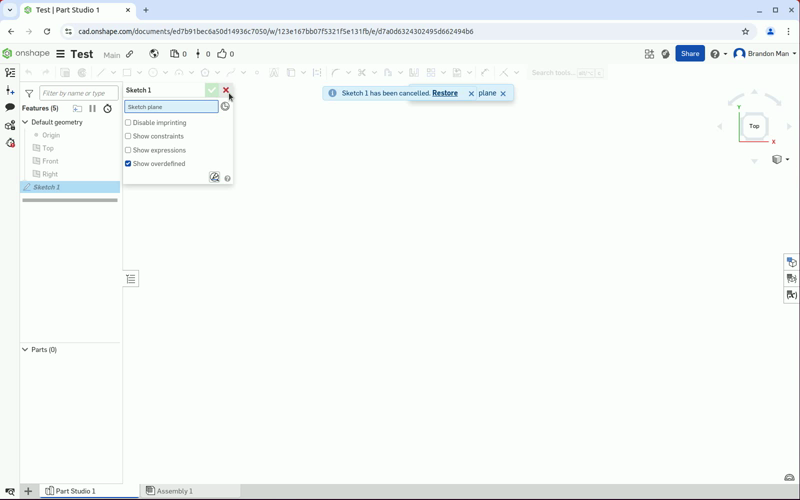
mouse_move(73, 150)
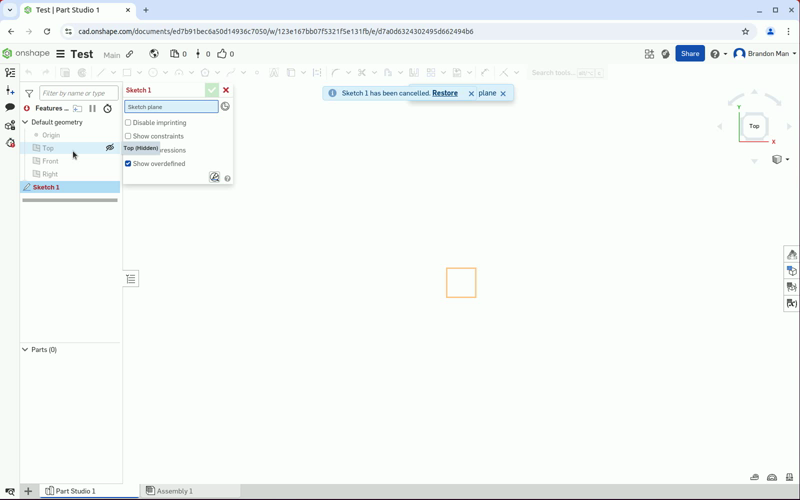
click(73, 150)
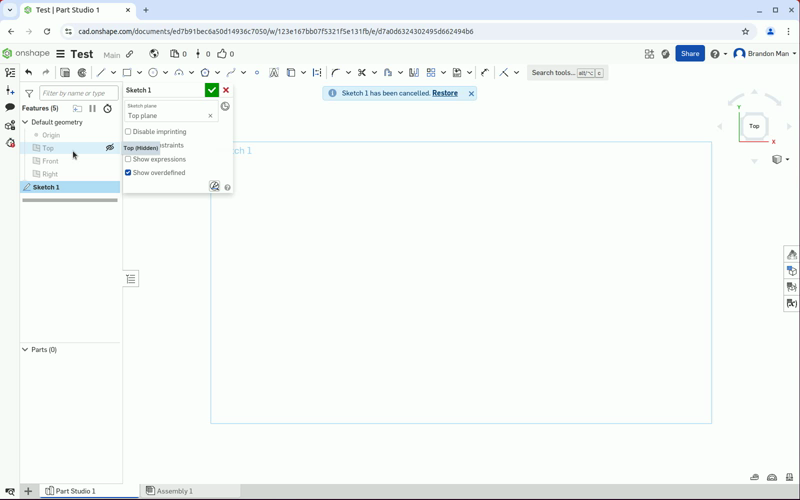
mouse_move(73, 352)
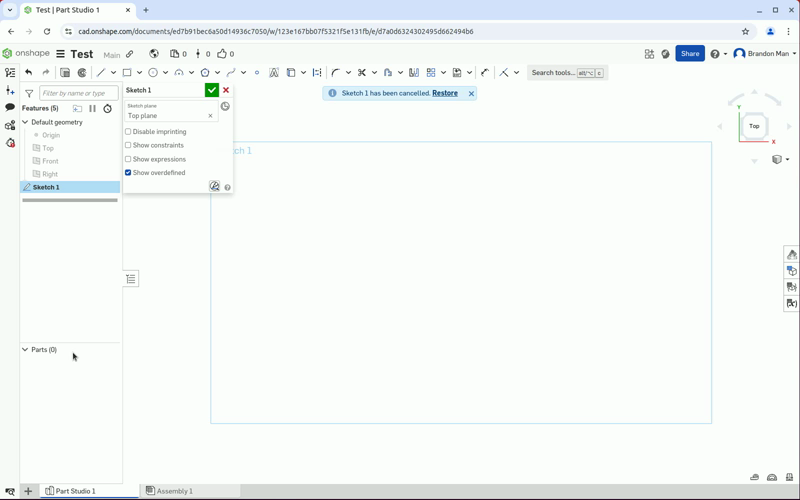
key(y)
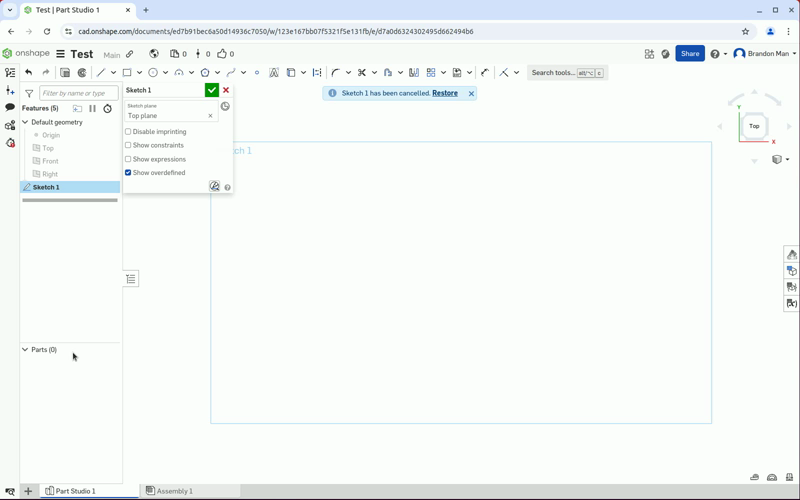
key(l)
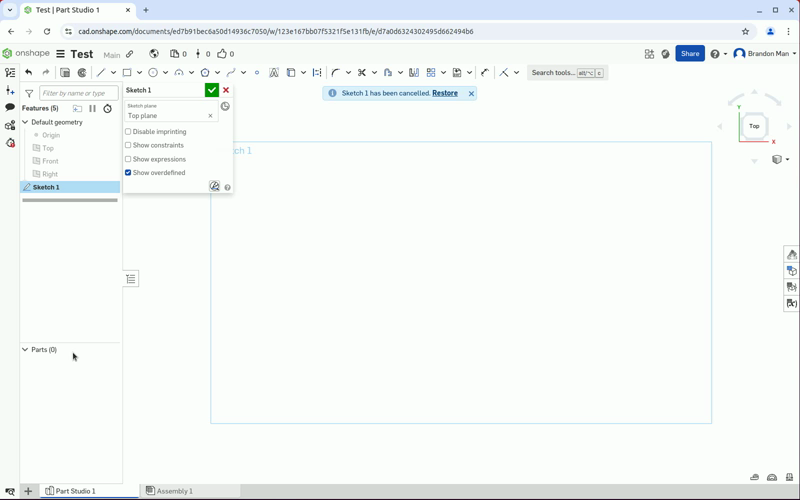
key_down(shift)
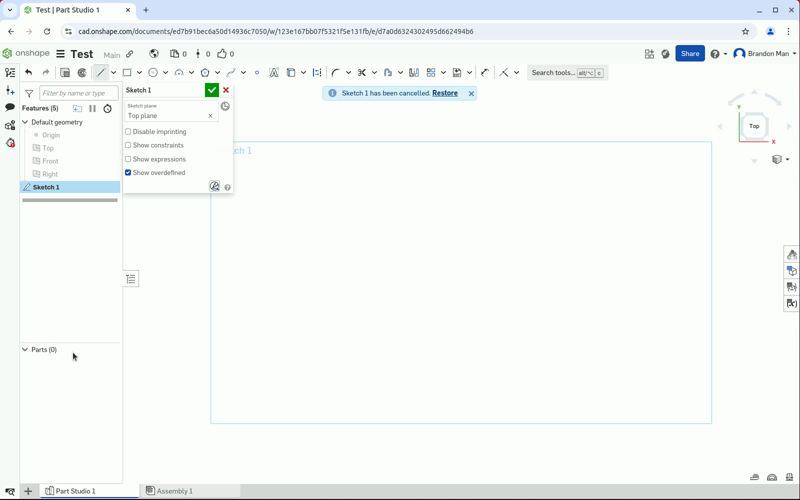
mouse_move(348, 395)
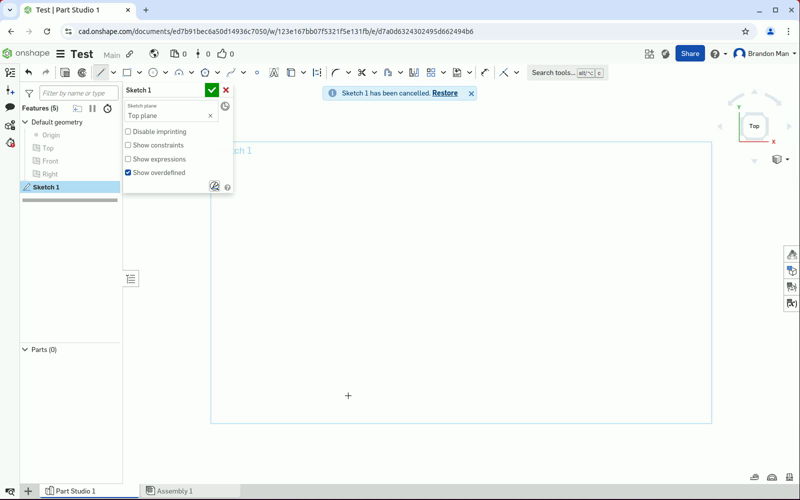
click(348, 395)
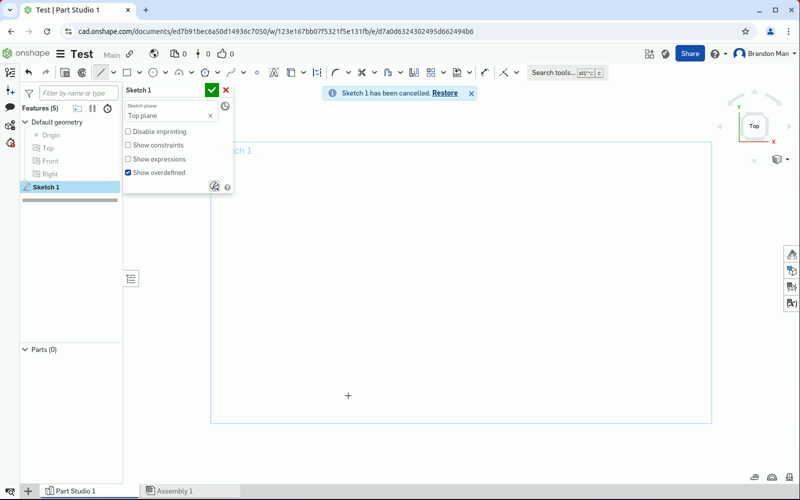
key_up(shift)
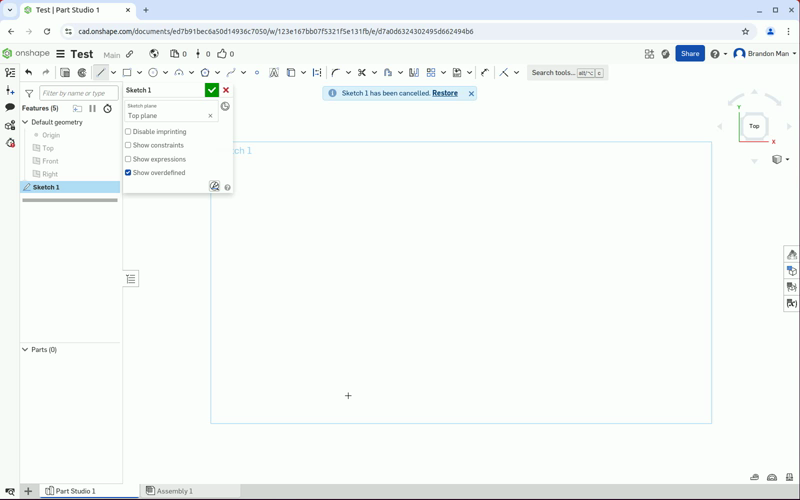
key_down(shift)
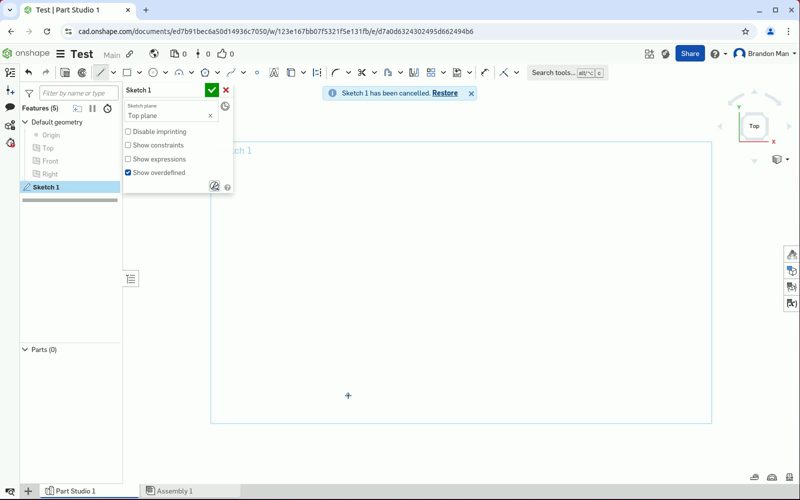
mouse_move(460, 395)
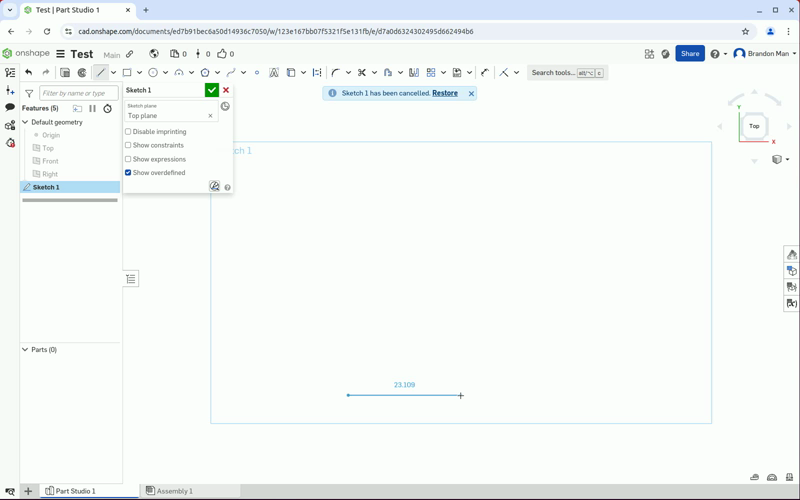
click(460, 395)
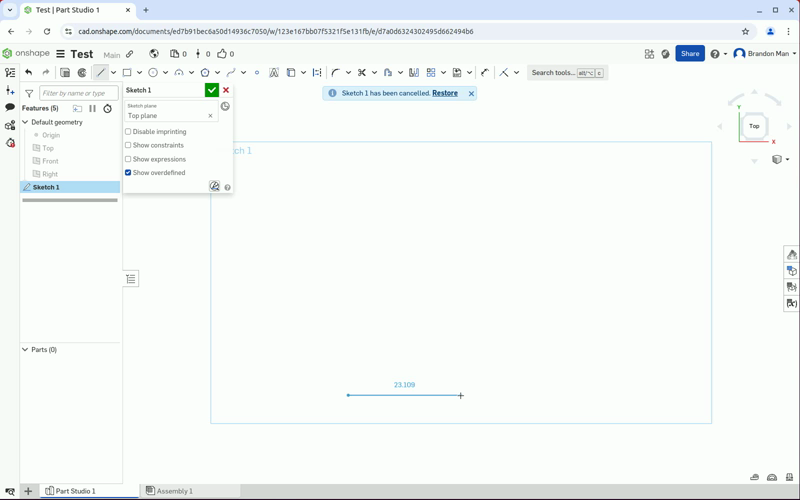
key_up(shift)
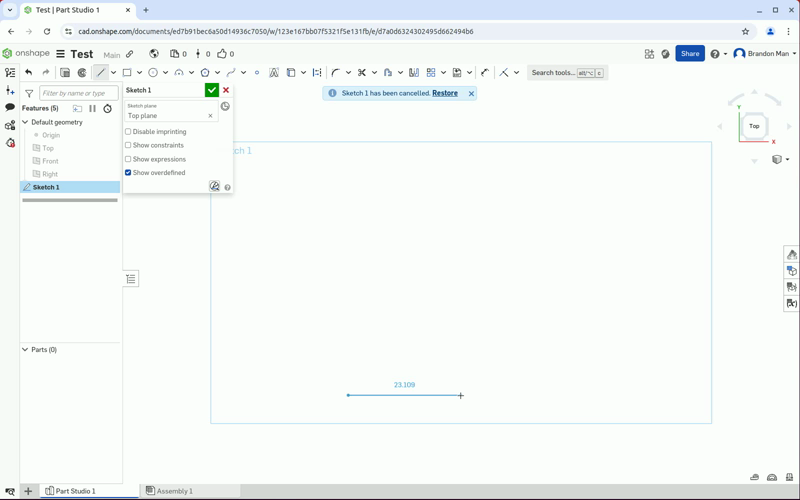
key_down(shift)
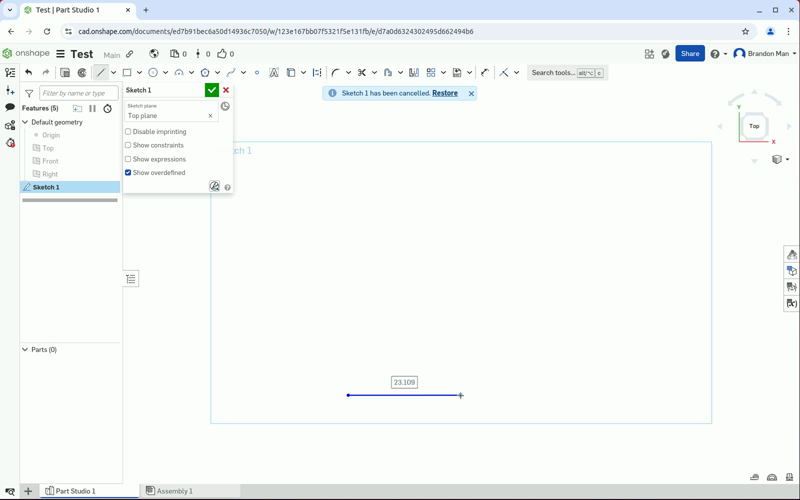
mouse_move(460, 282)
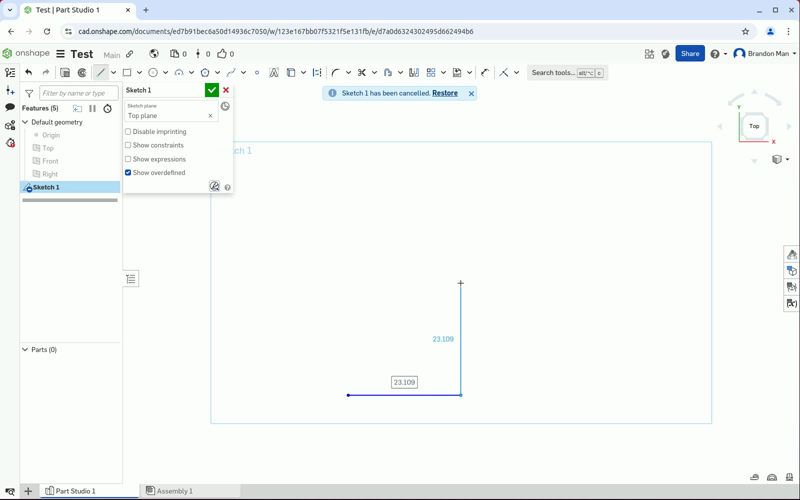
click(460, 282)
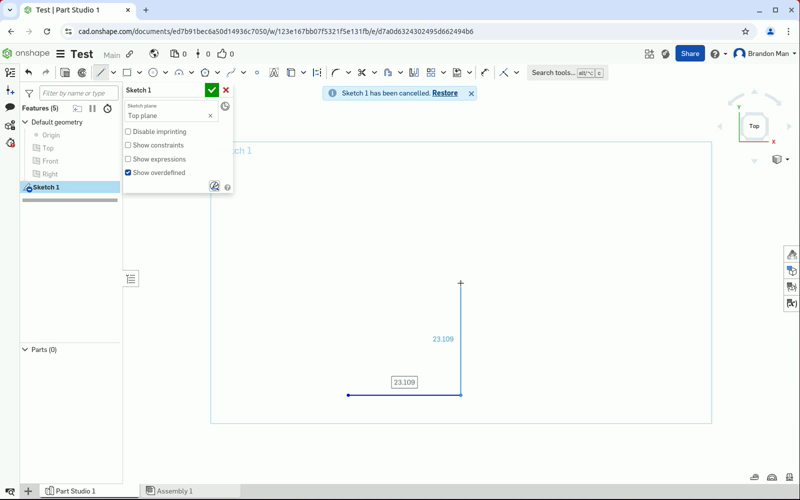
key_up(shift)
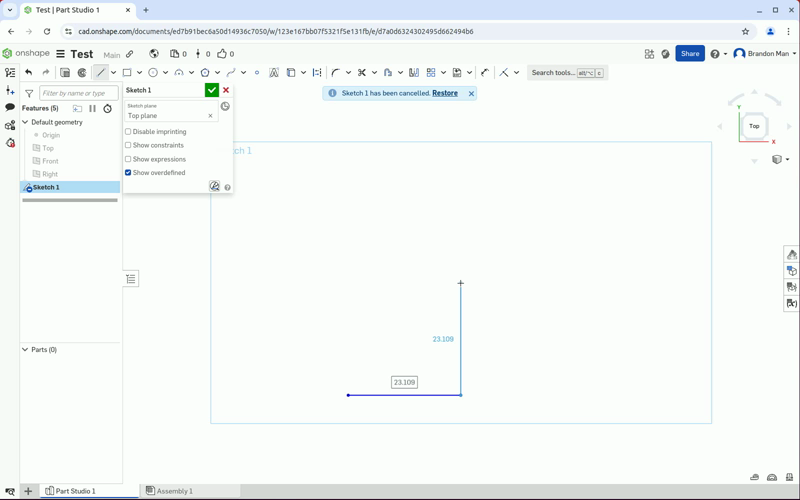
key_down(shift)
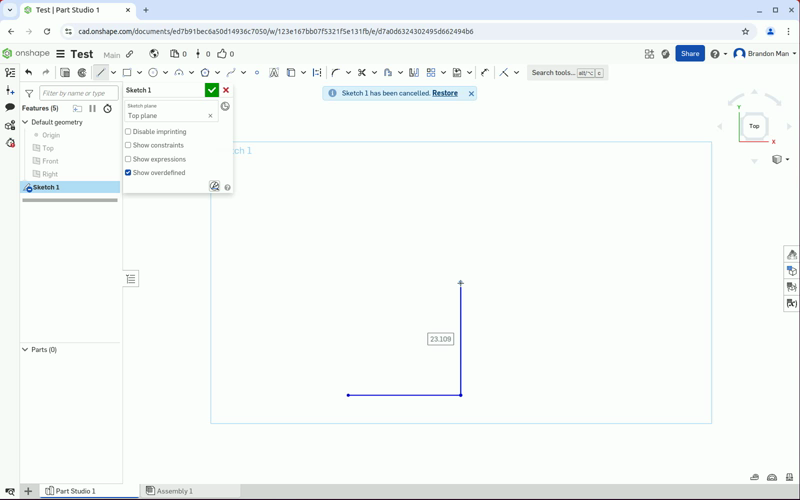
mouse_move(348, 282)
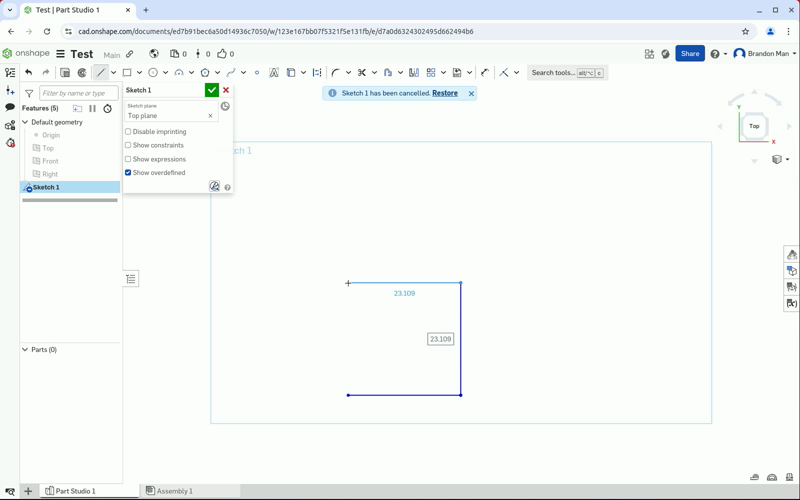
click(348, 282)
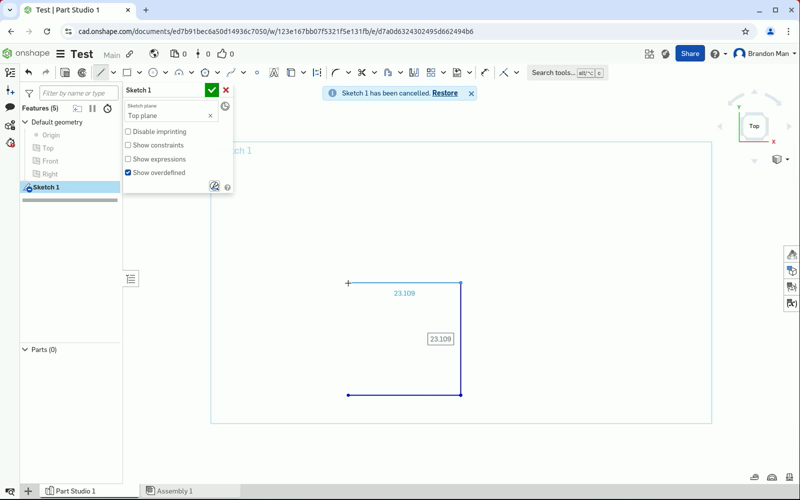
key_up(shift)
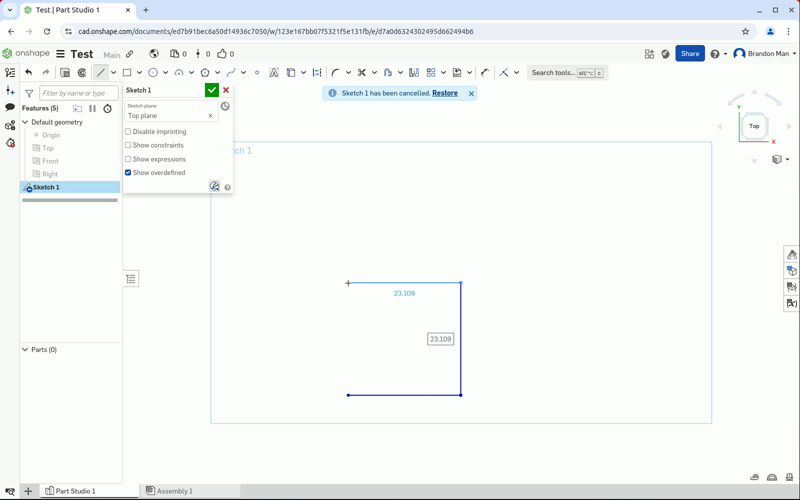
key_down(shift)
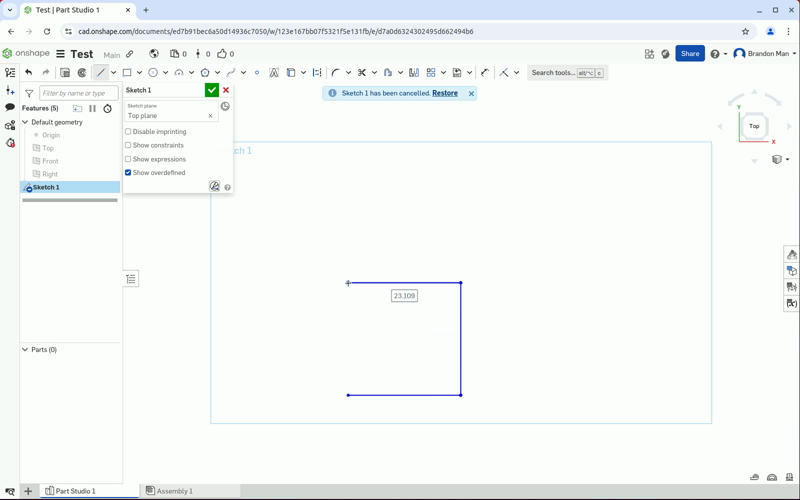
mouse_move(348, 395)
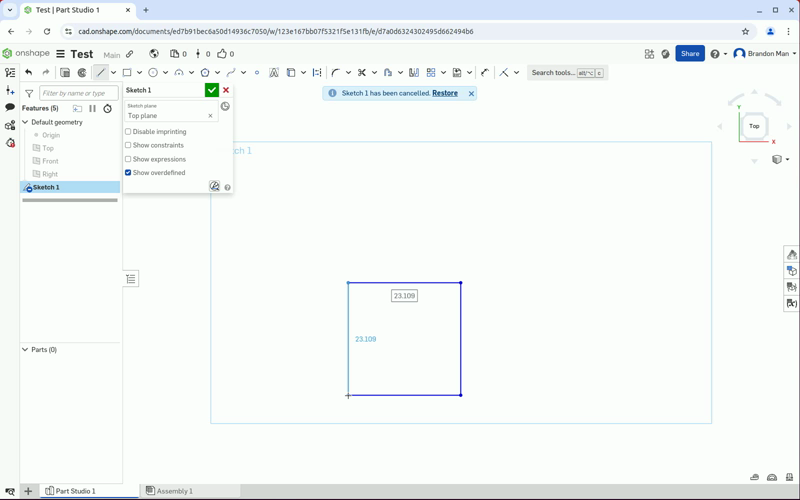
key_up(shift)
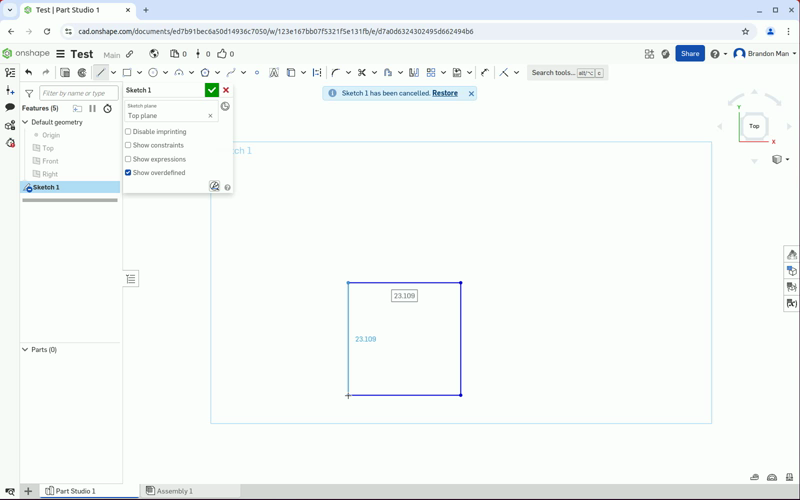
click(348, 395)
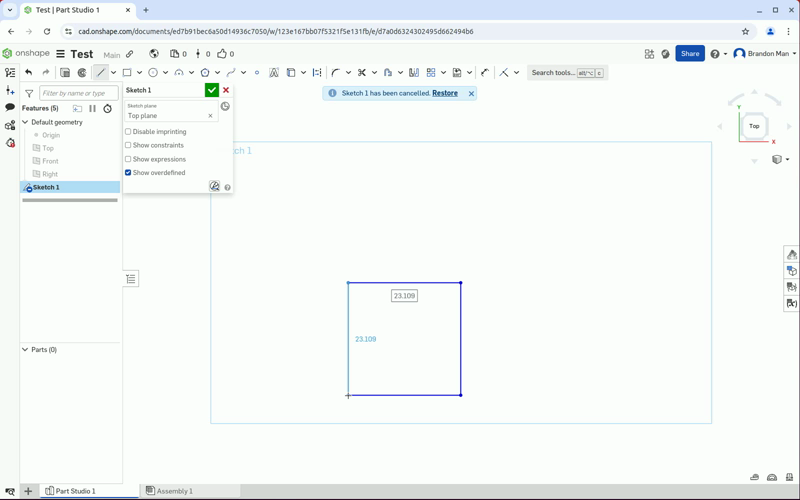
key(esc)
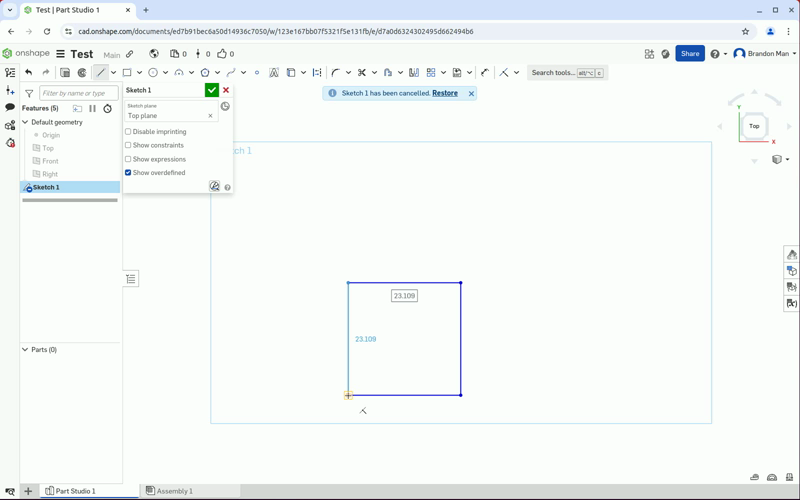
mouse_move(405, 341)
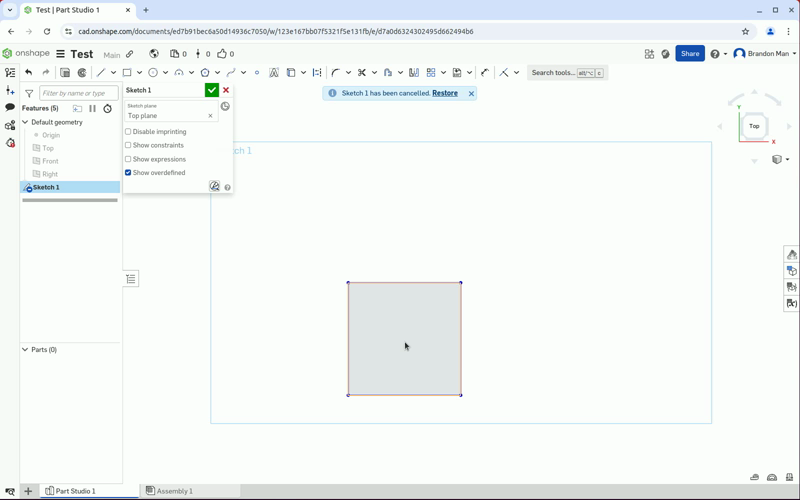
click(405, 341)
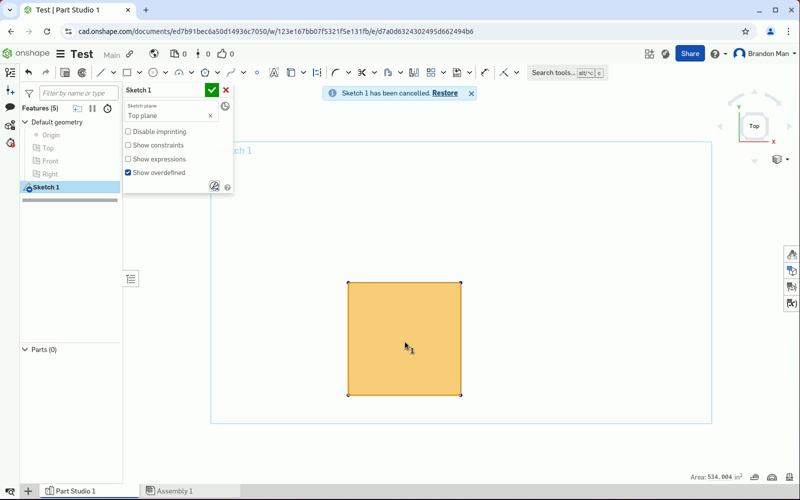
mouse_move(73, 352)
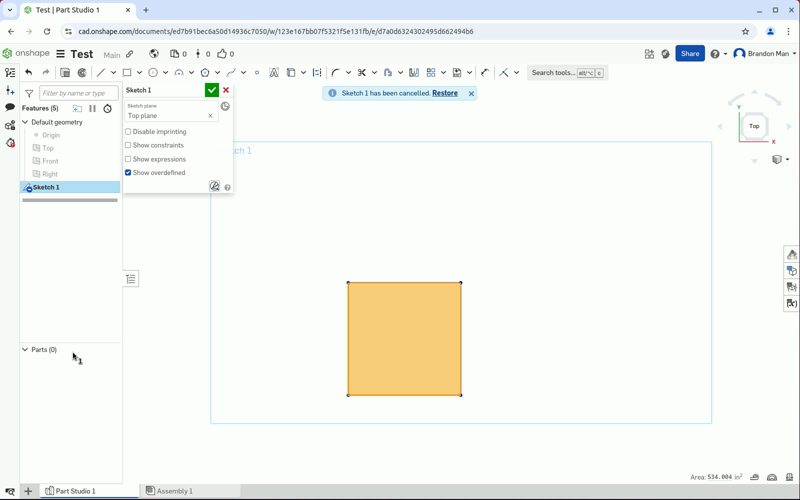
key(shift+y)
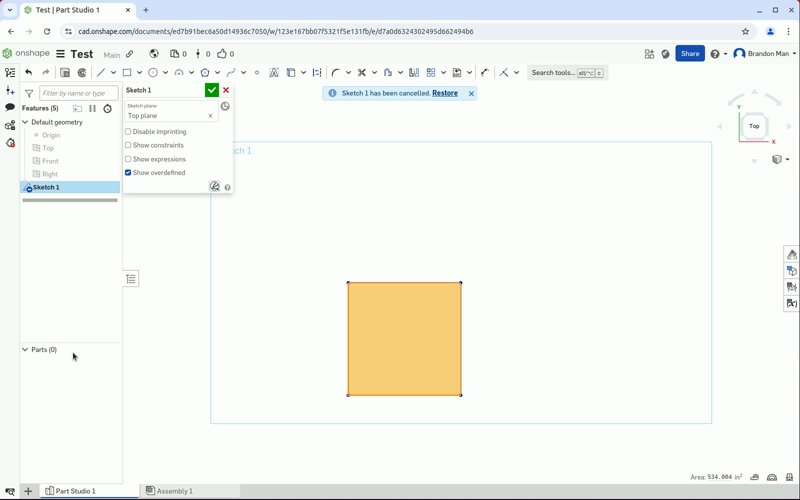
key(shift+e)
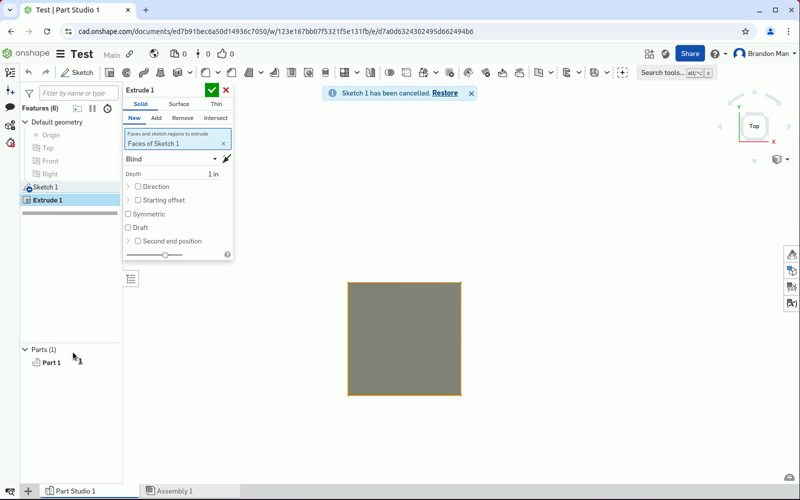
mouse_move(143, 106)
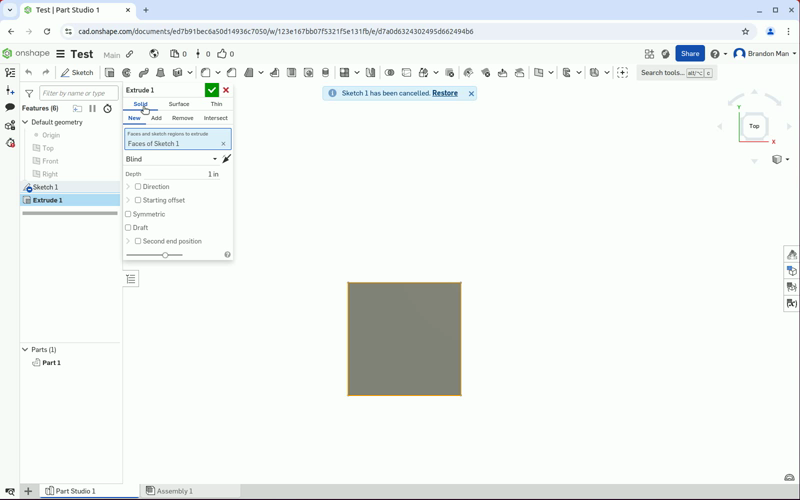
click(143, 106)
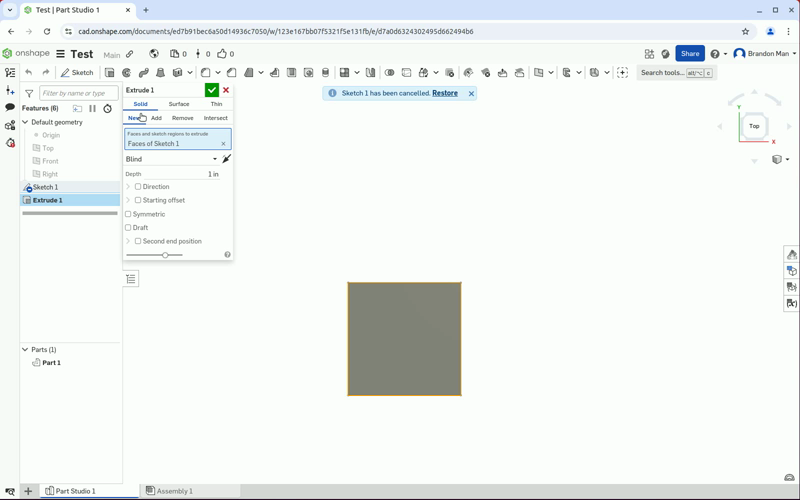
mouse_move(137, 120)
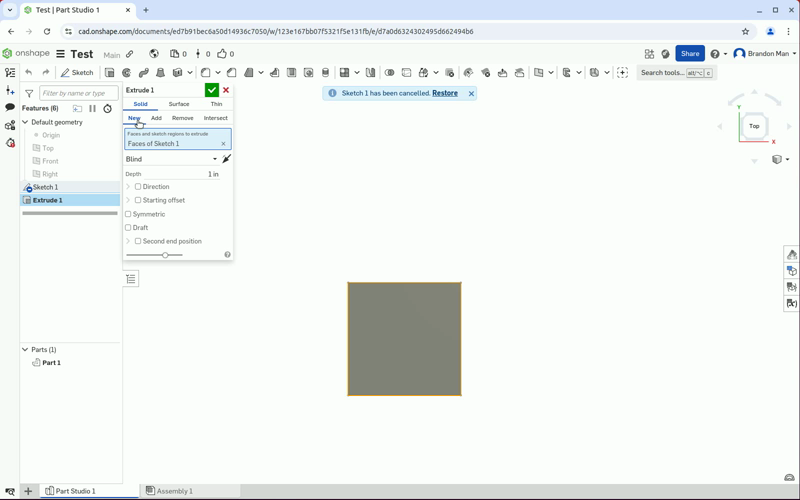
click(137, 120)
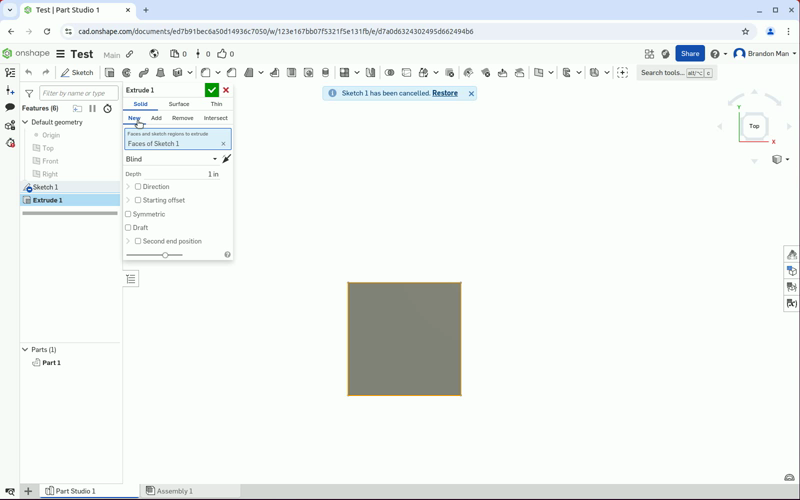
key(tab, 4)
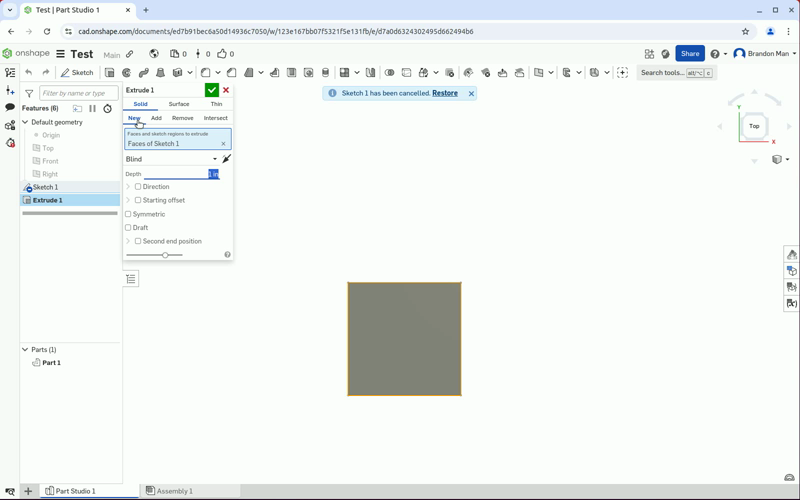
text(17.09)
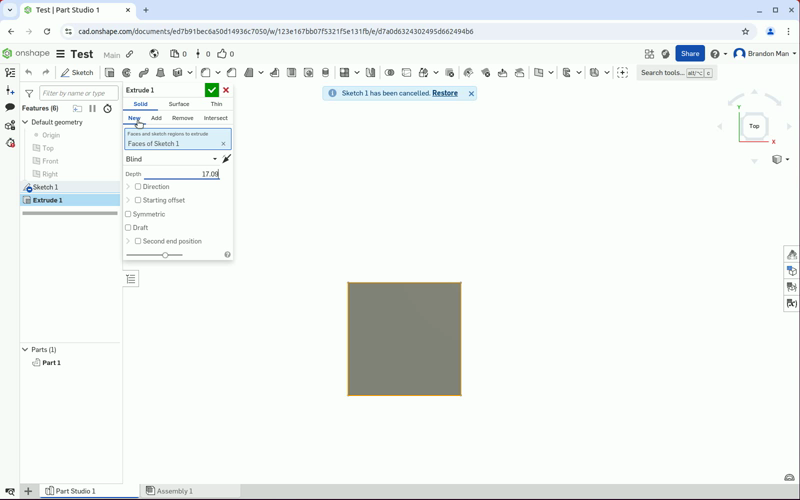
key(enter)
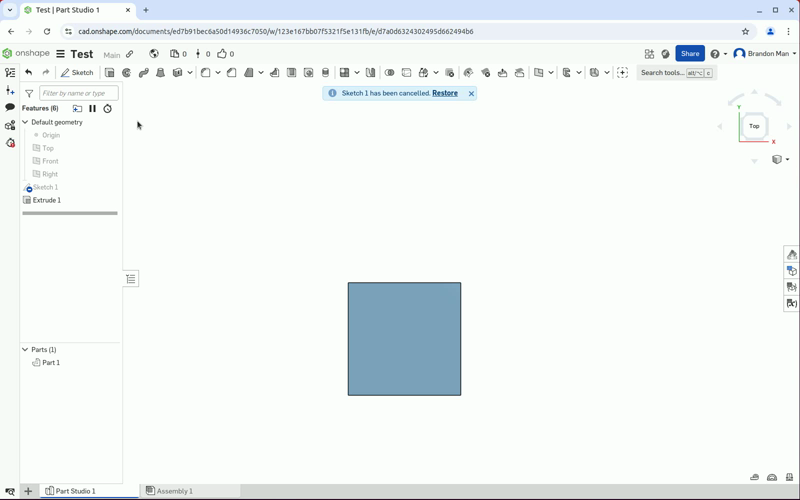
key(shift+h)
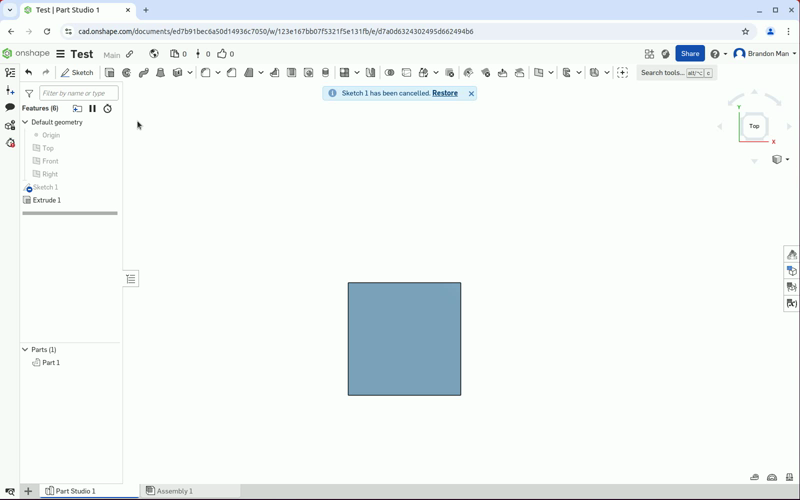
key(shift+h)
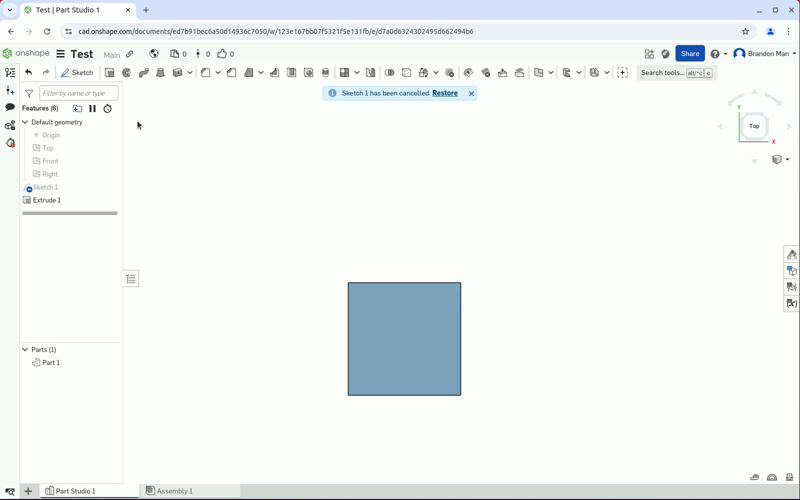
mouse_move(73, 189)
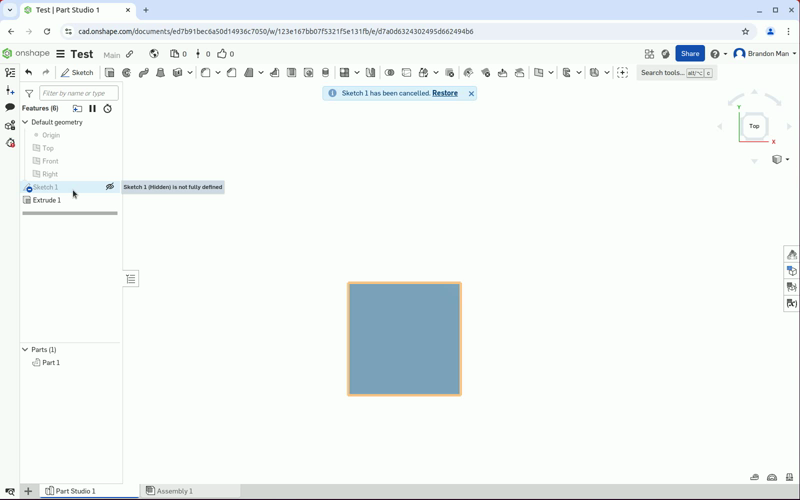
click(73, 189)
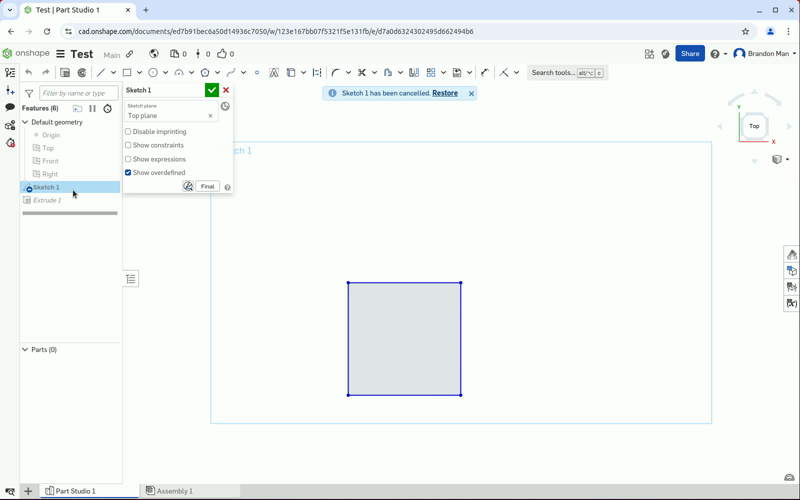
mouse_move(229, 92)
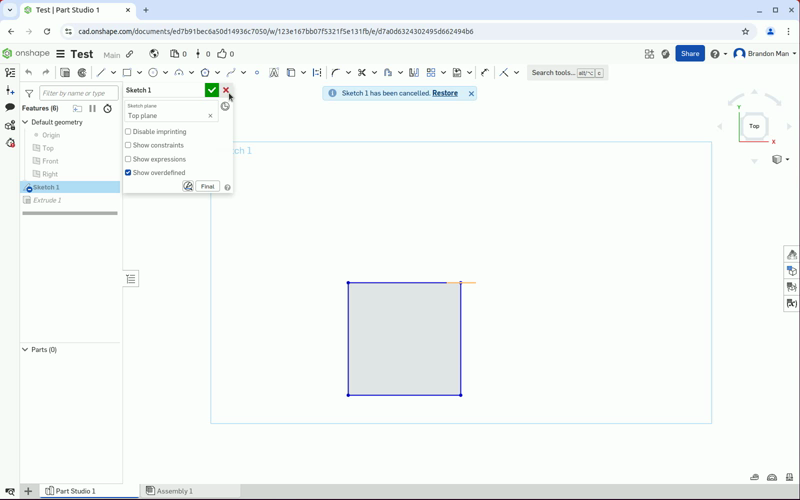
click(229, 92)
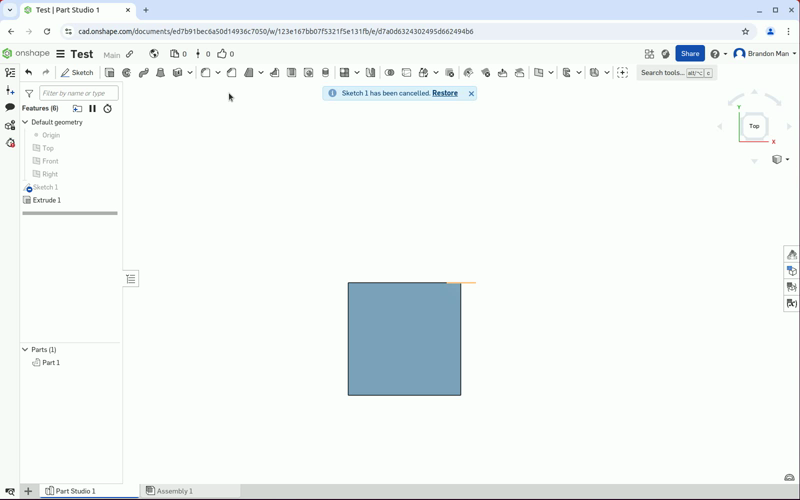
mouse_move(73, 352)
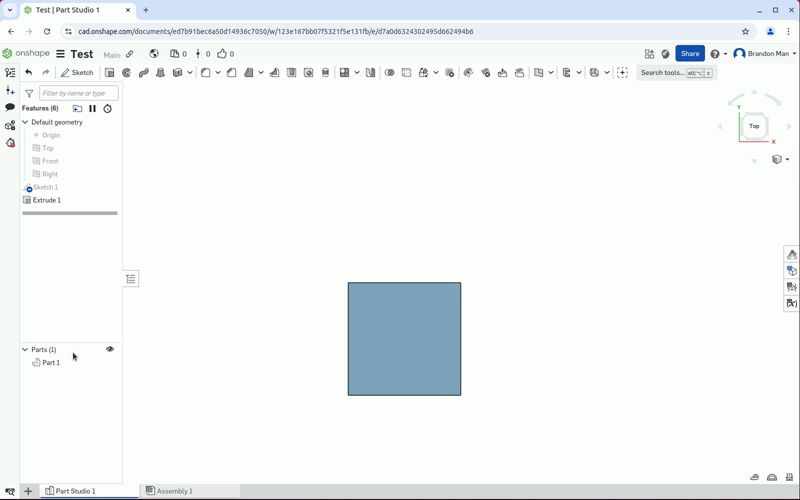
key(y)
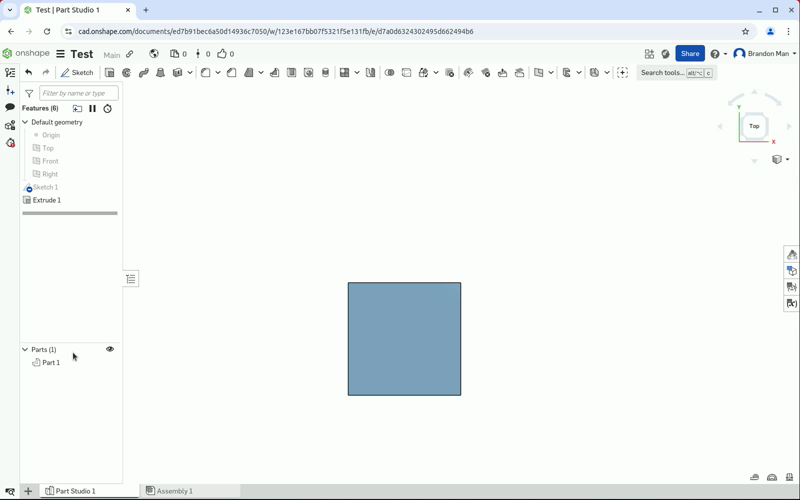
key(shift+p)
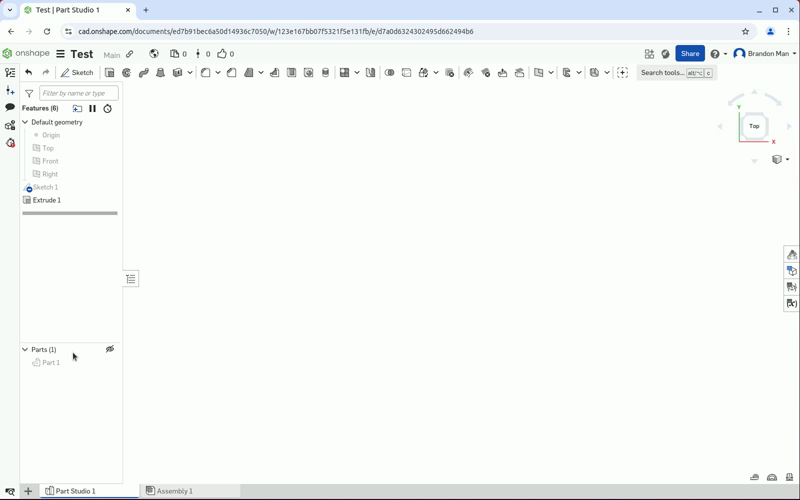
key(space)
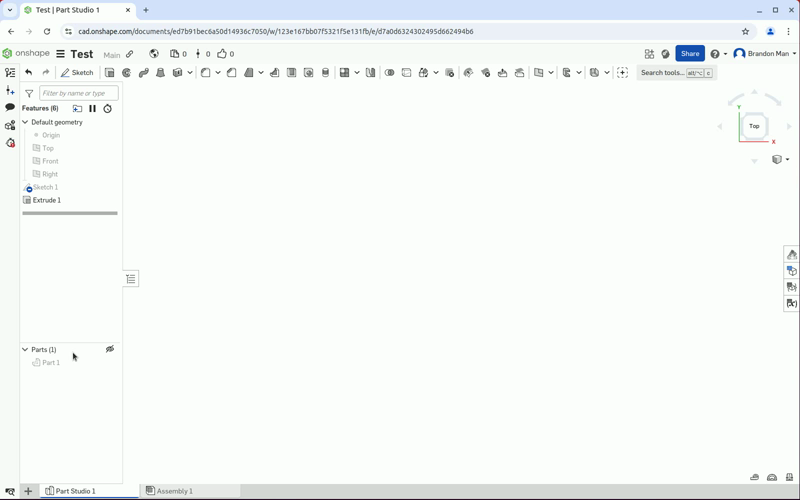
key_down(shift)
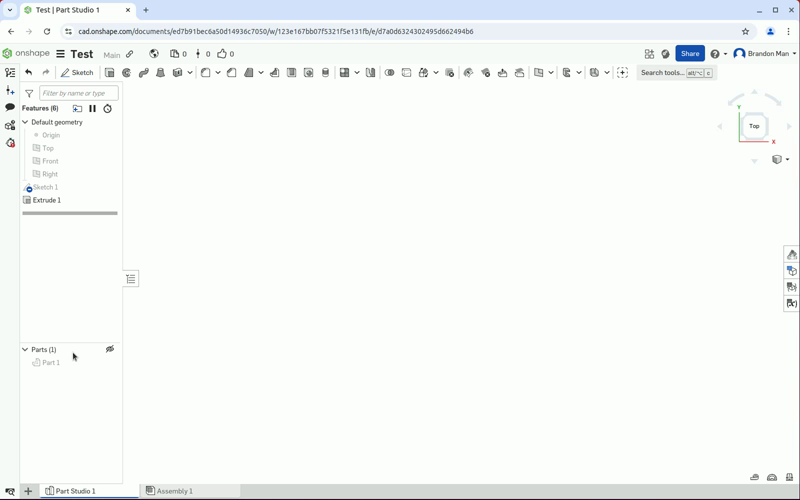
key(up)
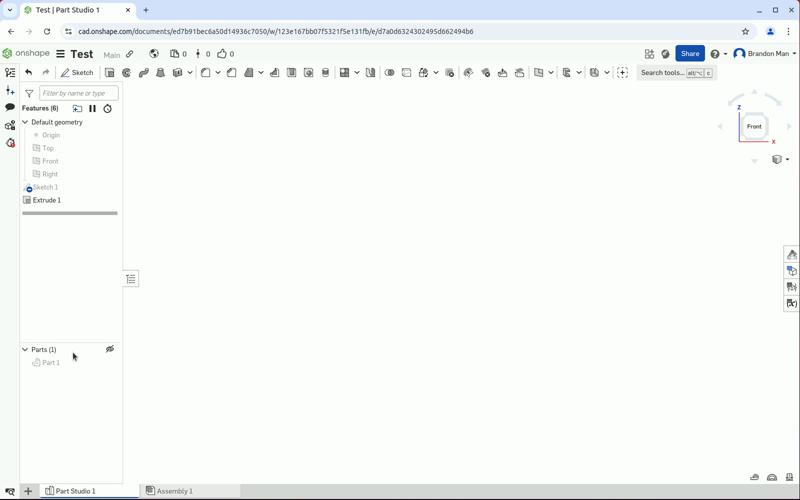
key_up(shift)
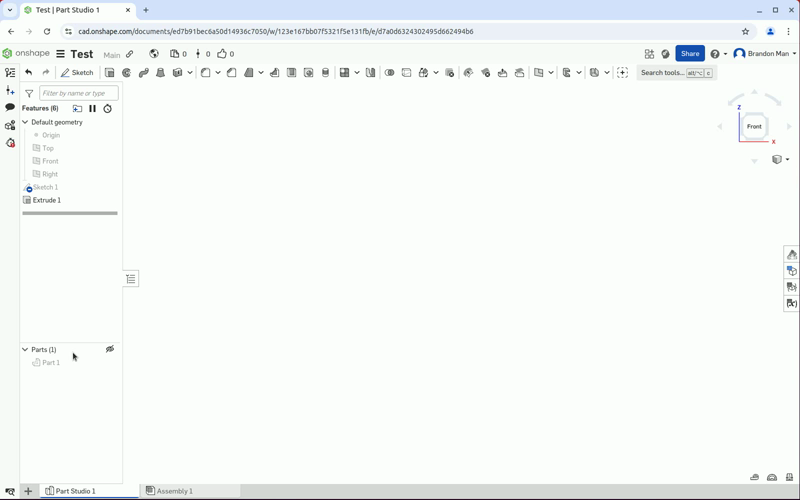
mouse_move(73, 352)
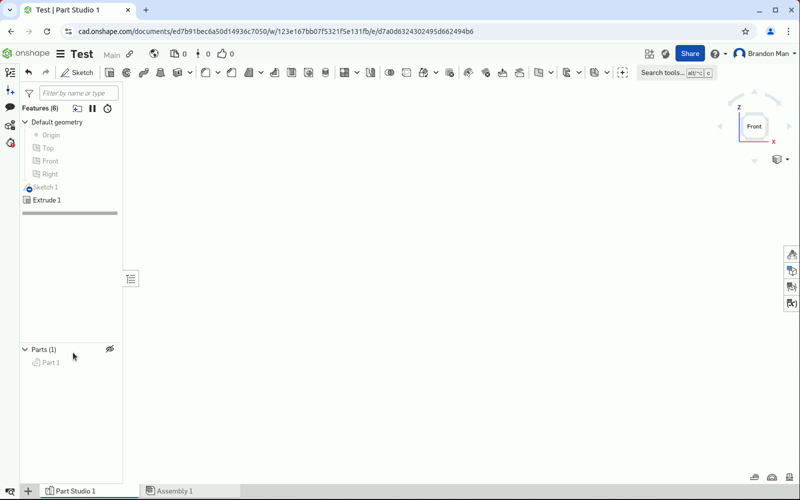
key(shift+y)
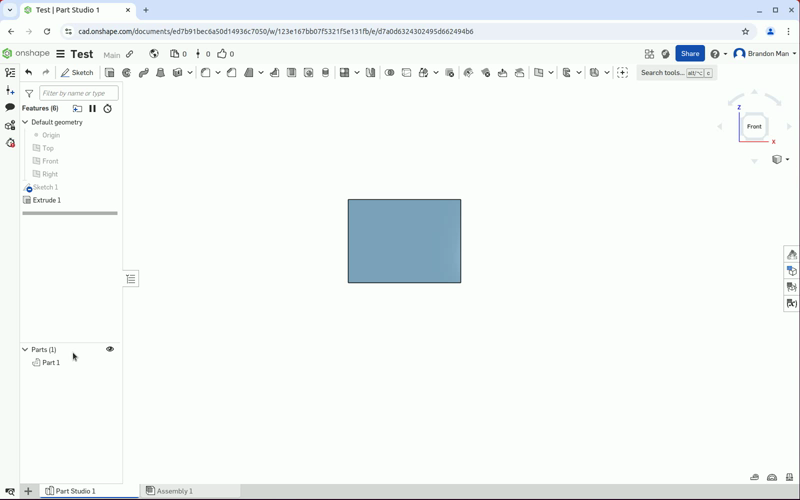
mouse_move(541, 75)
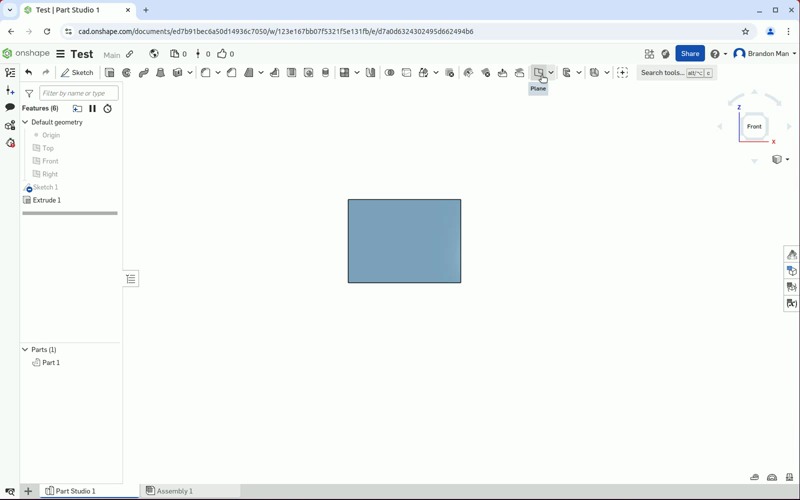
click(541, 75)
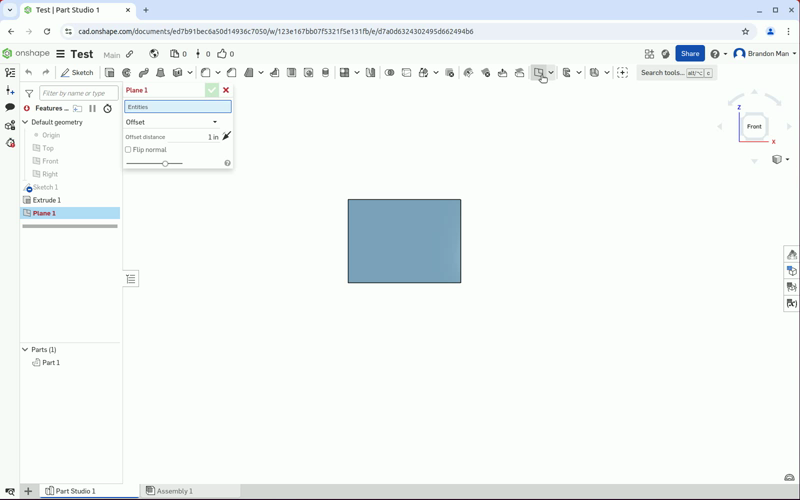
mouse_move(73, 163)
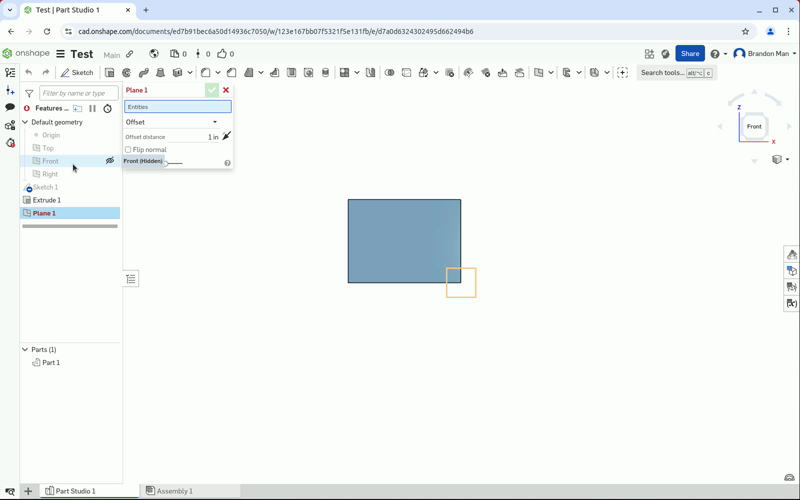
click(73, 163)
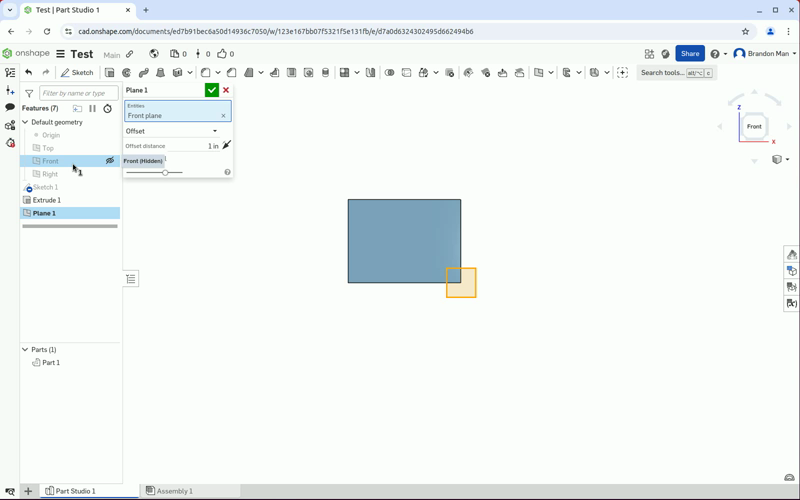
key(tab, 2)
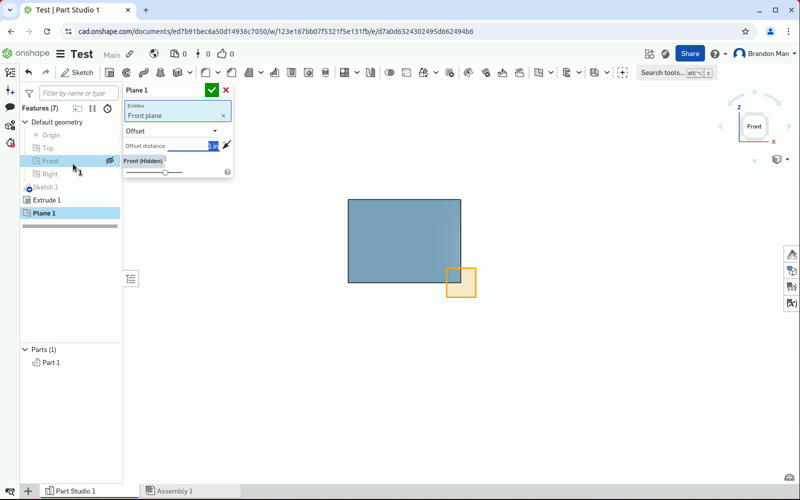
text(23.108)
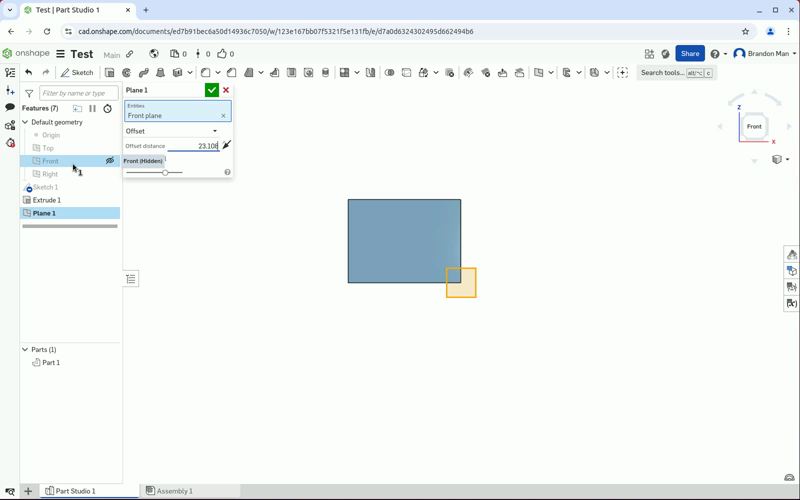
key(enter, 2)
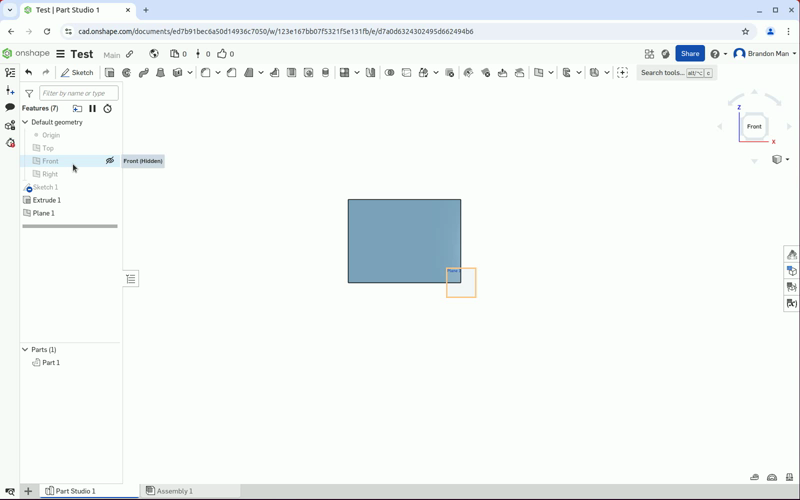
key(shift+s)
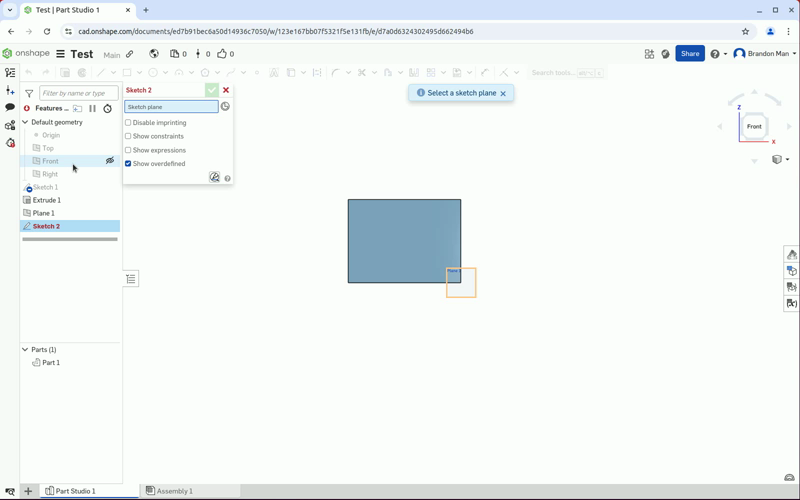
mouse_move(73, 215)
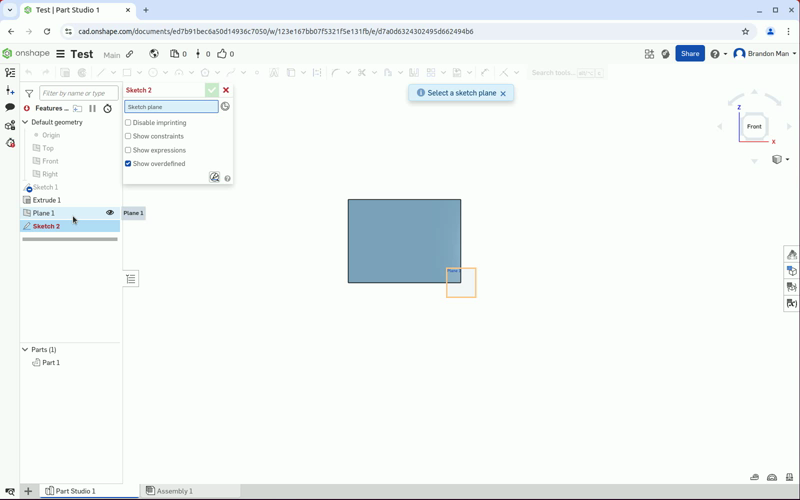
click(73, 215)
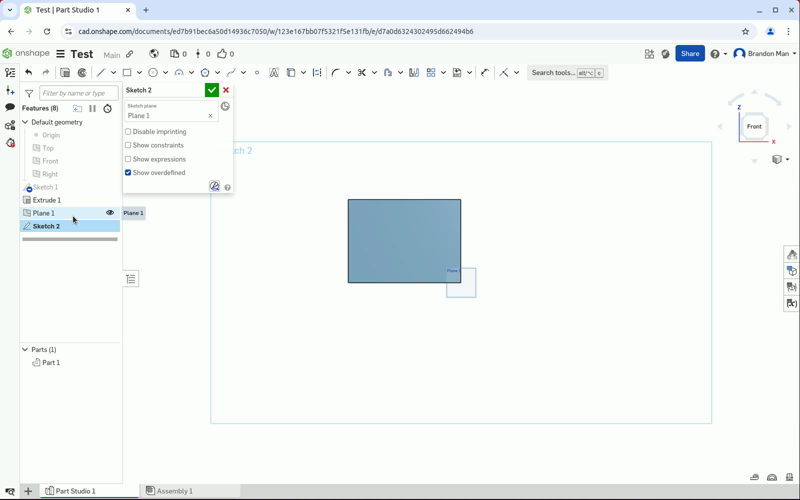
mouse_move(73, 352)
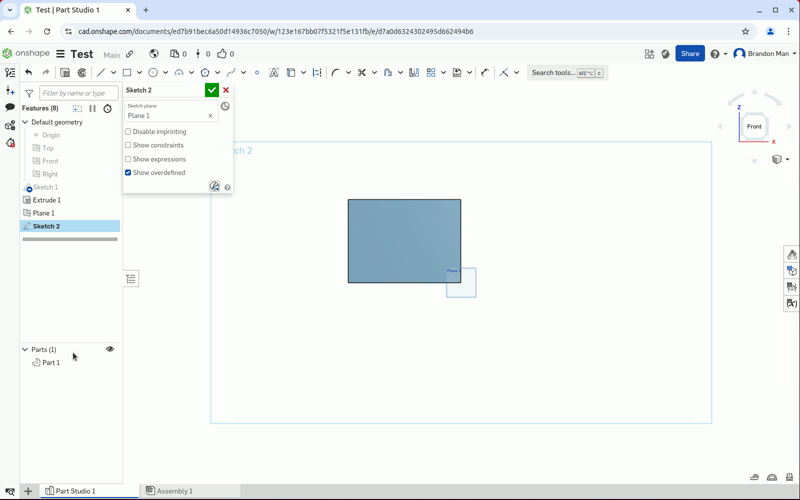
key(y)
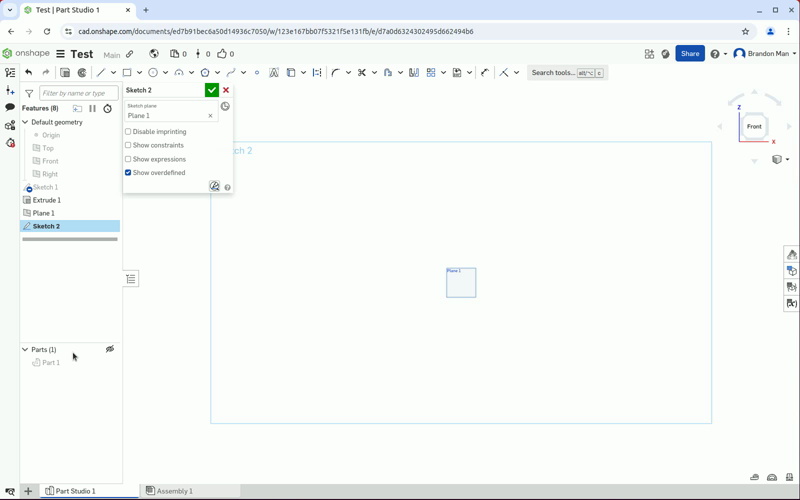
key(l)
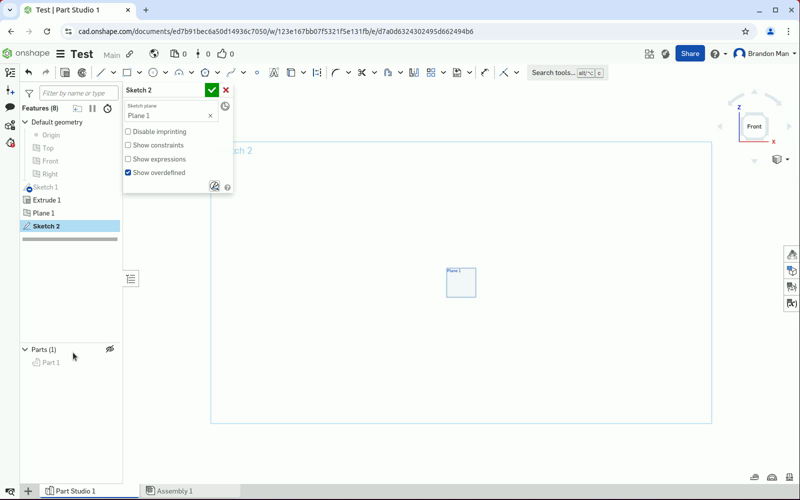
key_down(shift)
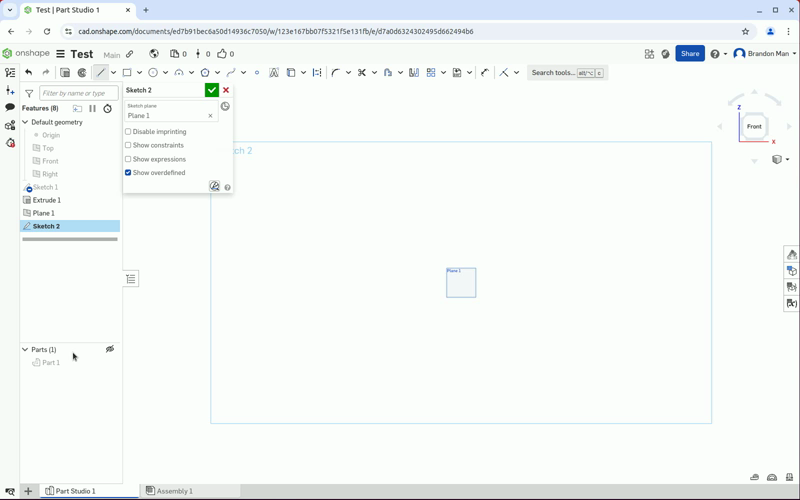
mouse_move(348, 254)
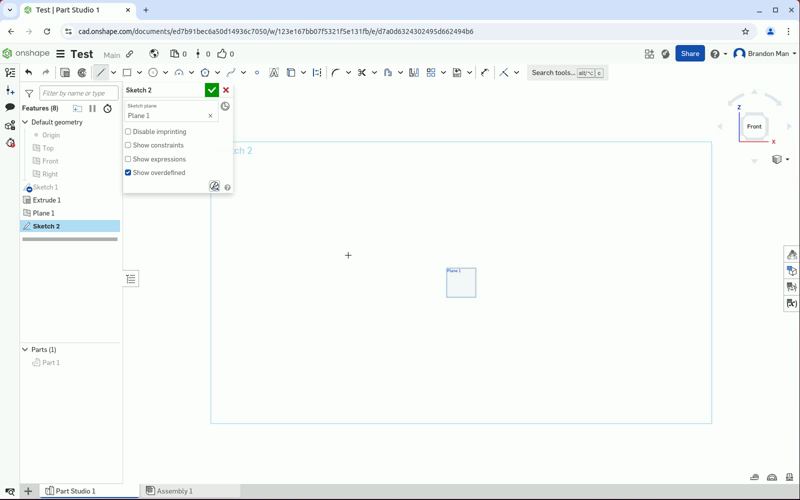
click(348, 254)
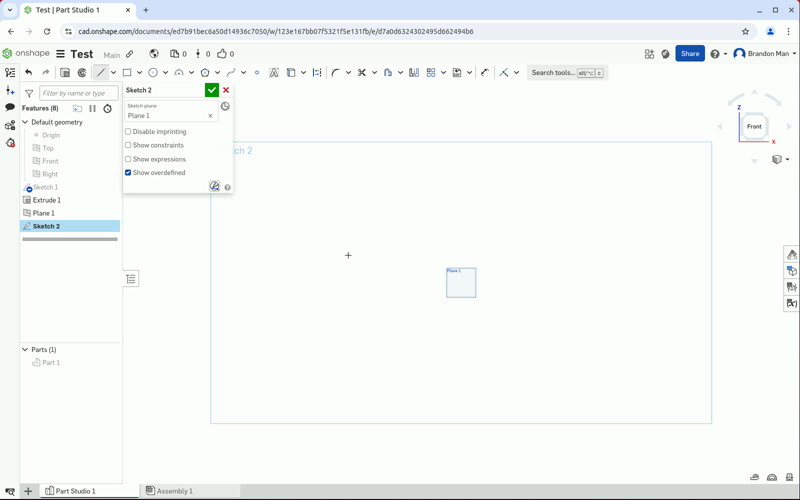
key_up(shift)
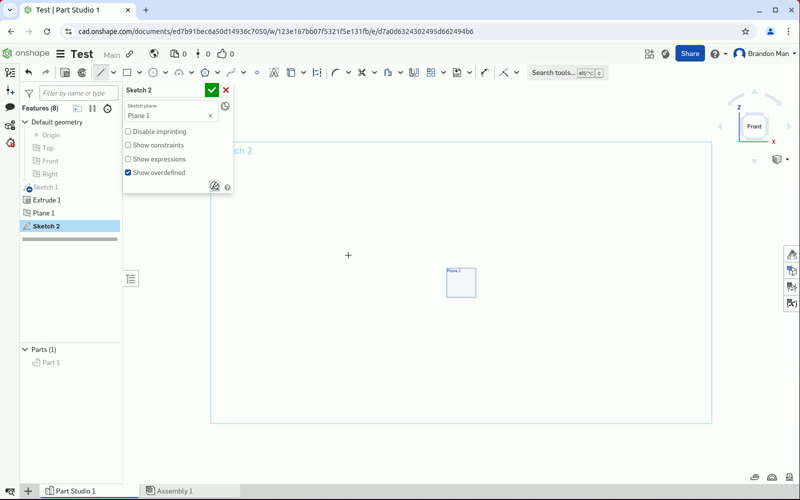
key_down(shift)
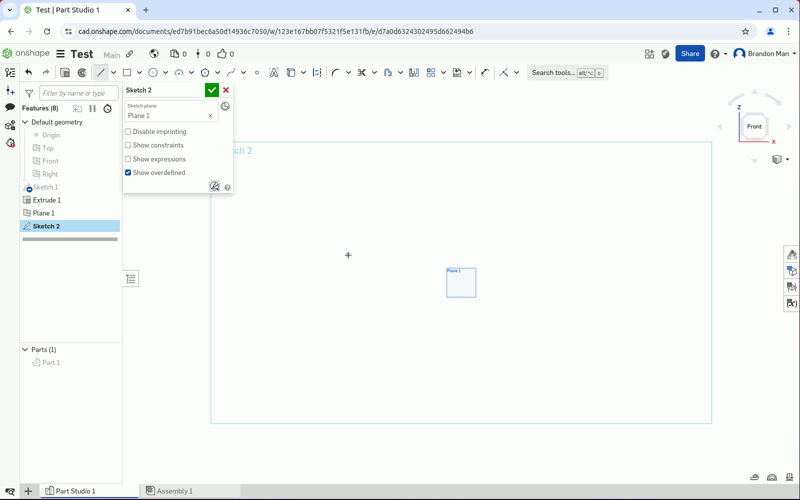
mouse_move(378, 254)
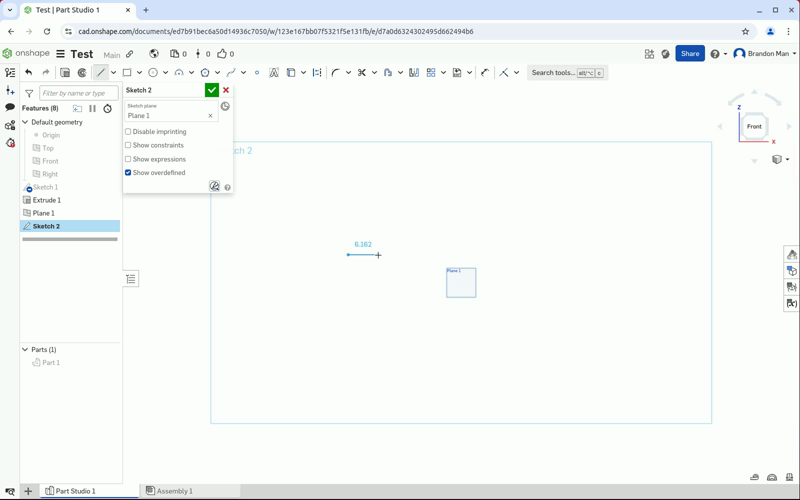
mouse_move(383, 254)
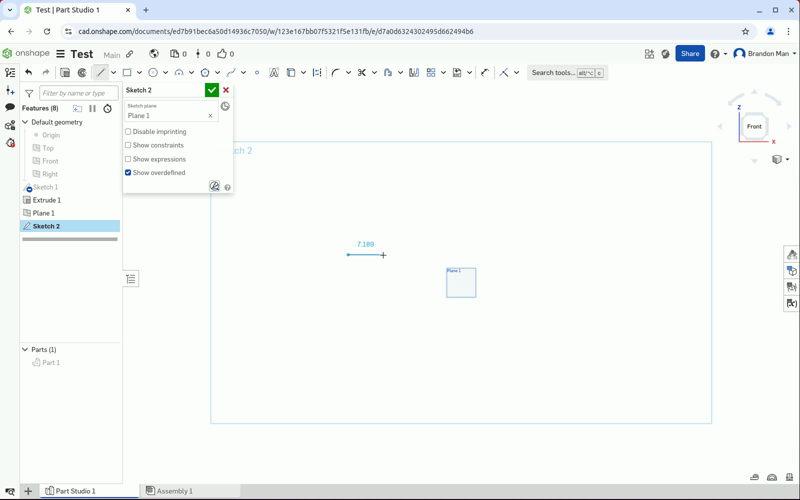
click(383, 254)
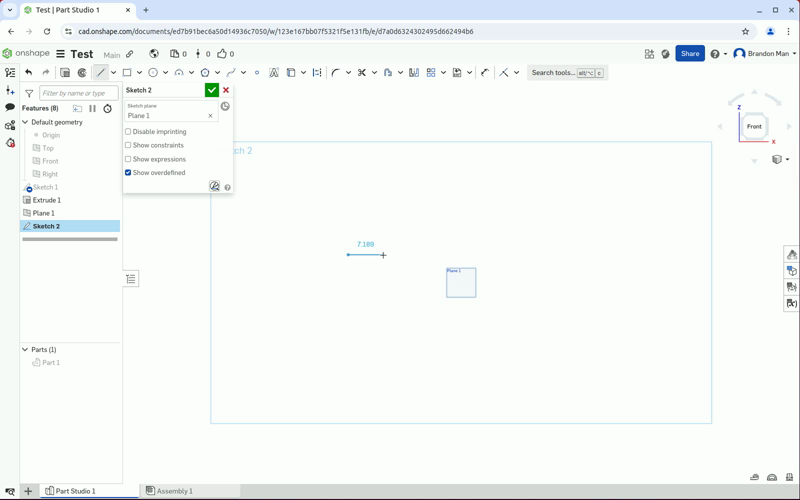
key_up(shift)
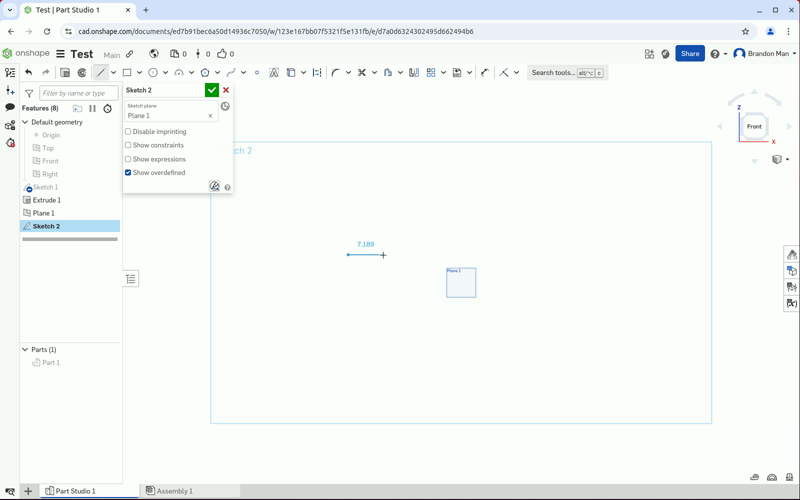
key_down(shift)
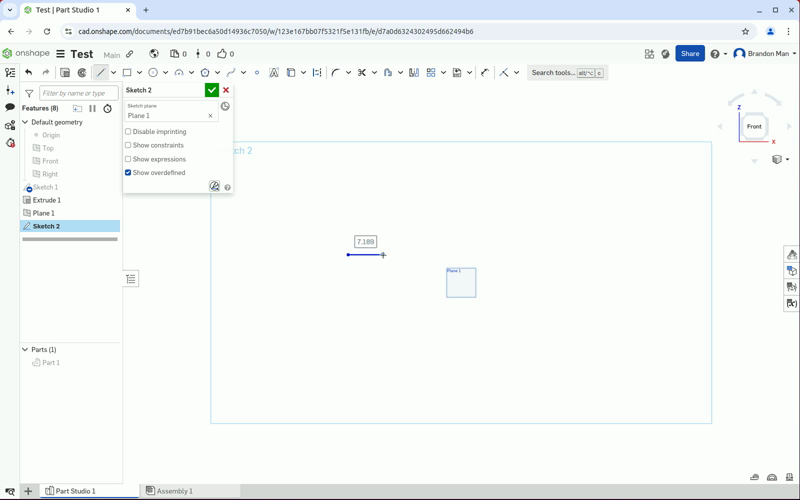
mouse_move(413, 254)
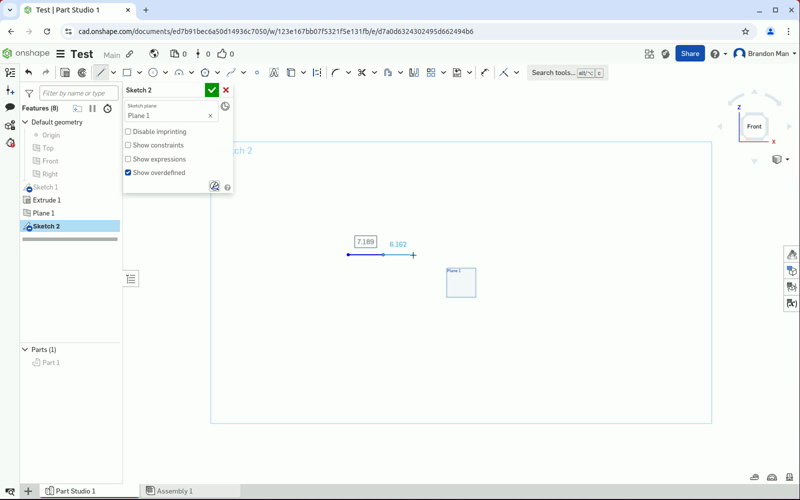
mouse_move(383, 238)
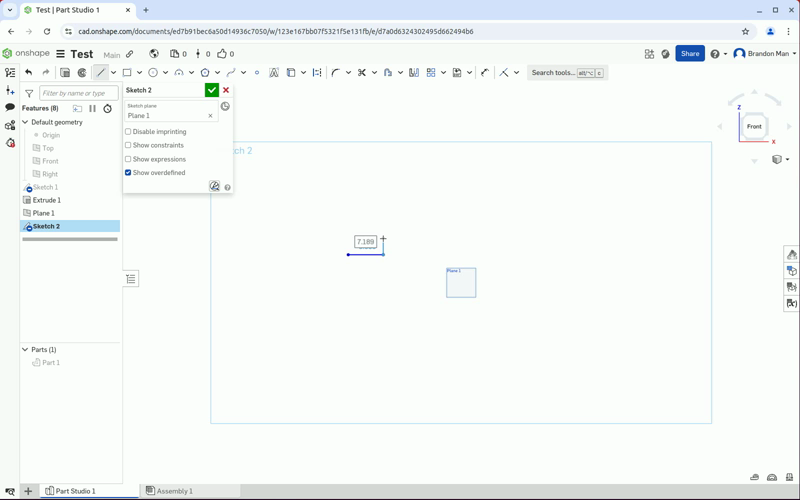
click(383, 238)
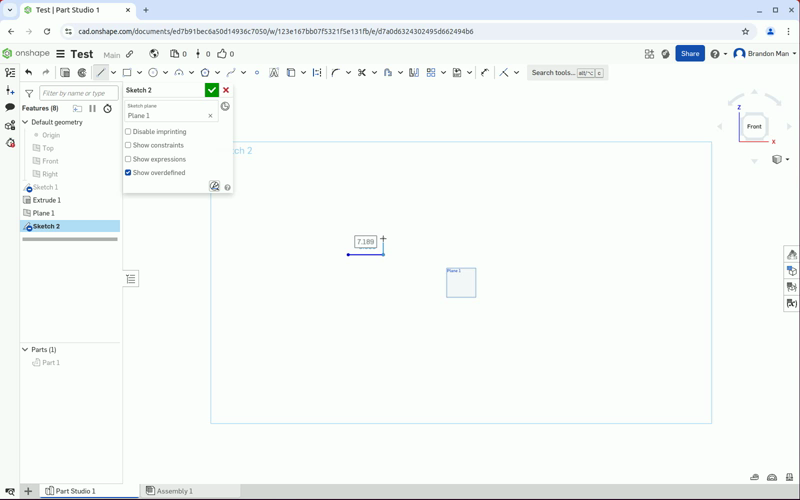
key_up(shift)
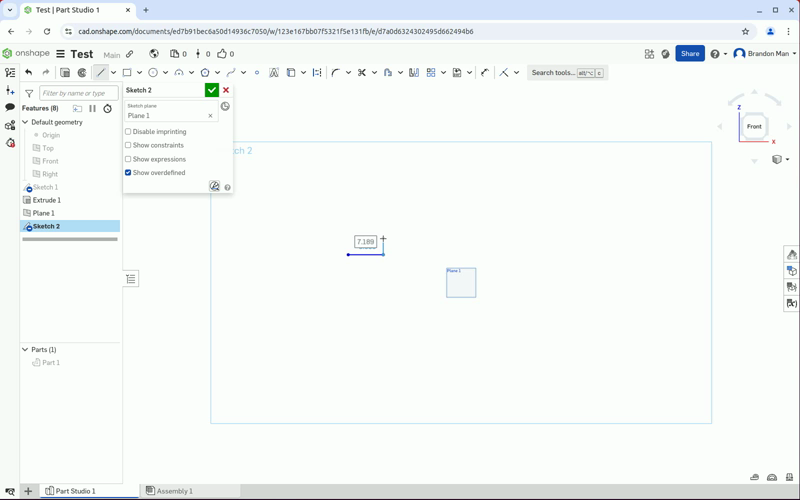
key_down(shift)
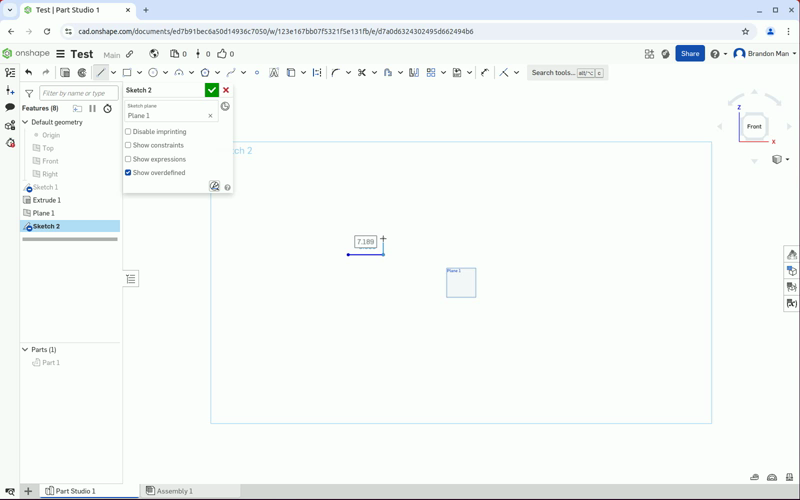
mouse_move(413, 238)
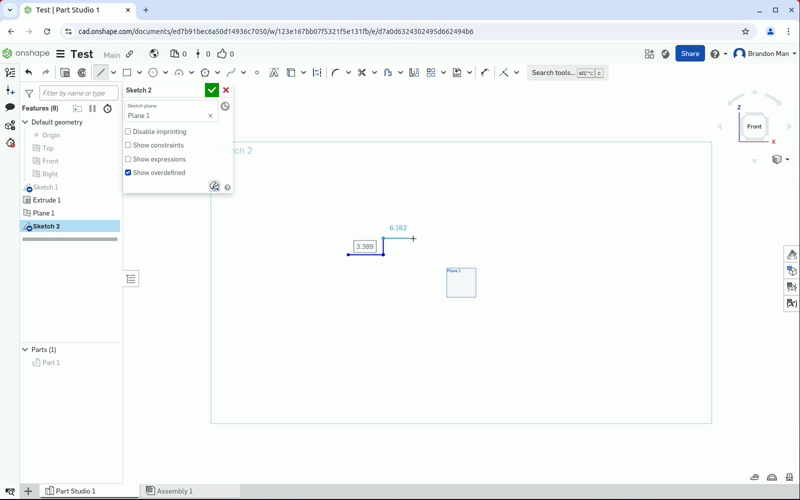
mouse_move(348, 238)
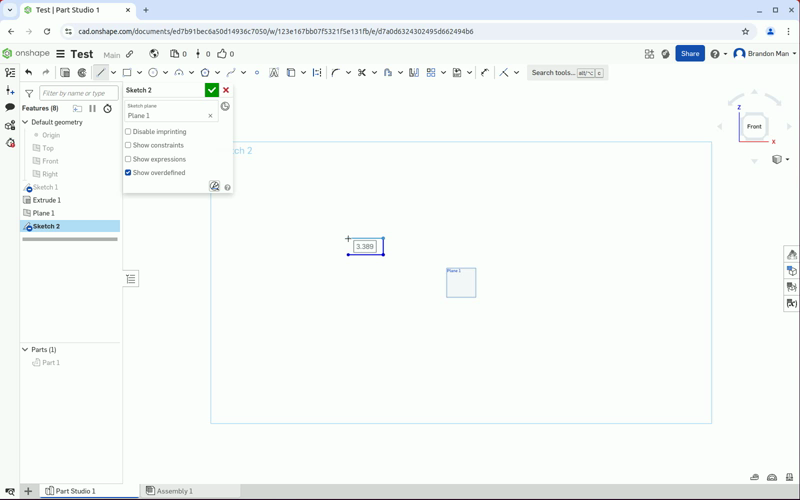
click(348, 238)
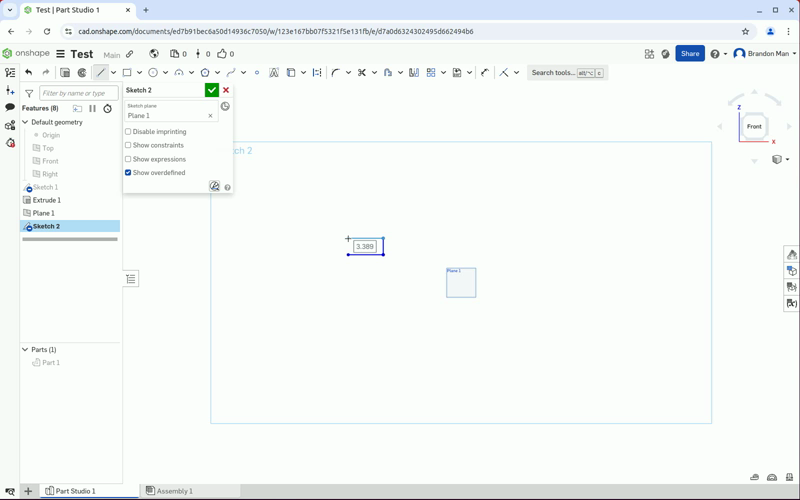
key_up(shift)
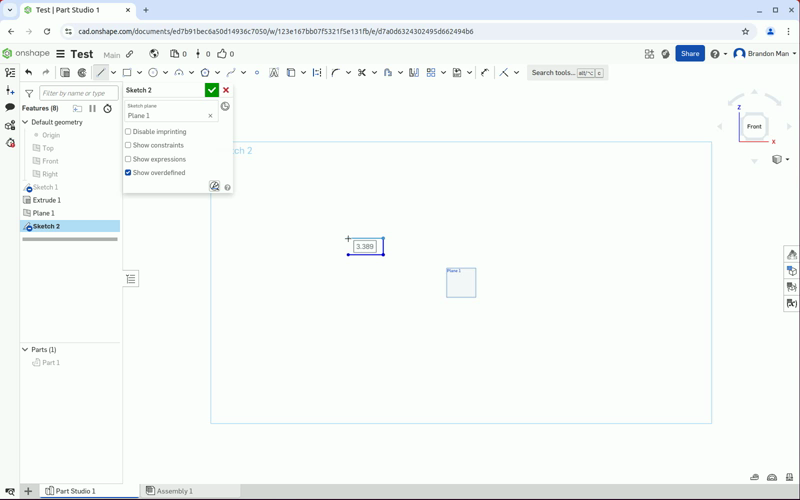
mouse_move(378, 238)
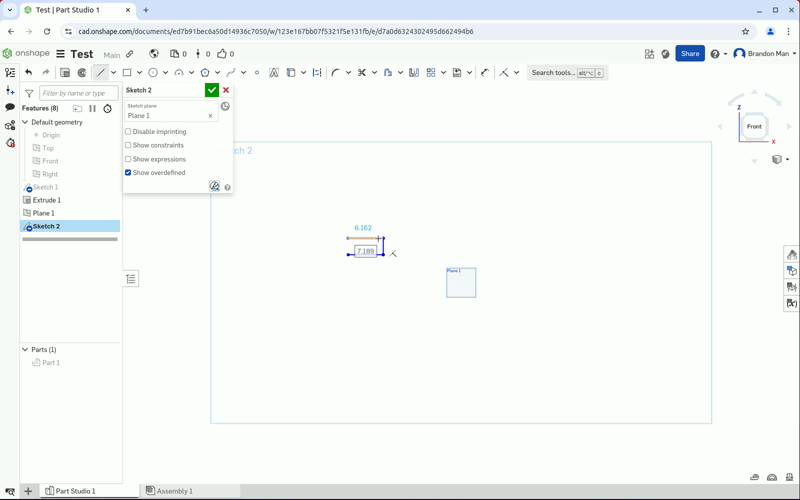
key_down(shift)
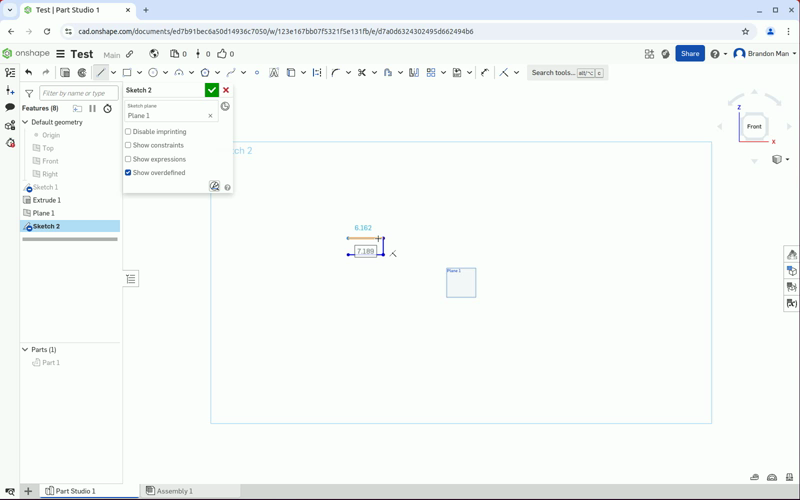
mouse_move(348, 254)
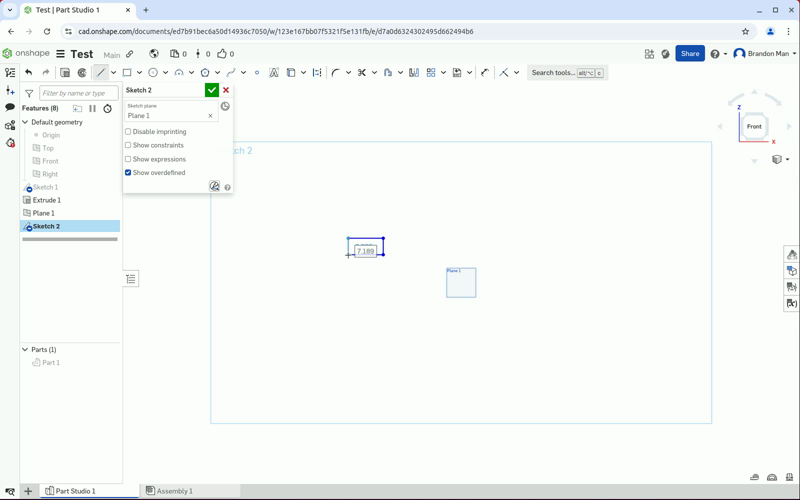
key_up(shift)
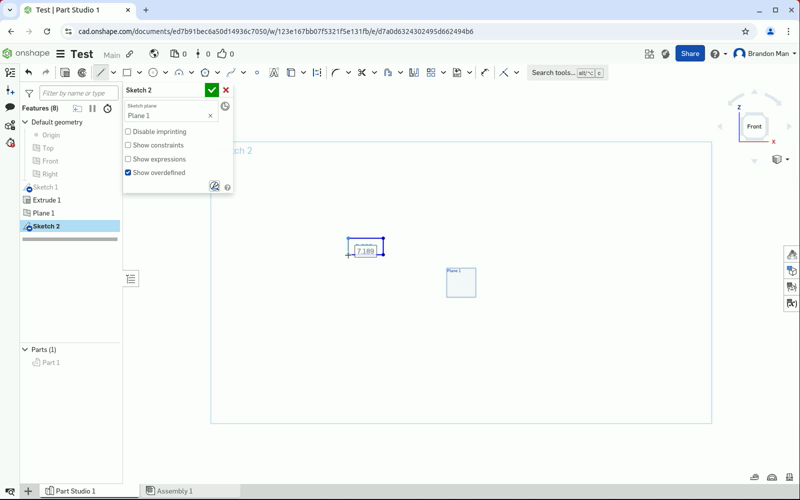
click(348, 254)
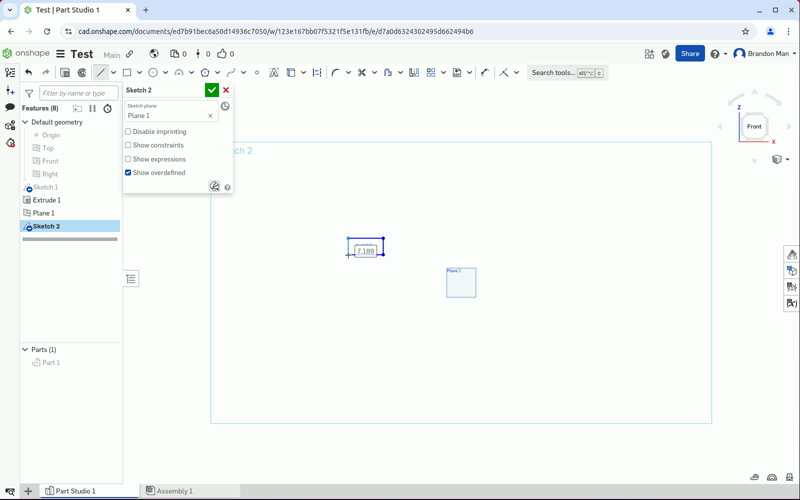
key(esc)
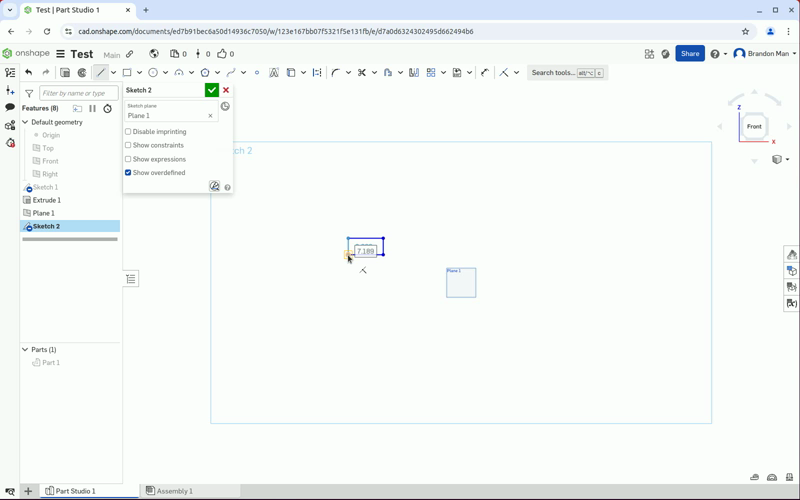
mouse_move(382, 247)
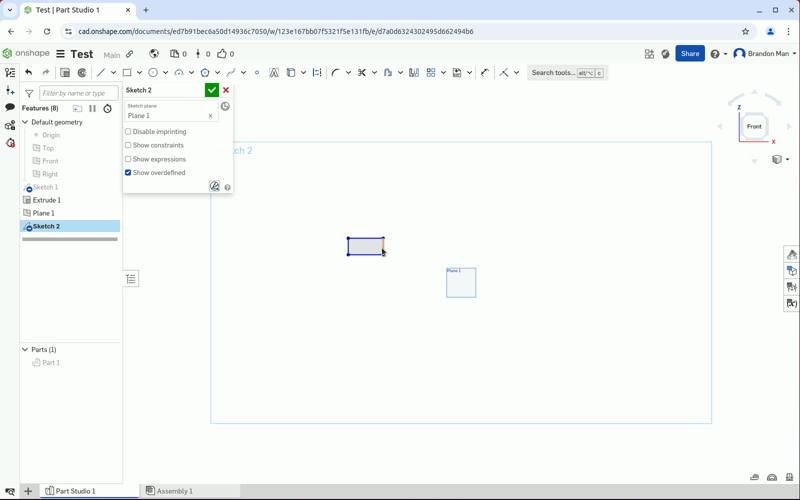
scroll(6)
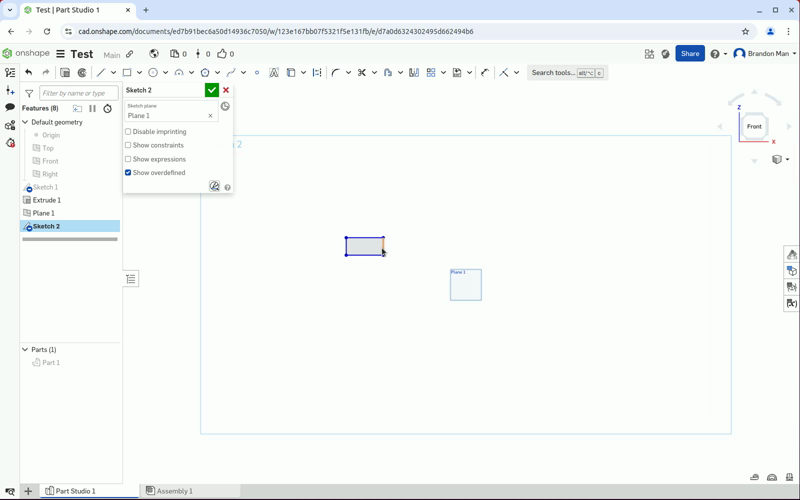
scroll(6)
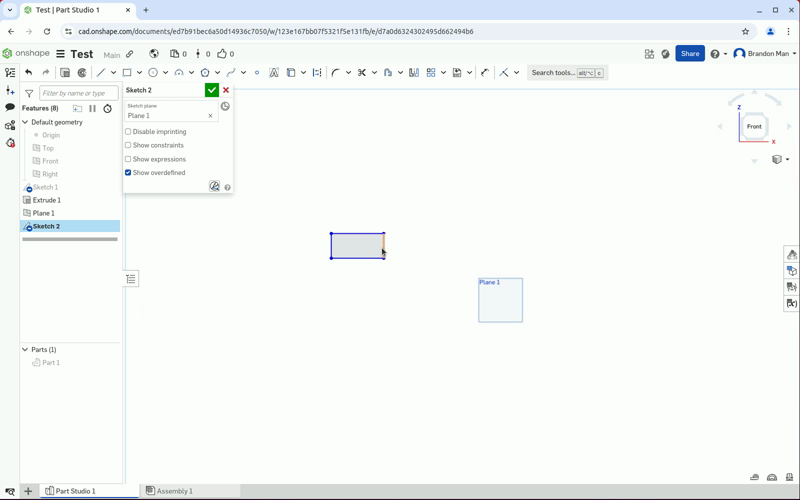
scroll(6)
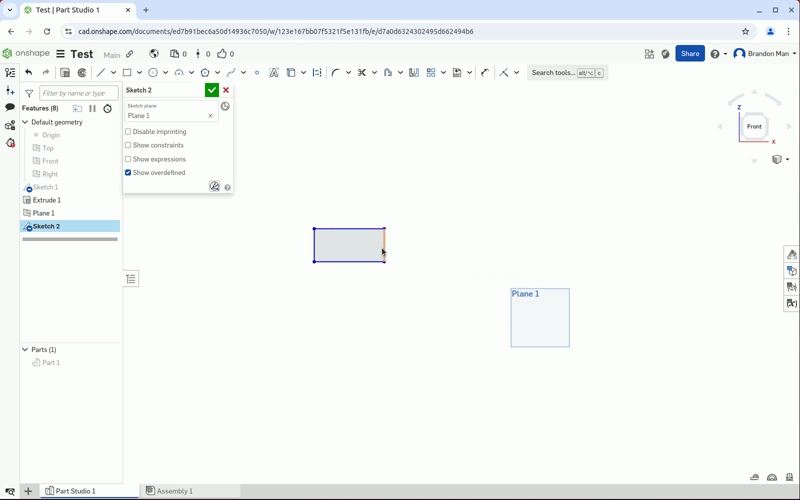
scroll(6)
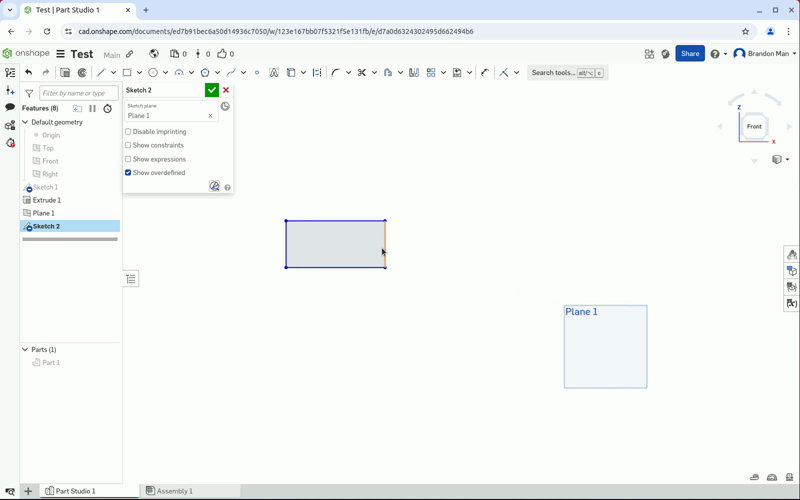
scroll(6)
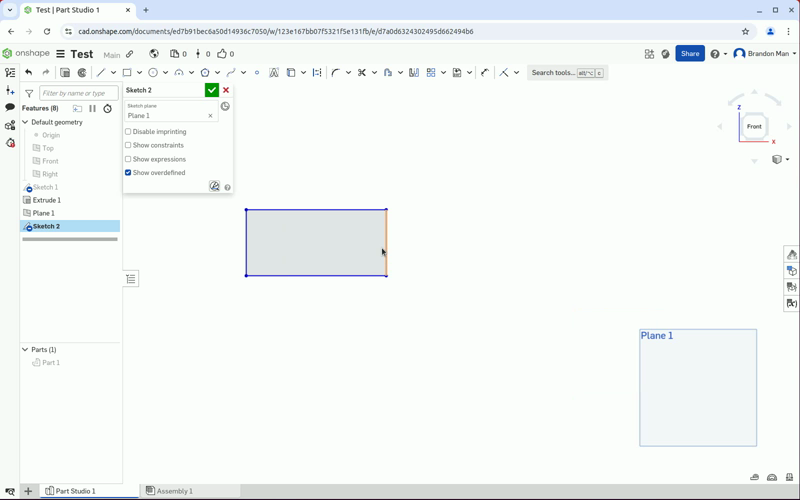
scroll(6)
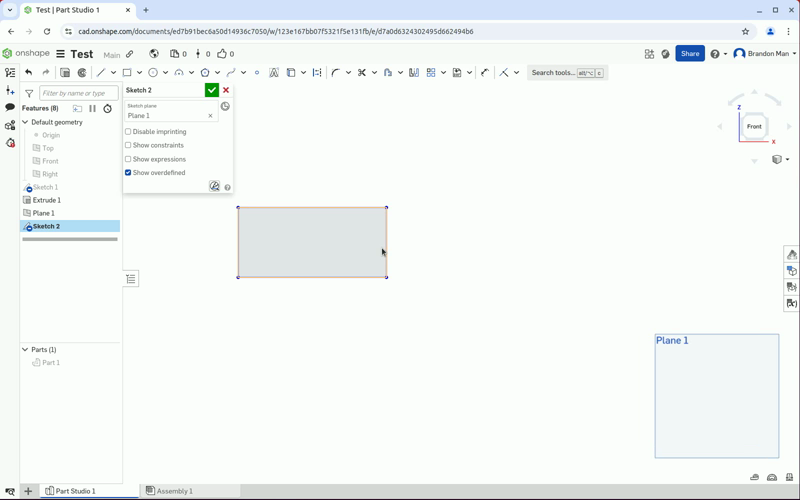
scroll(6)
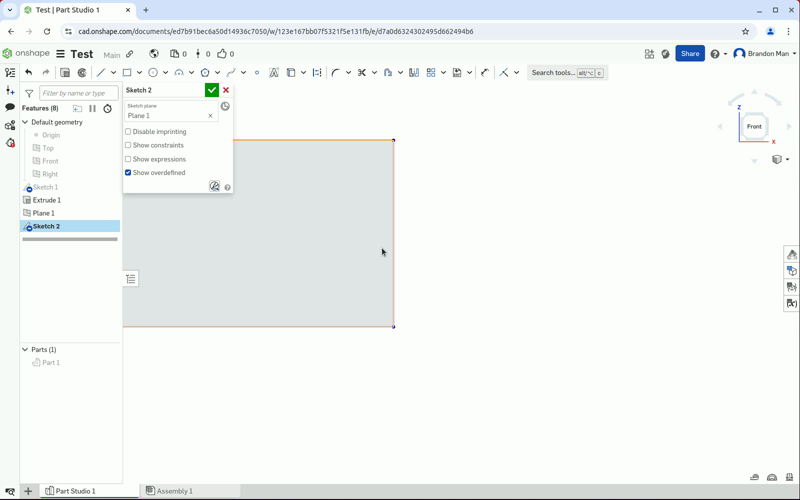
click(382, 247)
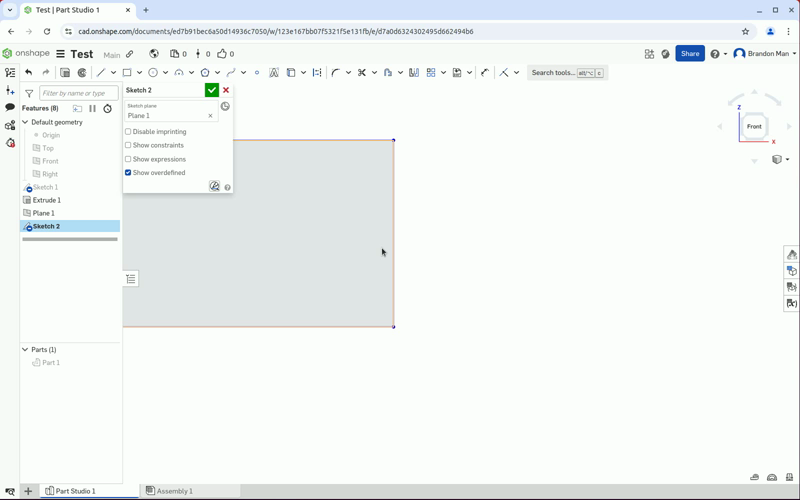
scroll(-6)
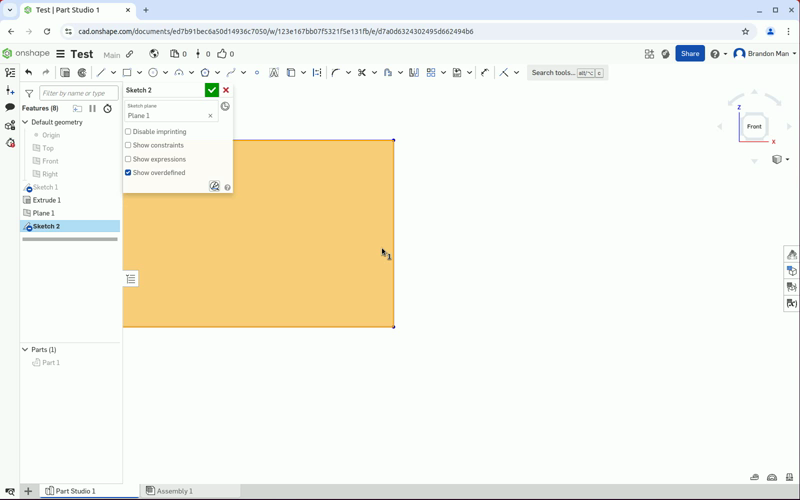
scroll(-6)
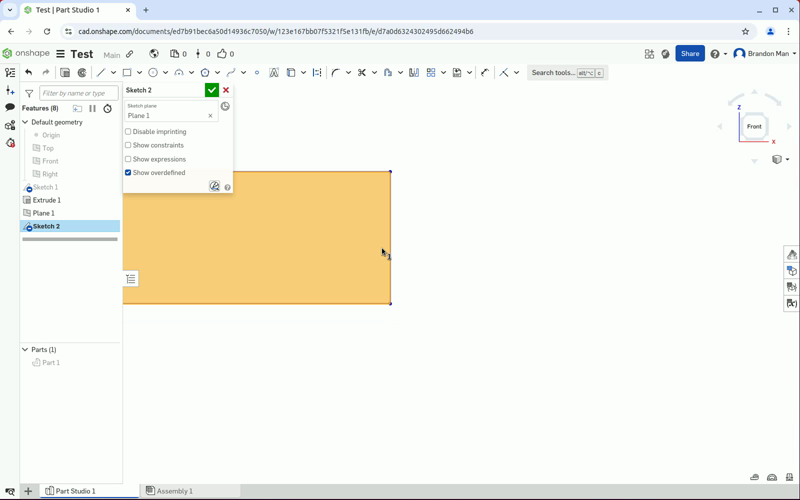
scroll(-6)
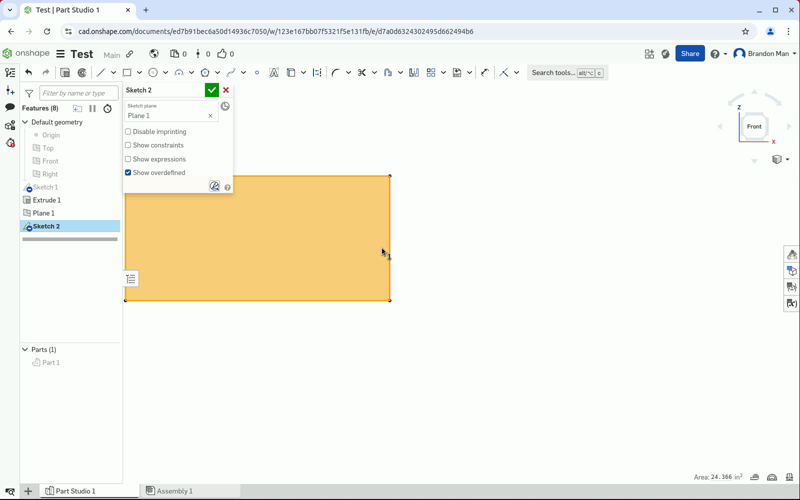
scroll(-6)
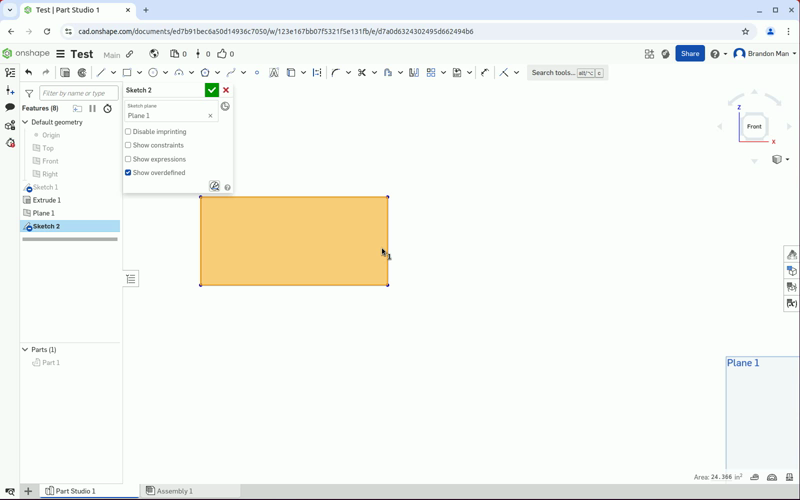
scroll(-6)
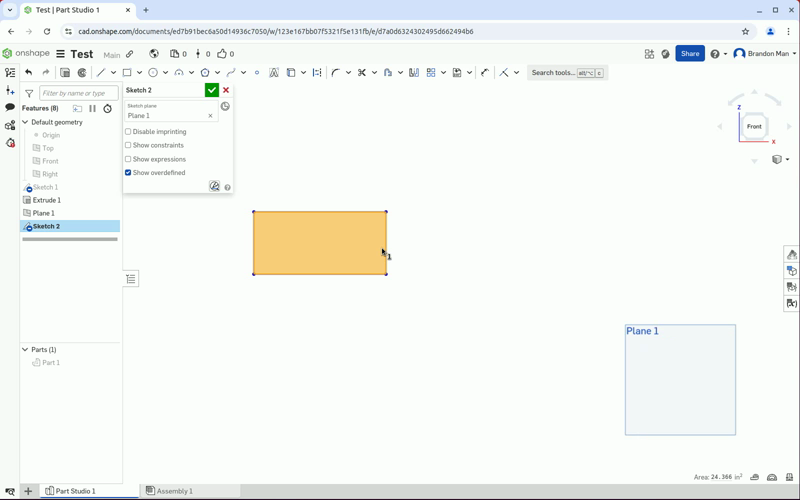
scroll(-6)
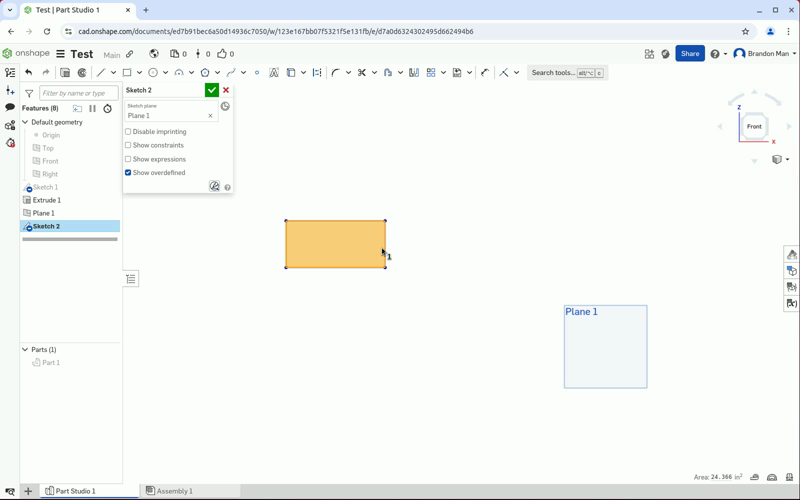
scroll(-6)
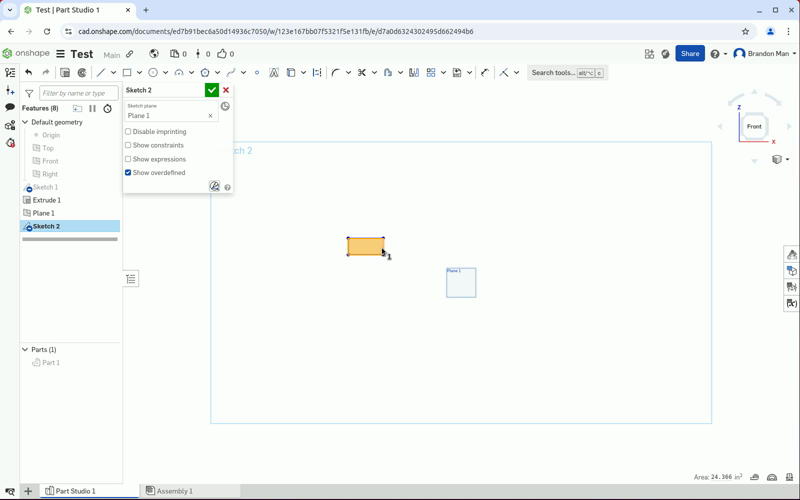
mouse_move(73, 352)
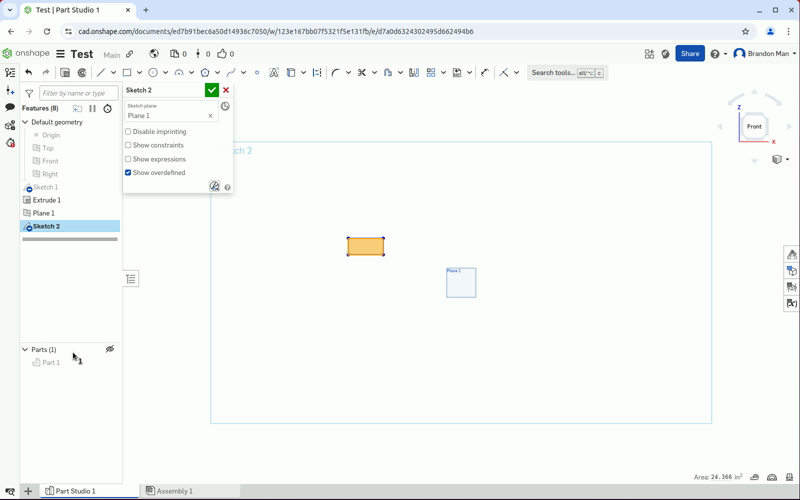
key(shift+y)
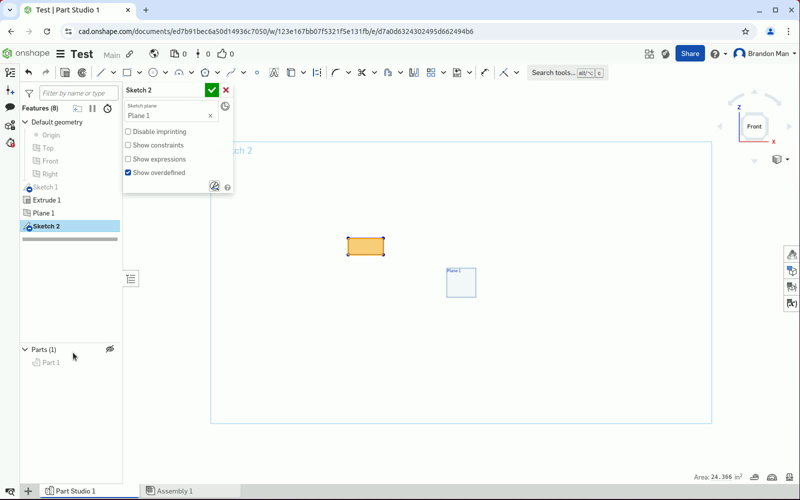
key(shift+e)
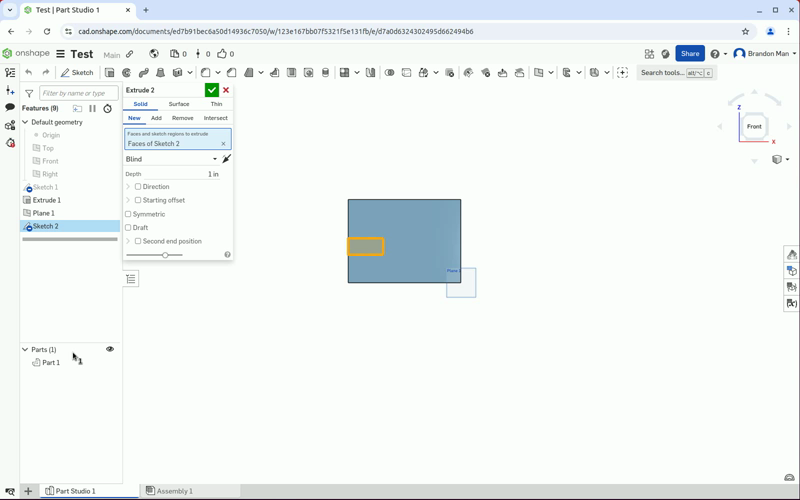
mouse_move(143, 106)
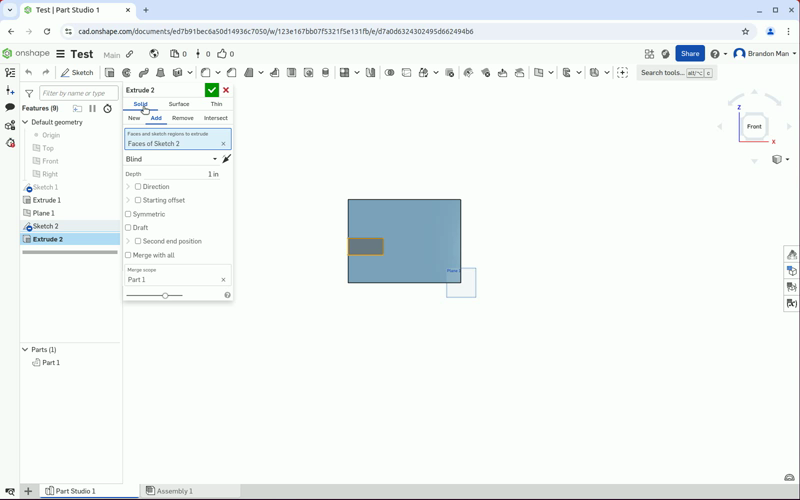
click(143, 106)
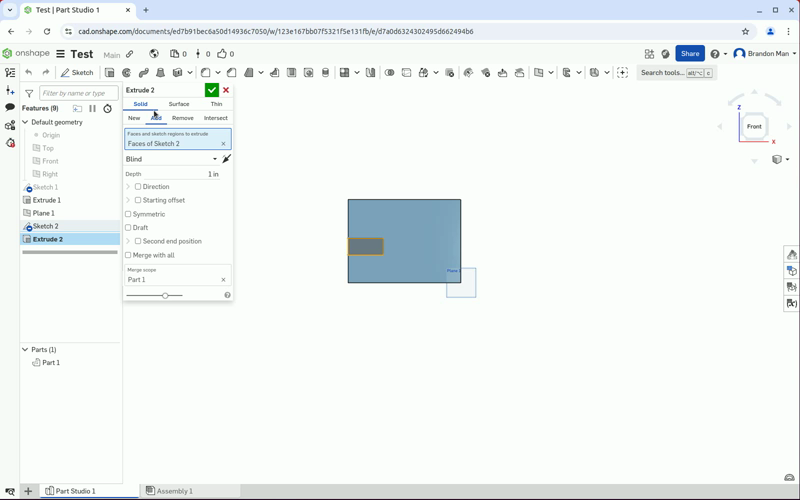
mouse_move(186, 120)
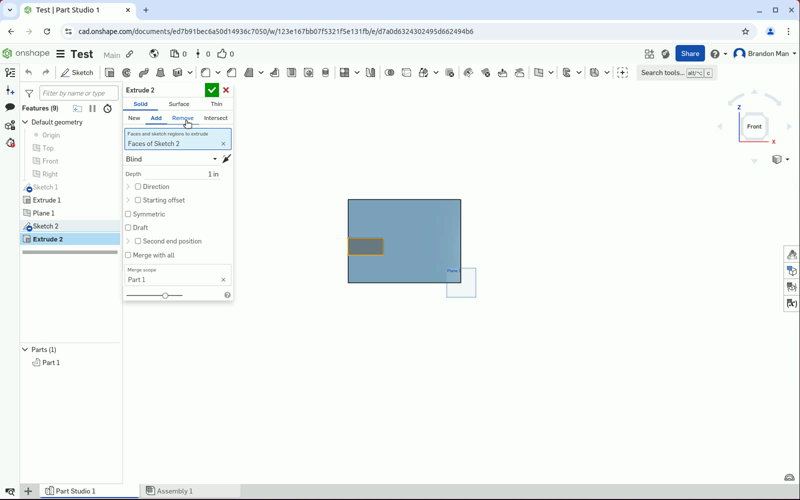
click(186, 120)
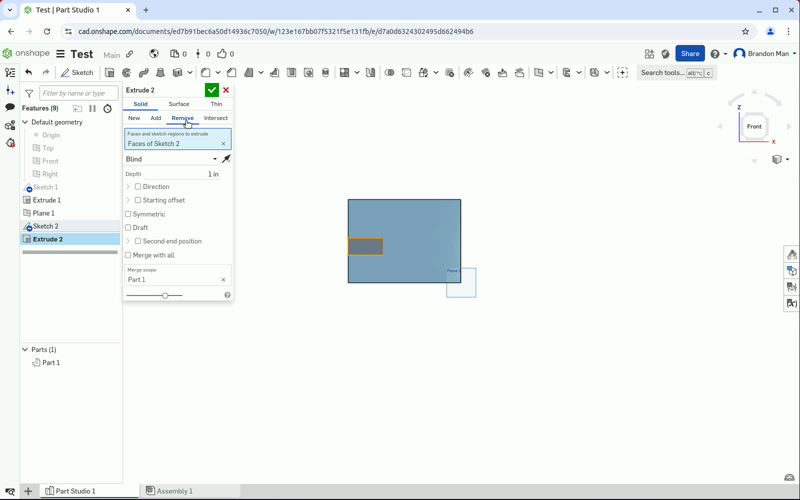
key(tab, 4)
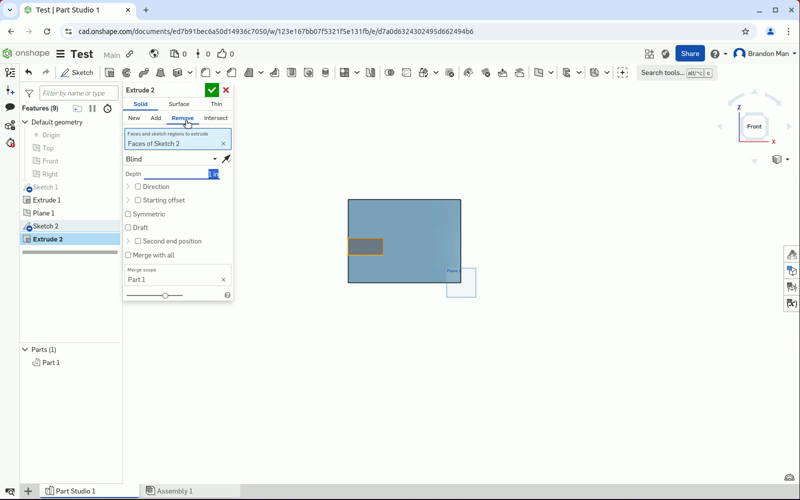
text(30.811)
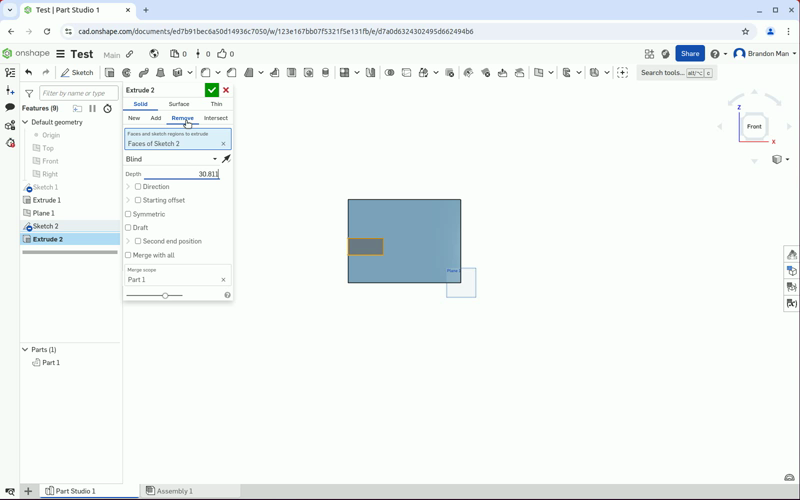
key(tab, 6)
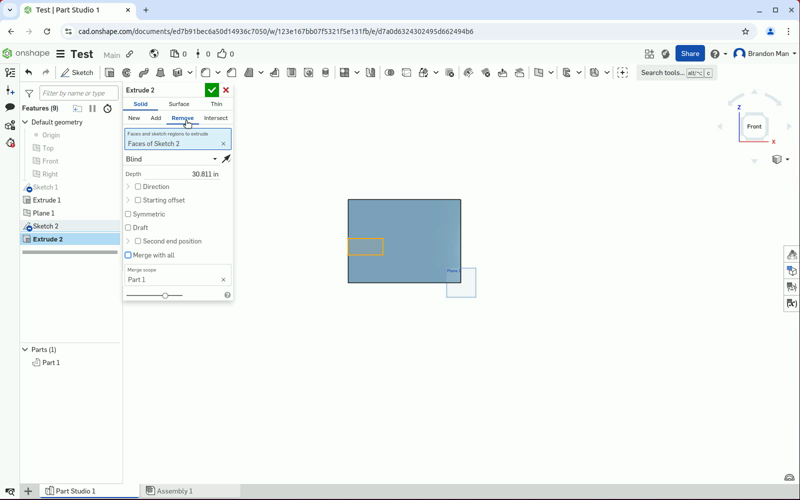
key(space)
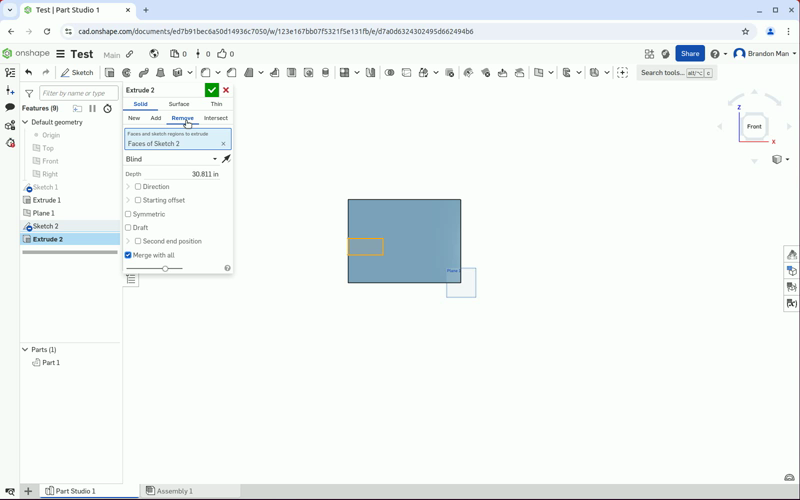
key(enter)
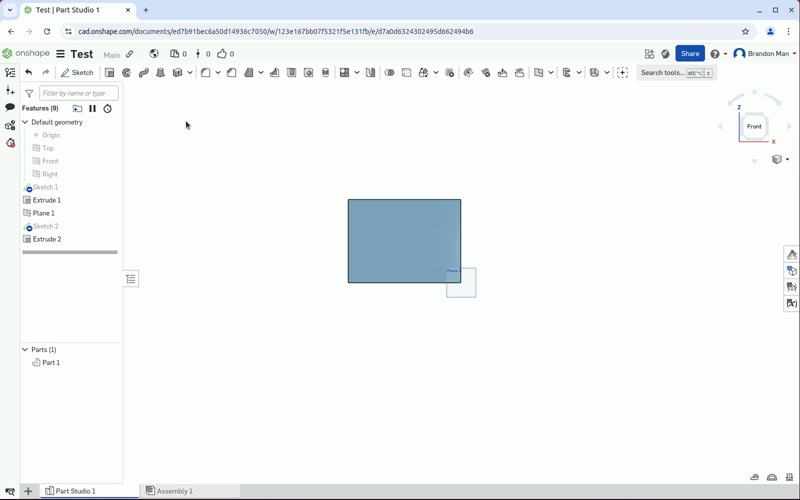
key(shift+h)
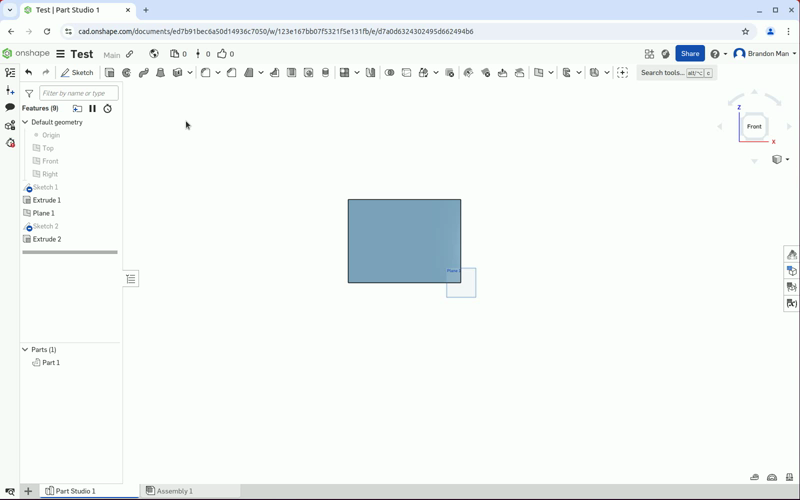
key(shift+h)
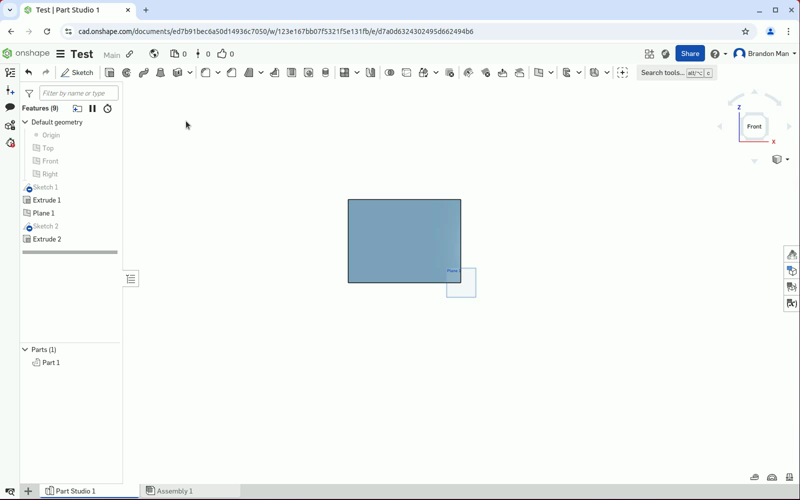
mouse_move(73, 189)
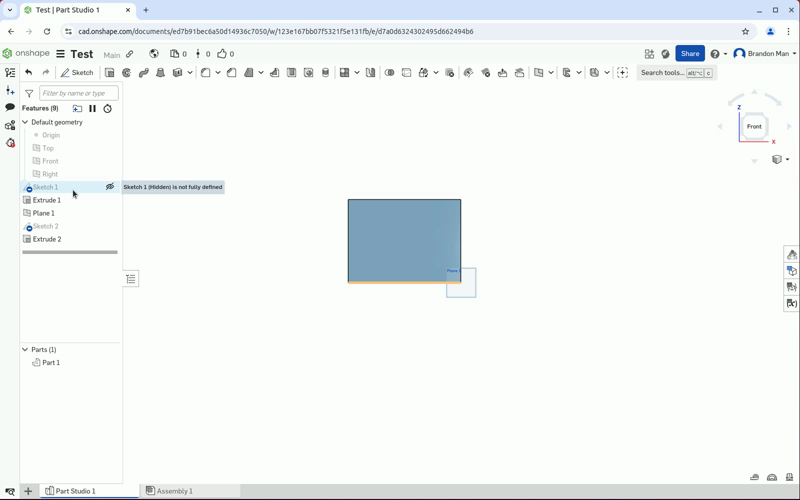
click(73, 189)
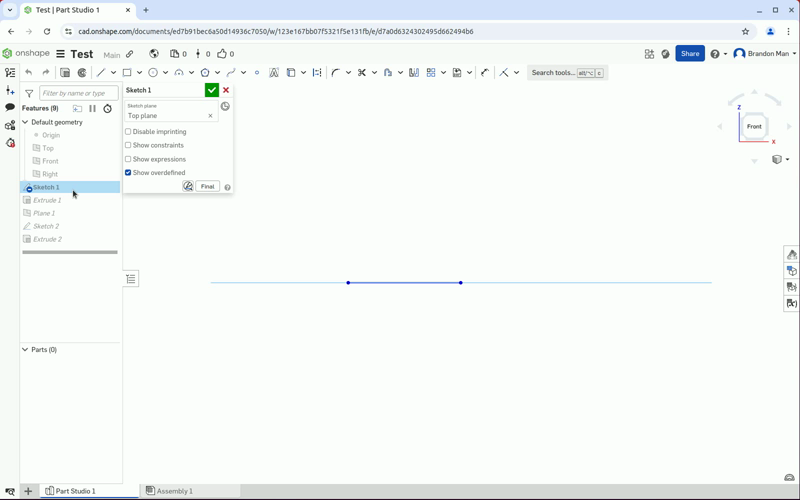
mouse_move(229, 92)
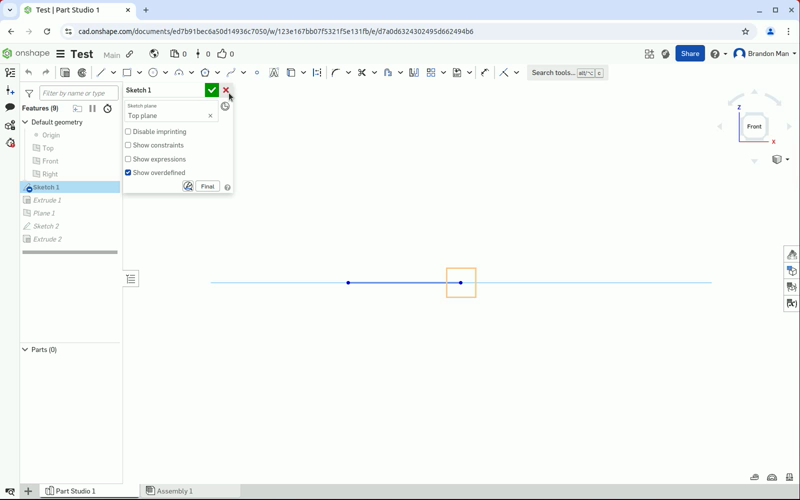
click(229, 92)
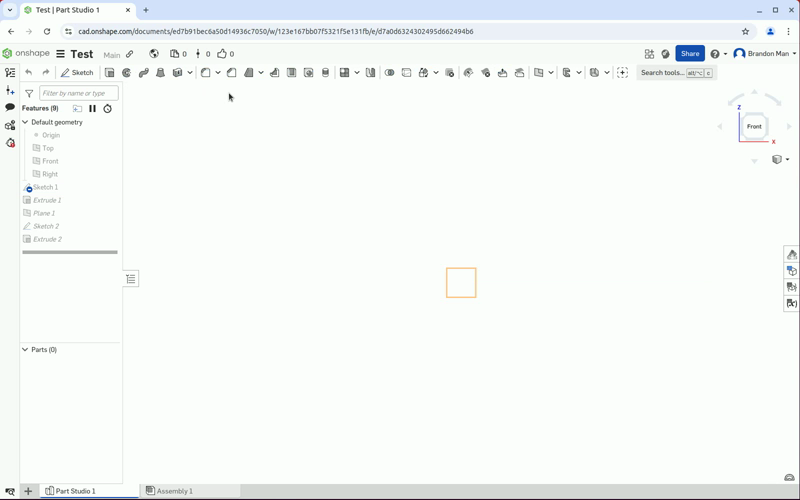
key(shift+s)
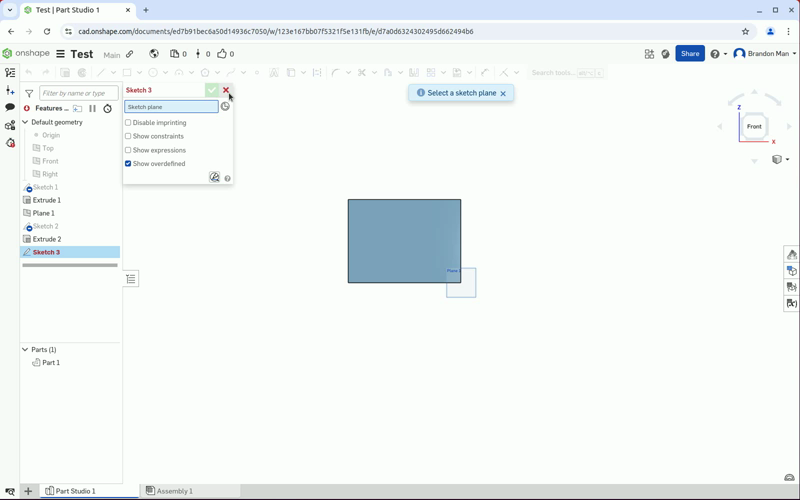
mouse_move(73, 215)
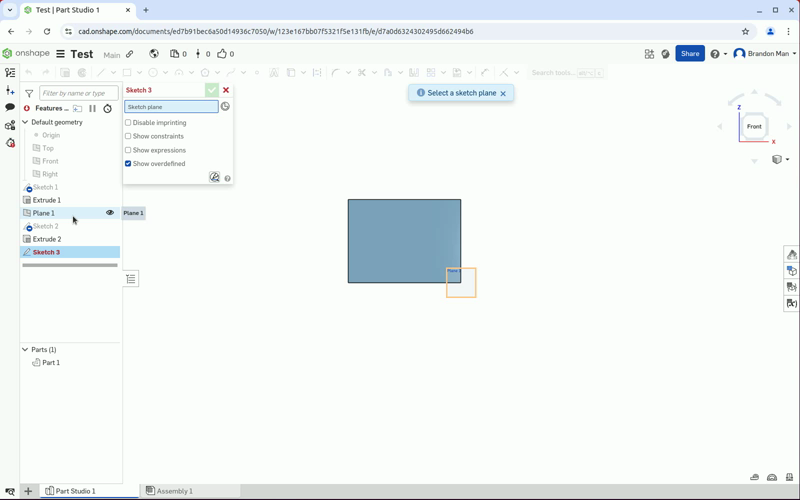
click(73, 215)
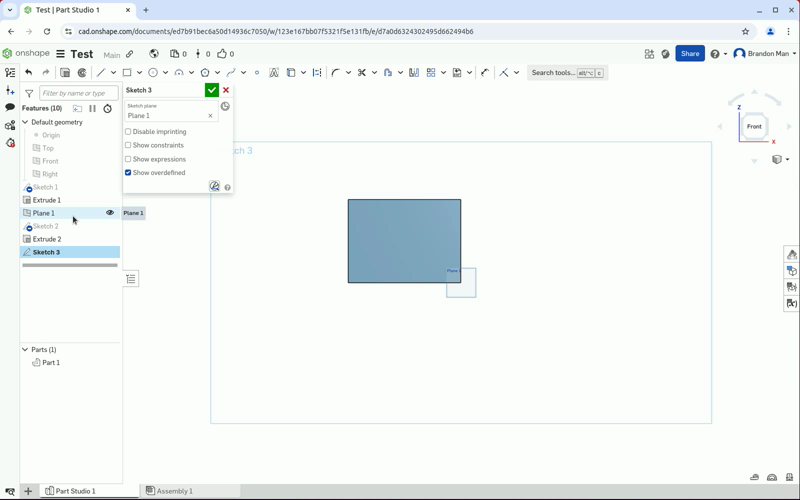
mouse_move(73, 352)
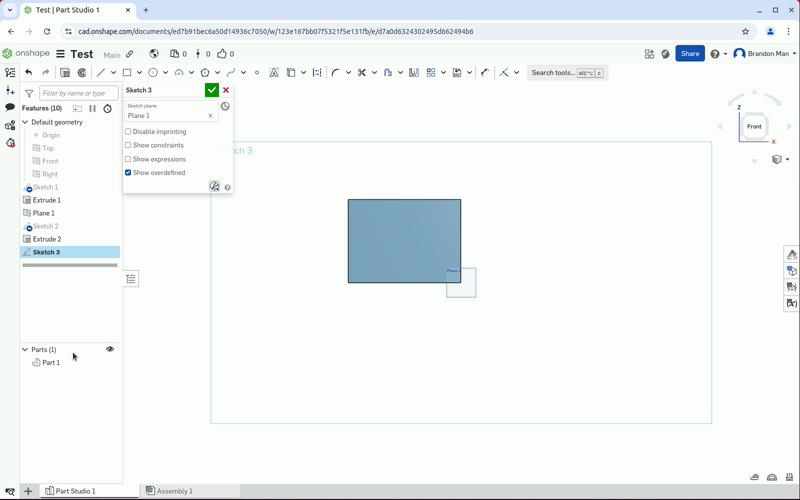
key(y)
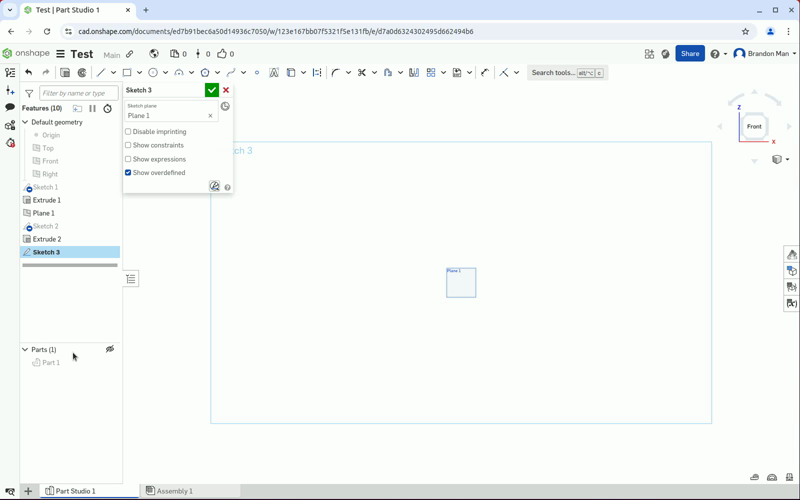
key(l)
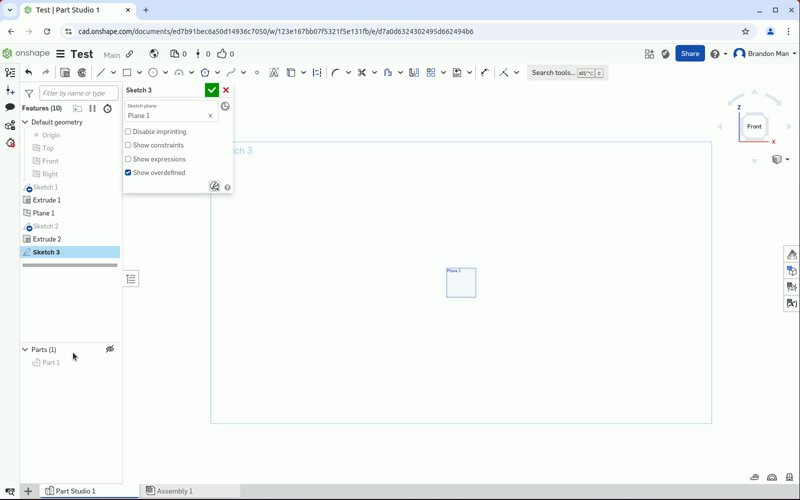
key_down(shift)
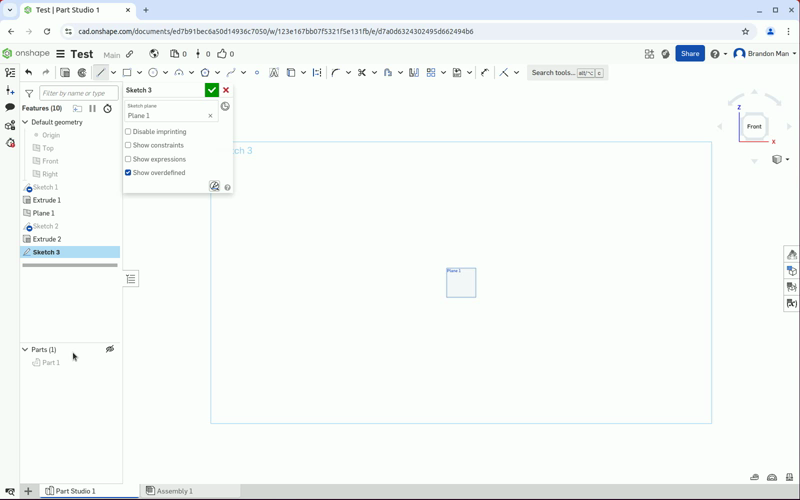
mouse_move(423, 254)
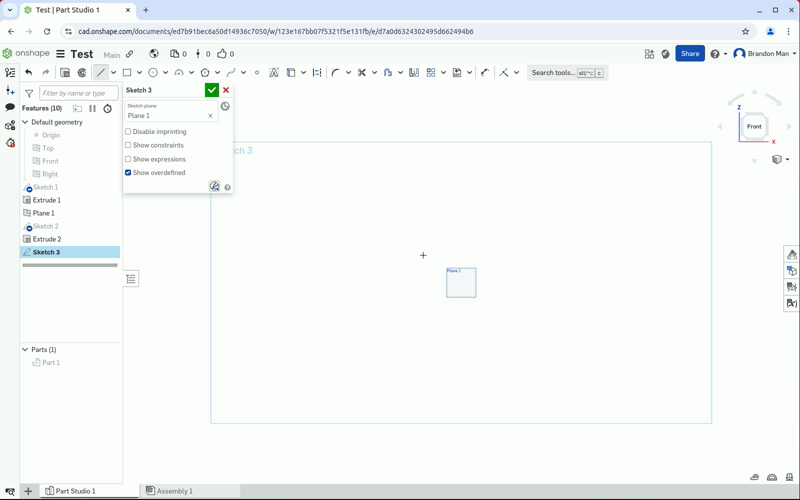
click(423, 254)
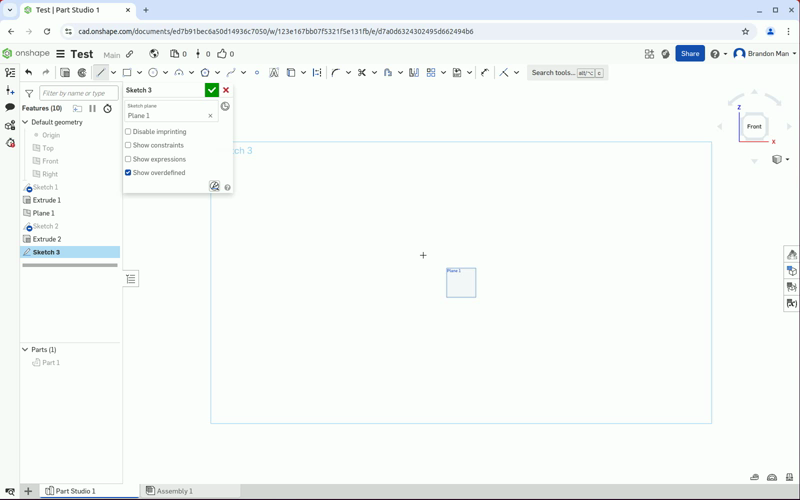
key_up(shift)
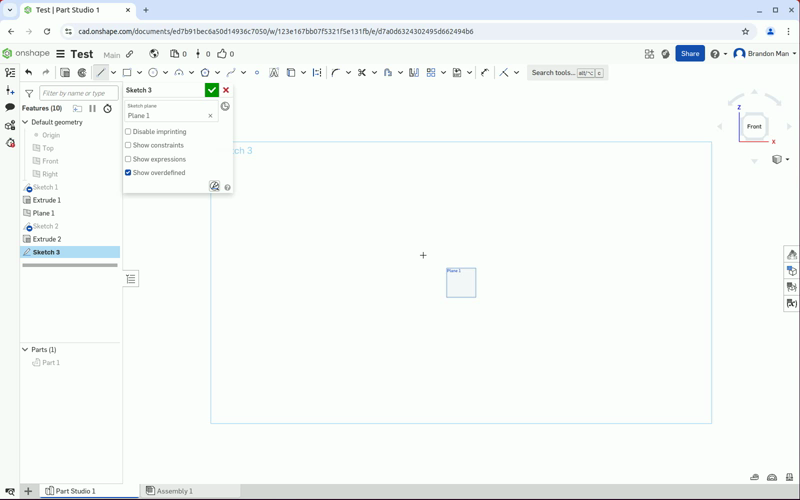
key_down(shift)
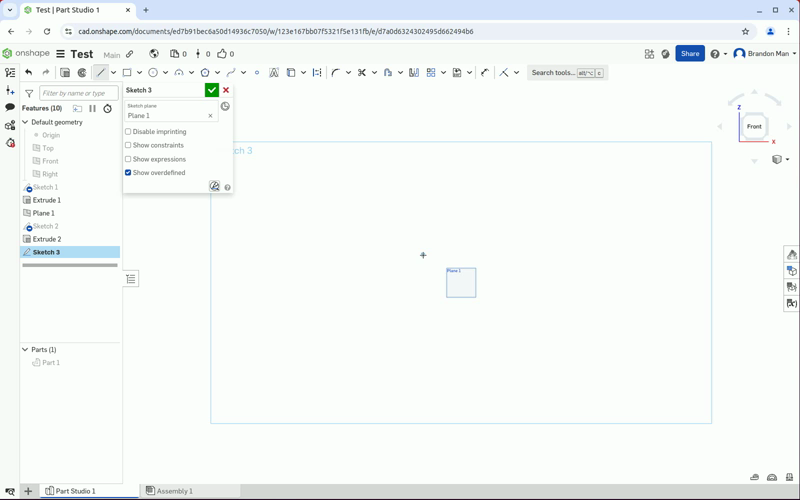
mouse_move(453, 254)
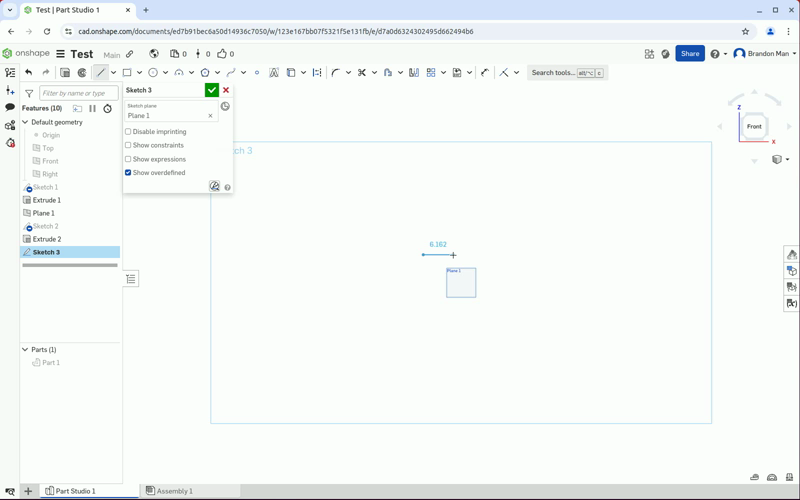
mouse_move(461, 254)
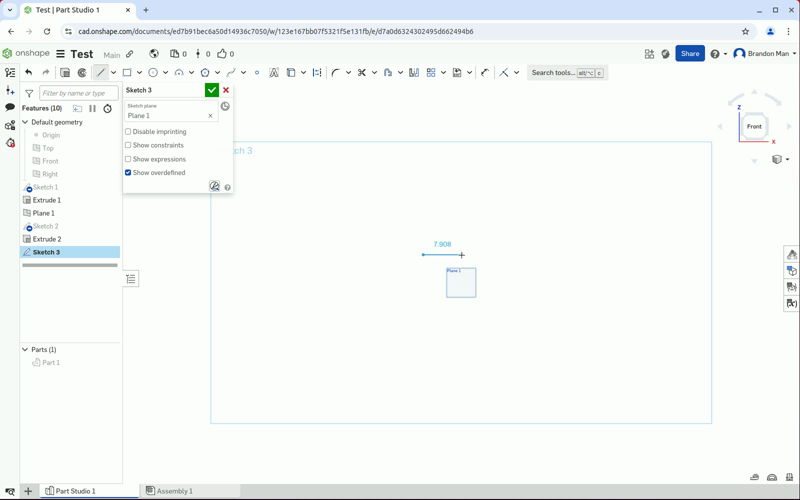
click(461, 254)
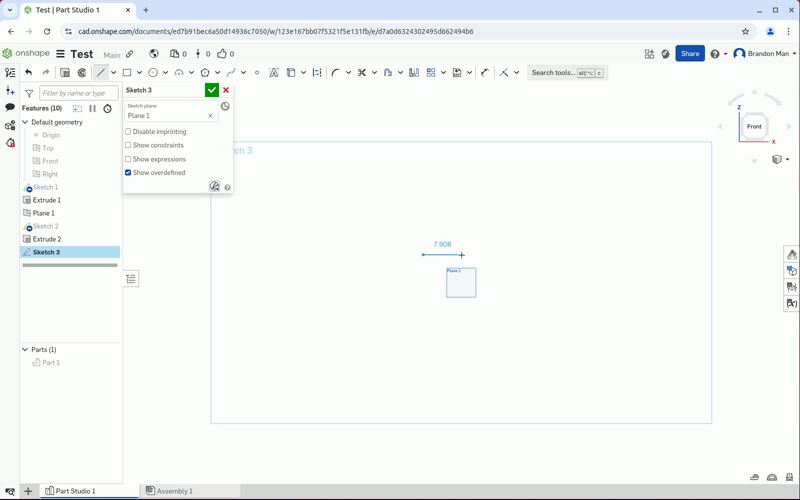
key_up(shift)
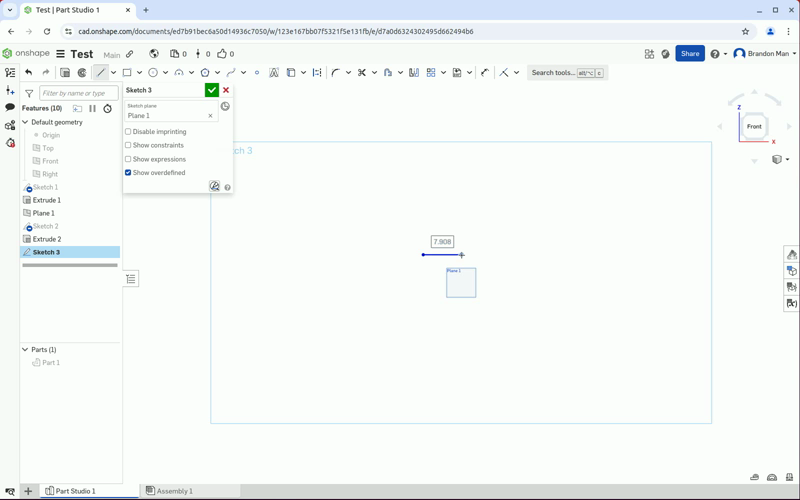
key_down(shift)
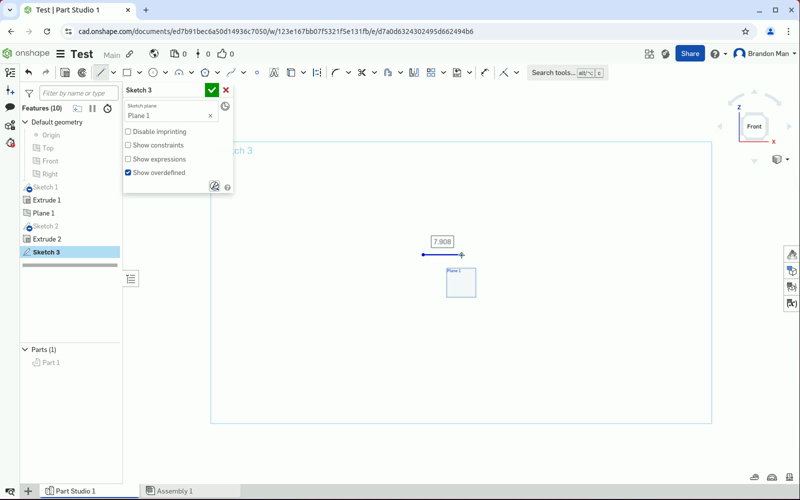
mouse_move(491, 254)
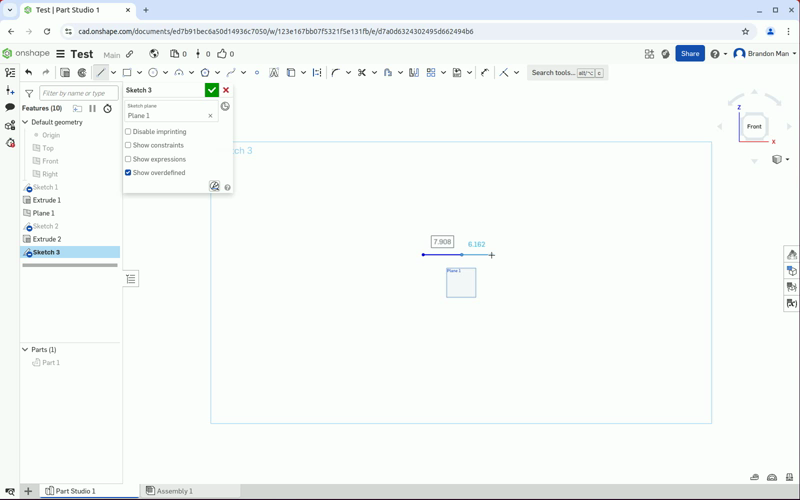
mouse_move(461, 237)
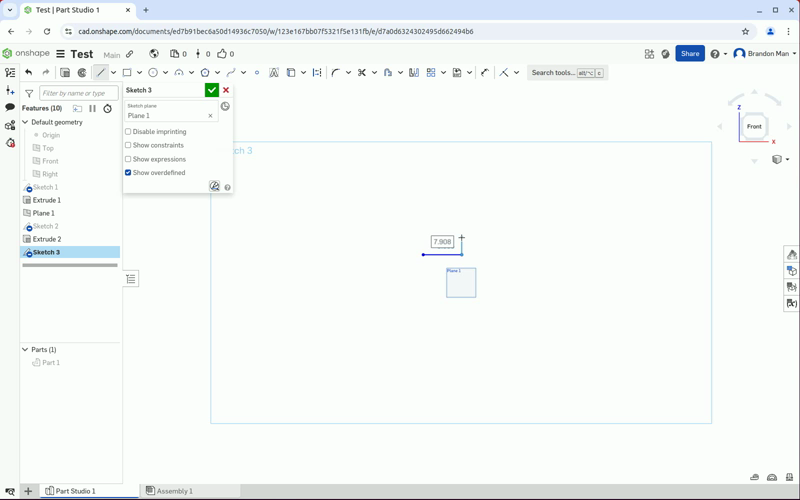
click(461, 237)
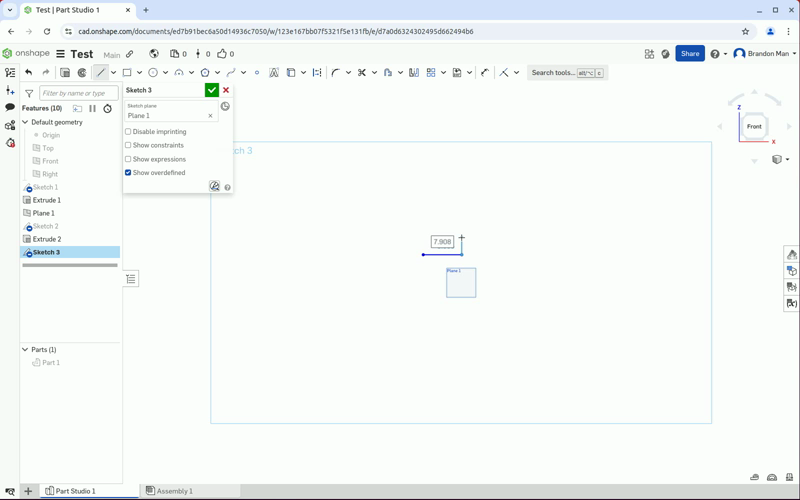
key_up(shift)
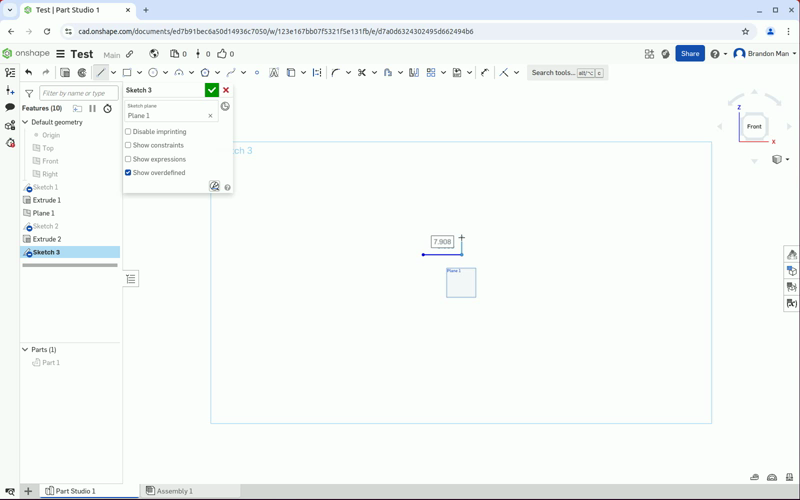
key_down(shift)
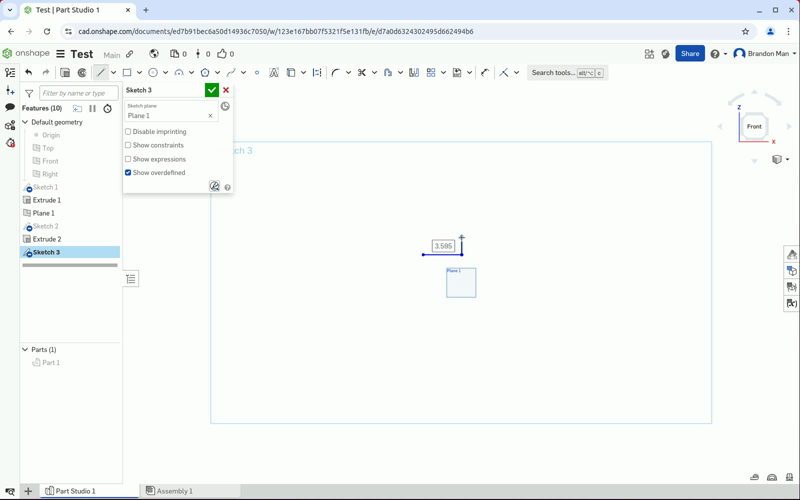
mouse_move(491, 237)
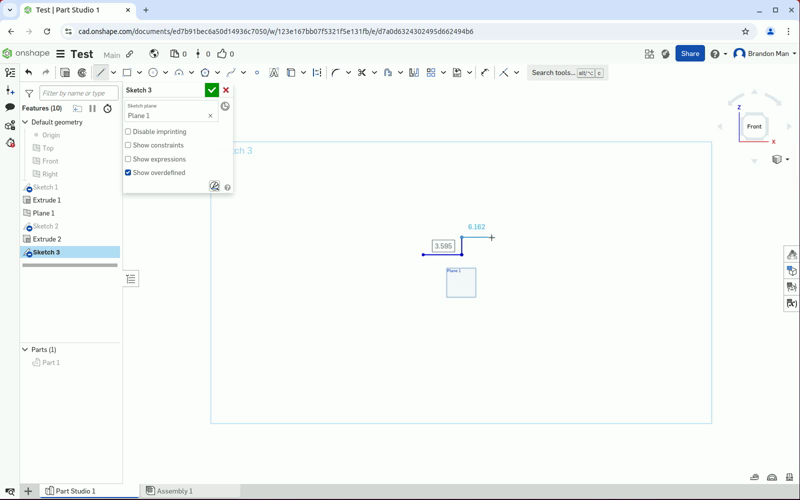
mouse_move(423, 237)
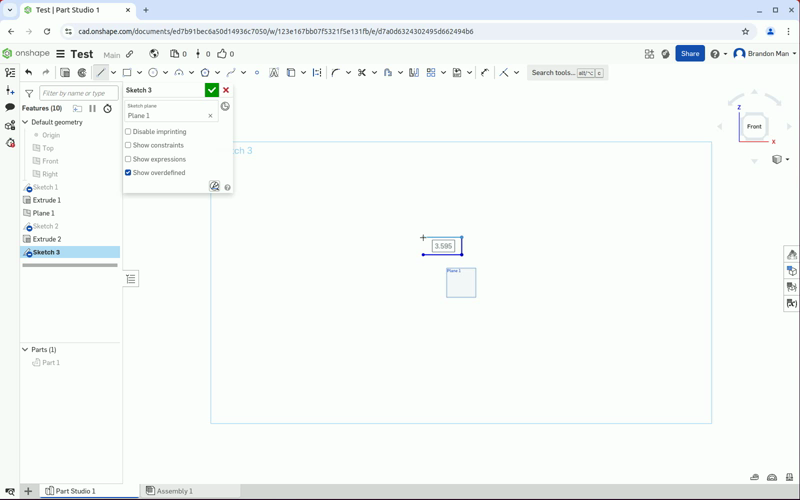
click(423, 237)
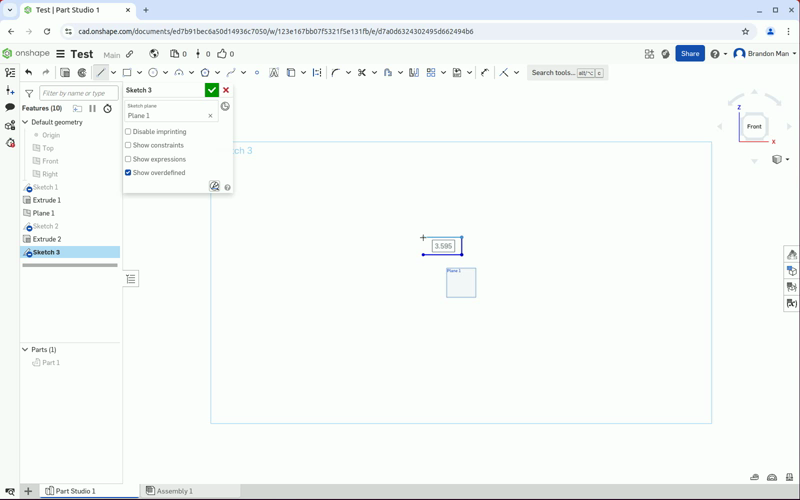
key_up(shift)
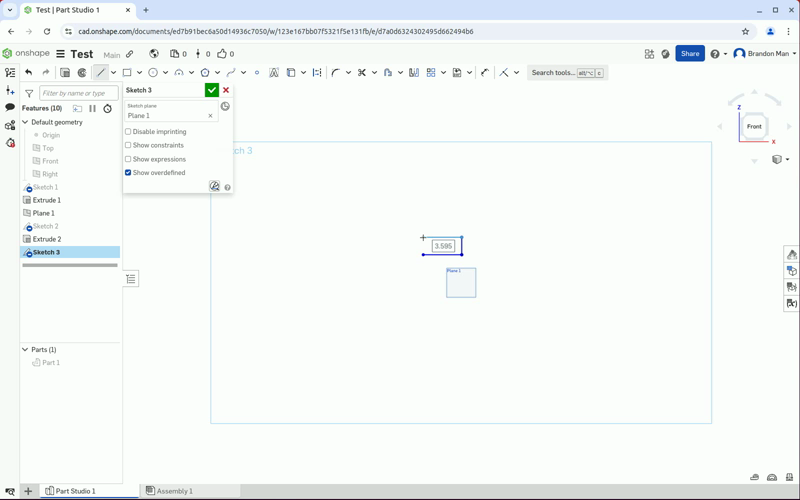
mouse_move(453, 237)
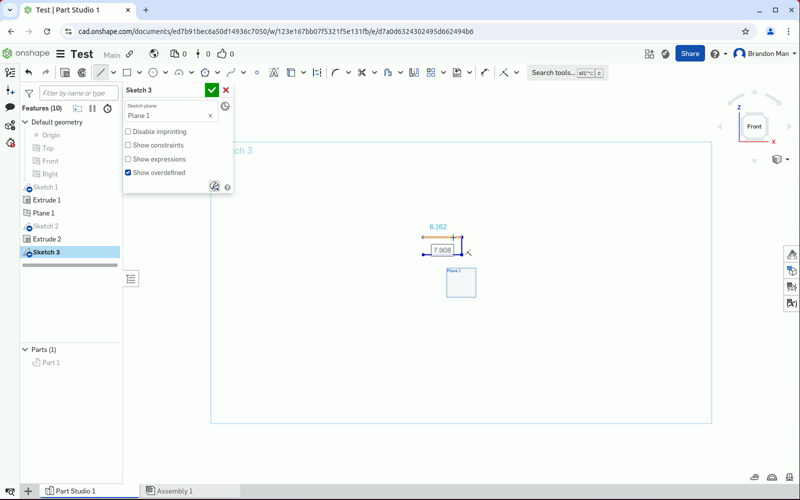
key_down(shift)
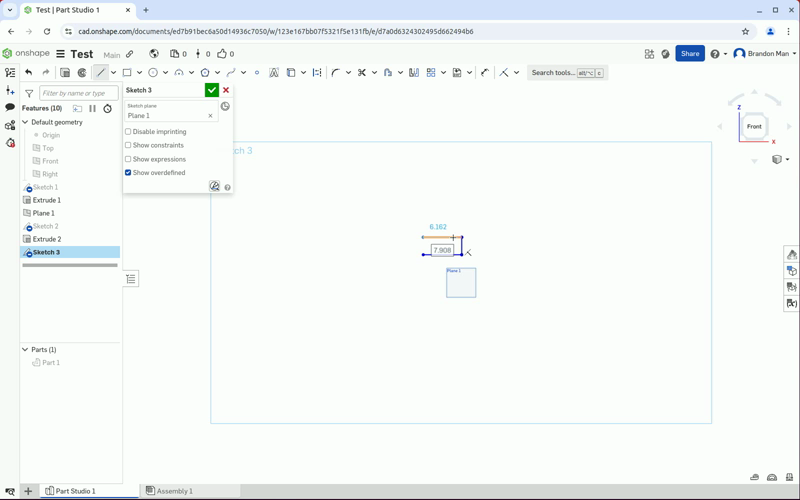
mouse_move(423, 254)
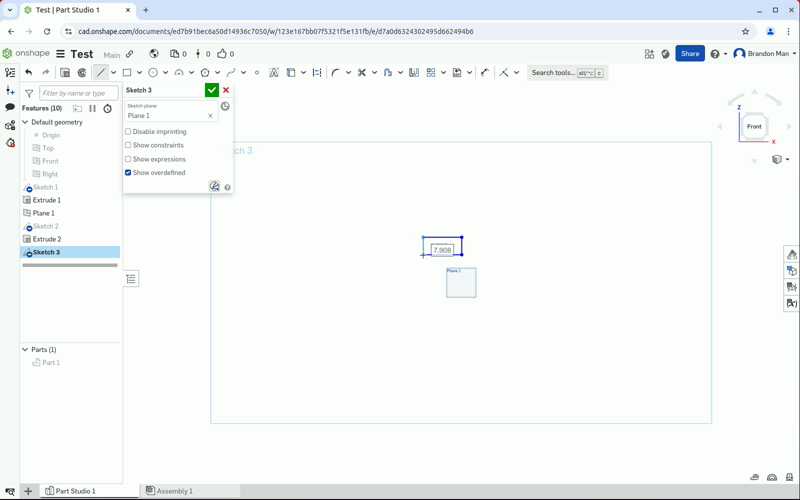
key_up(shift)
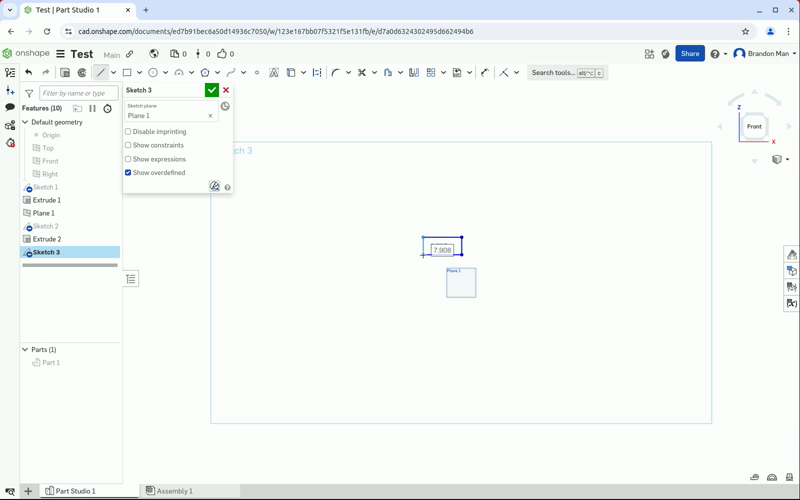
click(423, 254)
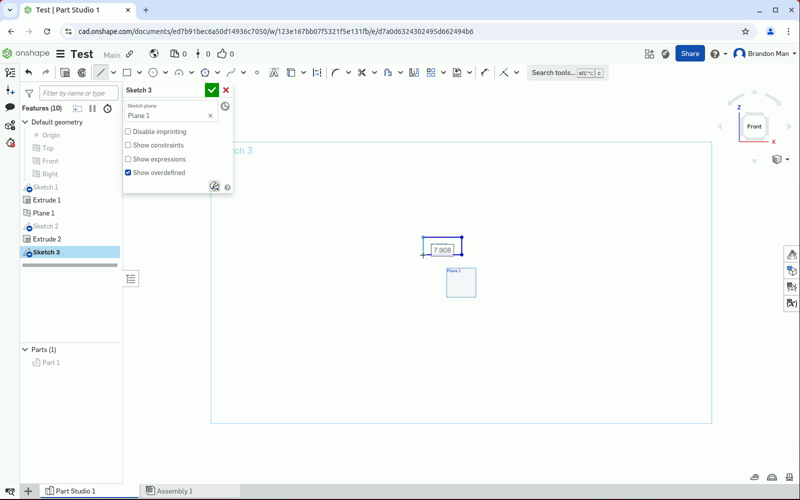
key(esc)
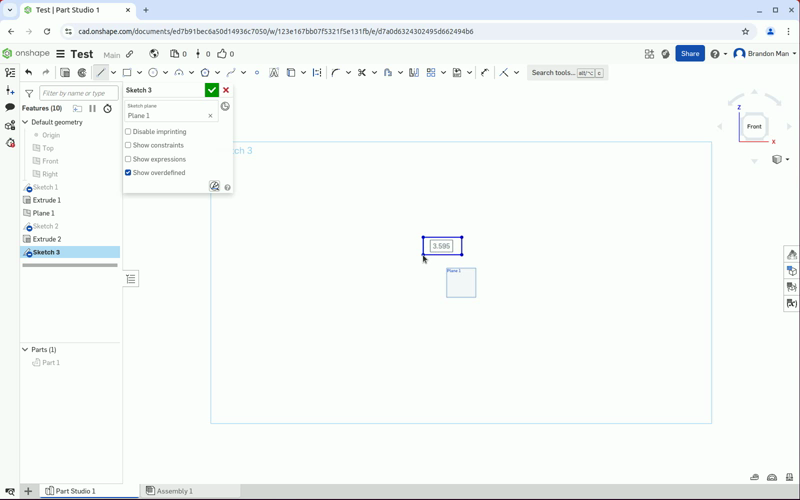
mouse_move(447, 254)
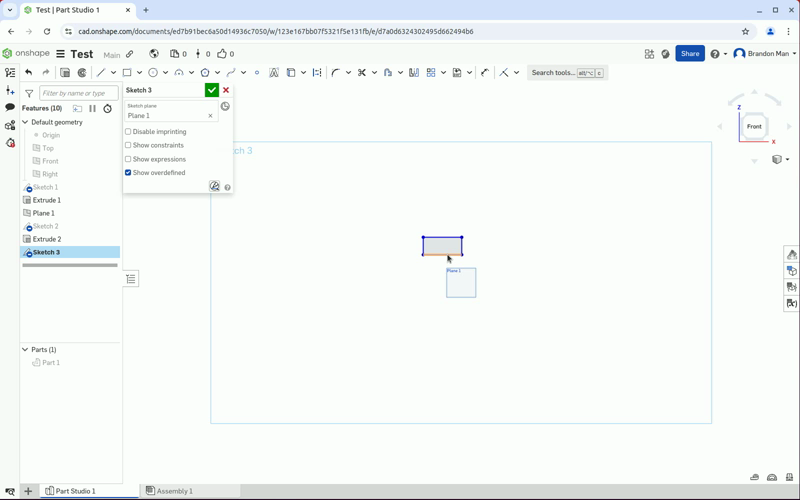
scroll(6)
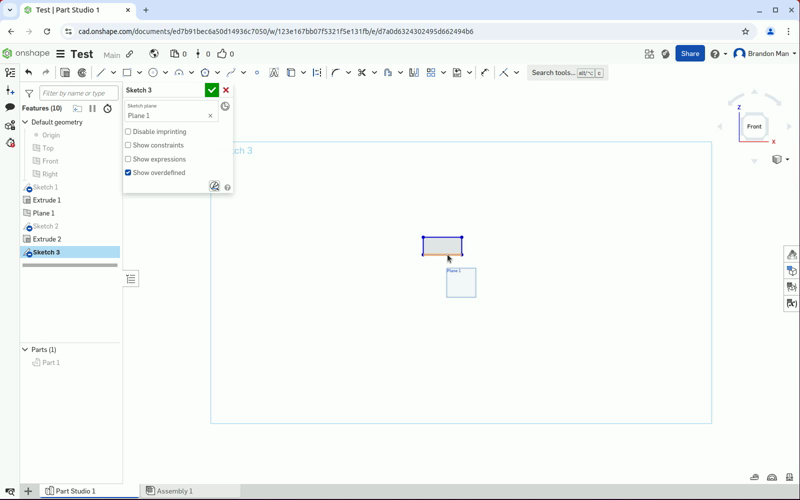
scroll(6)
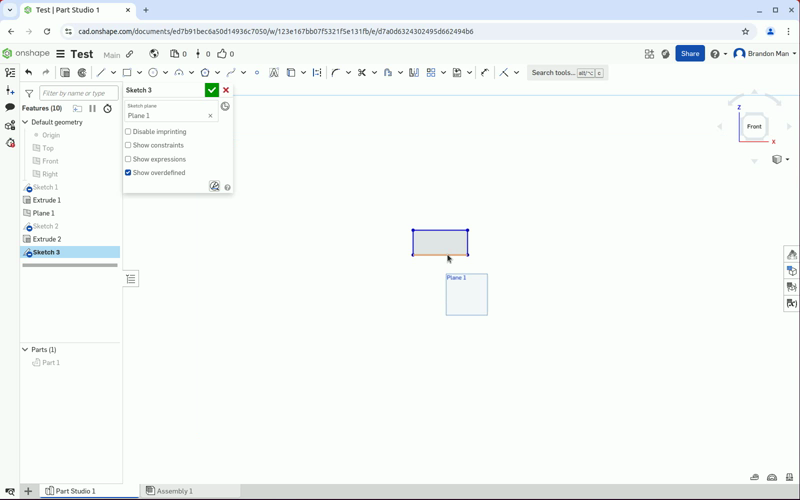
scroll(6)
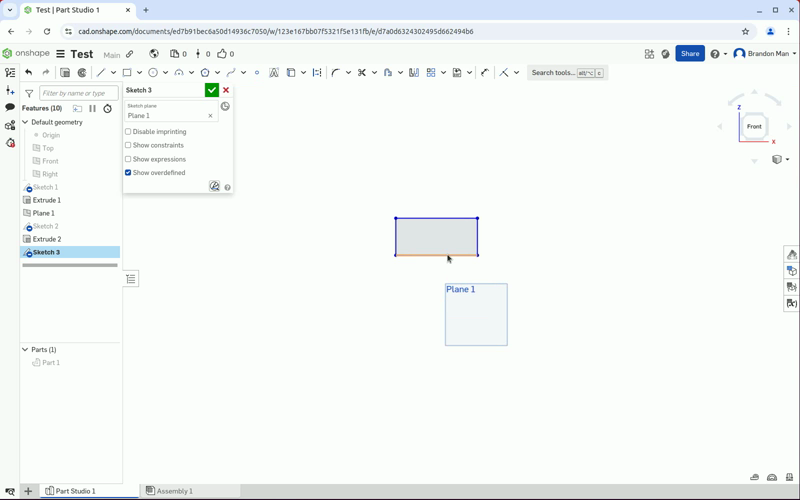
scroll(6)
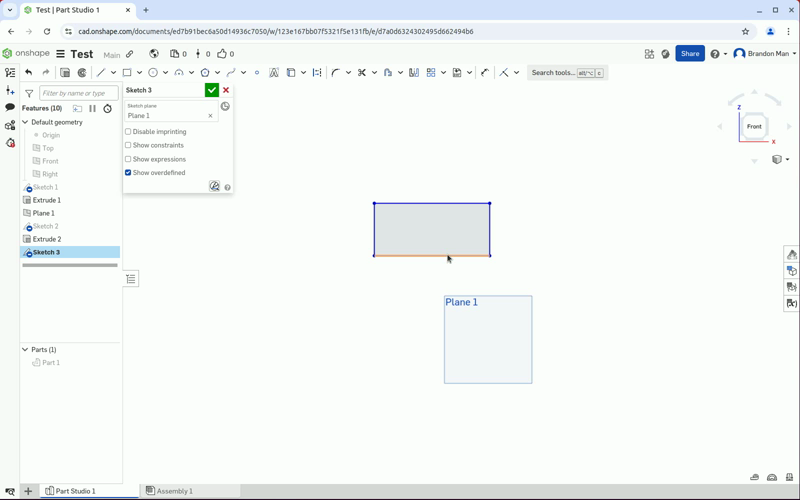
scroll(6)
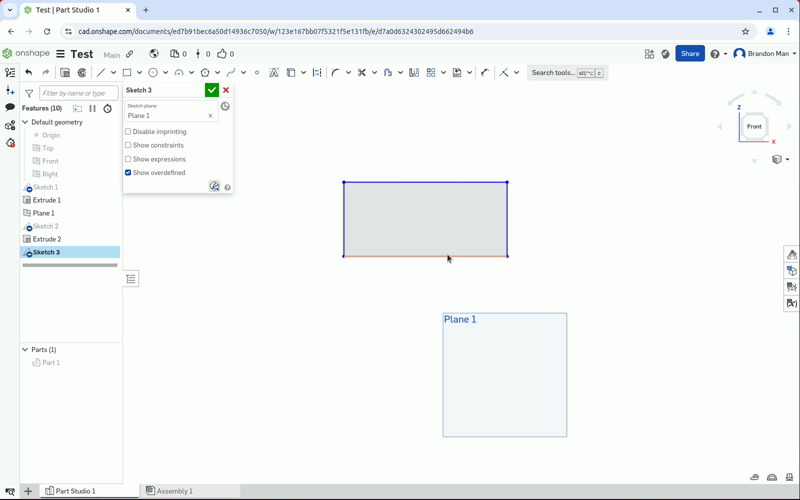
scroll(6)
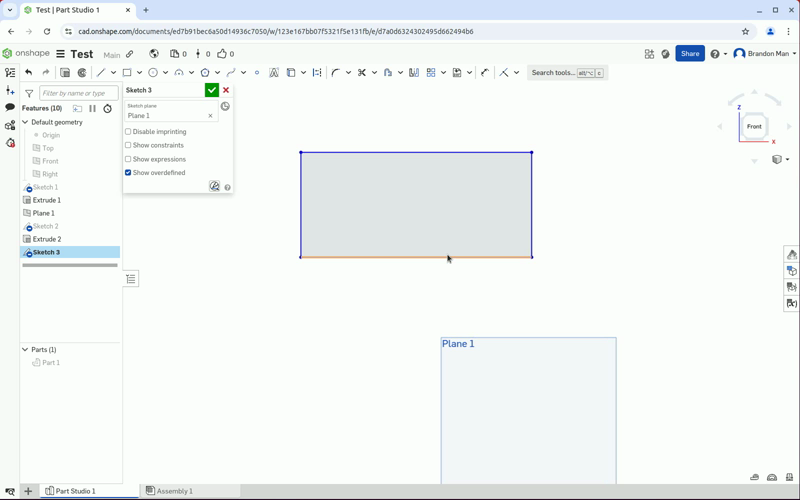
scroll(6)
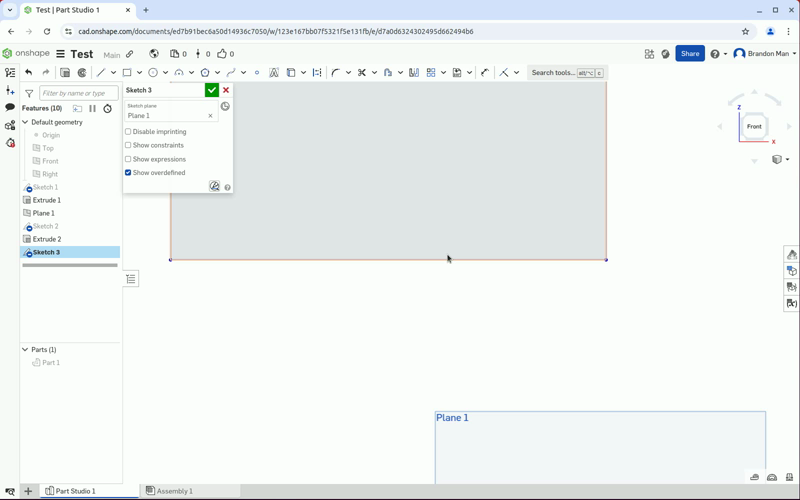
click(447, 254)
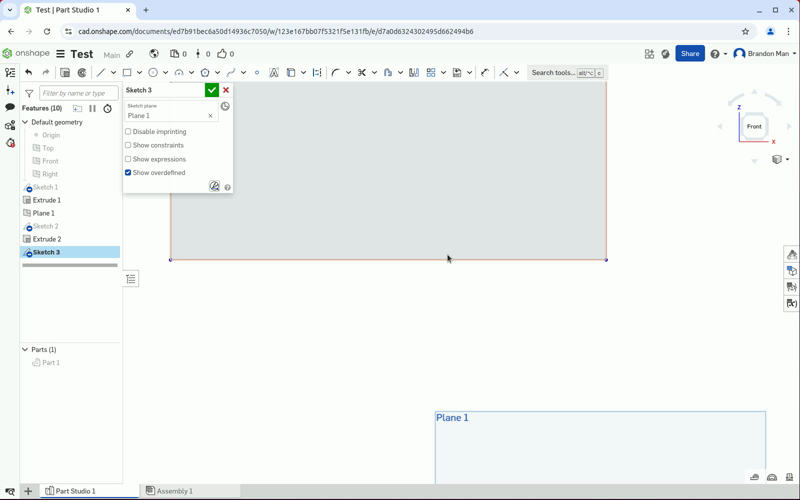
scroll(-6)
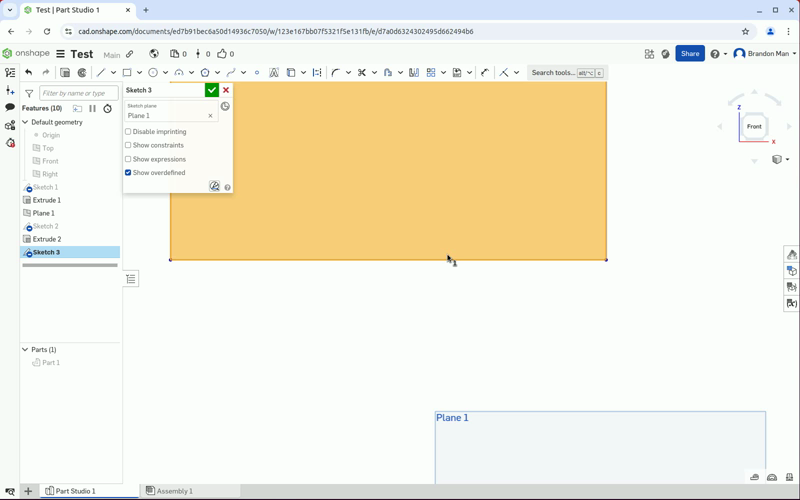
scroll(-6)
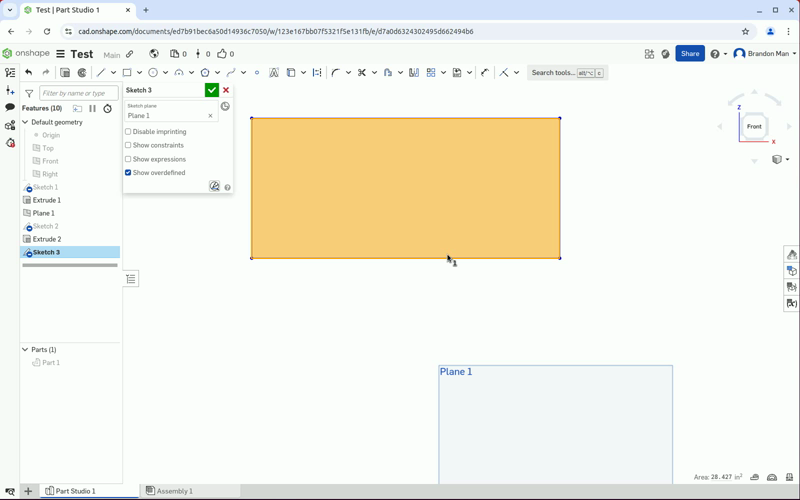
scroll(-6)
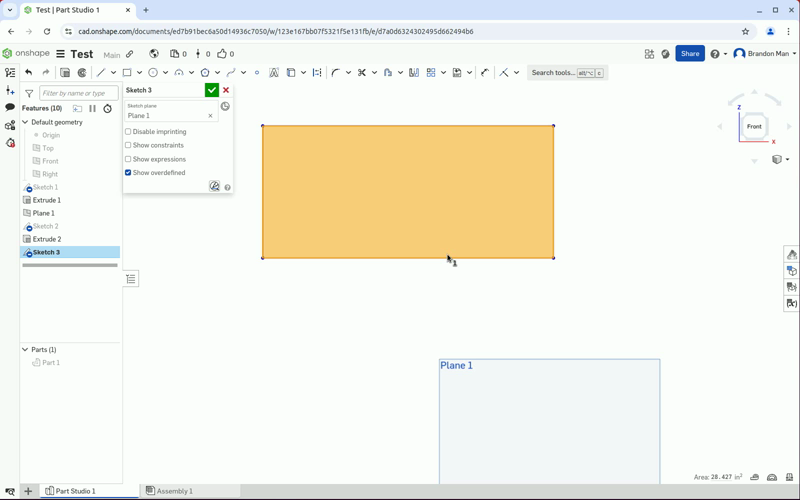
scroll(-6)
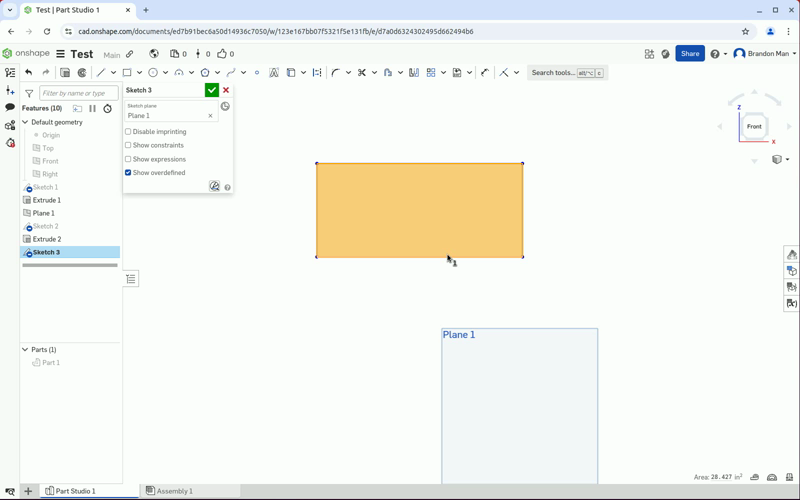
scroll(-6)
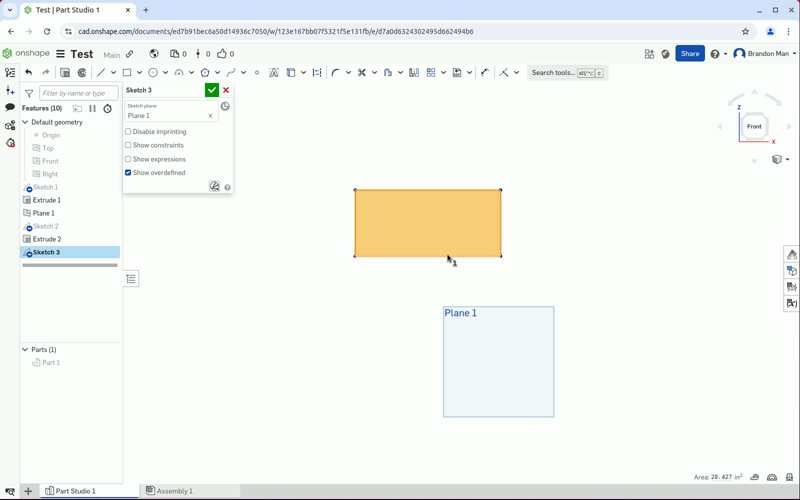
scroll(-6)
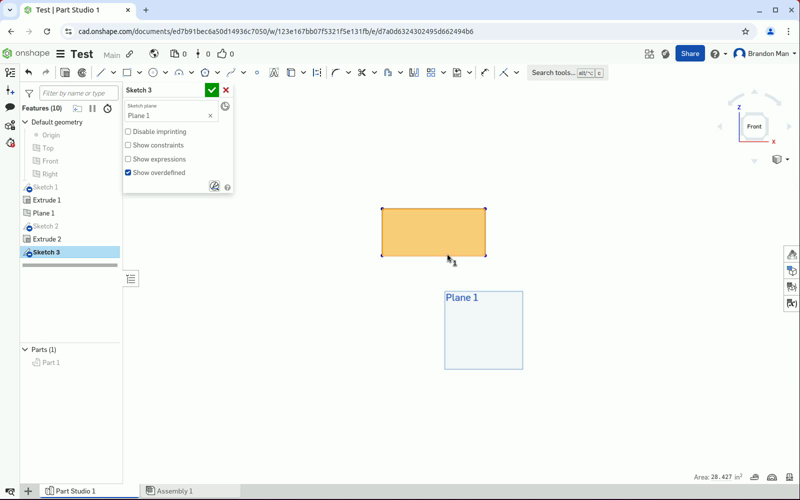
scroll(-6)
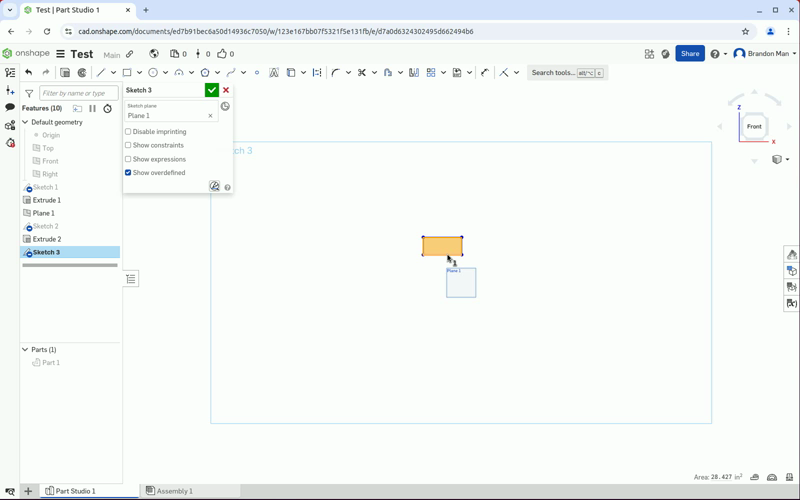
mouse_move(73, 352)
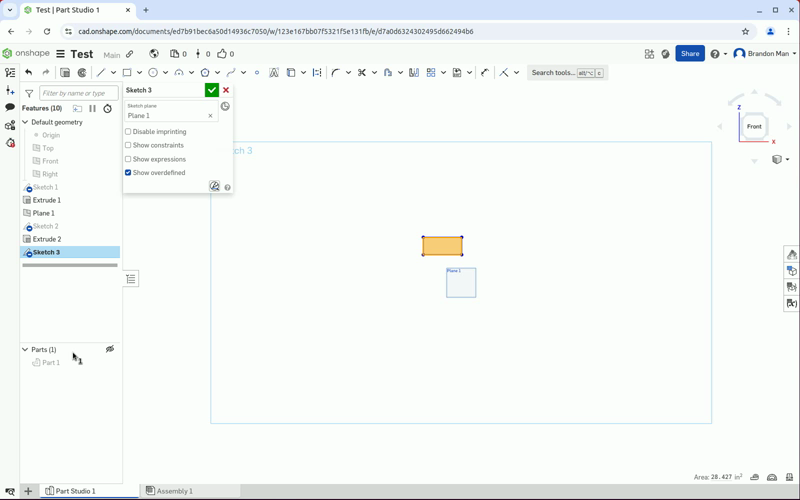
key(shift+y)
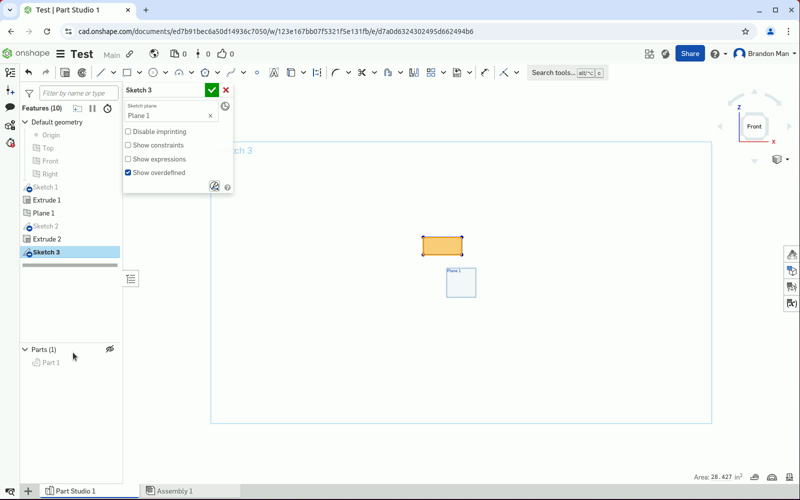
key(shift+e)
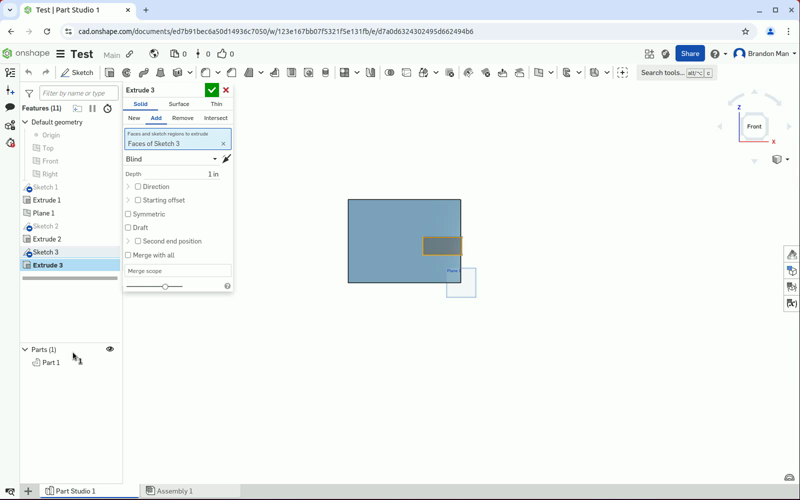
mouse_move(143, 106)
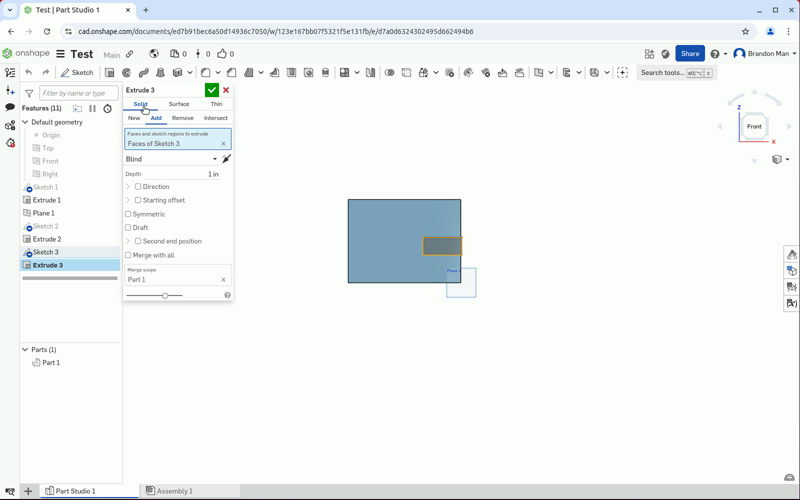
click(143, 106)
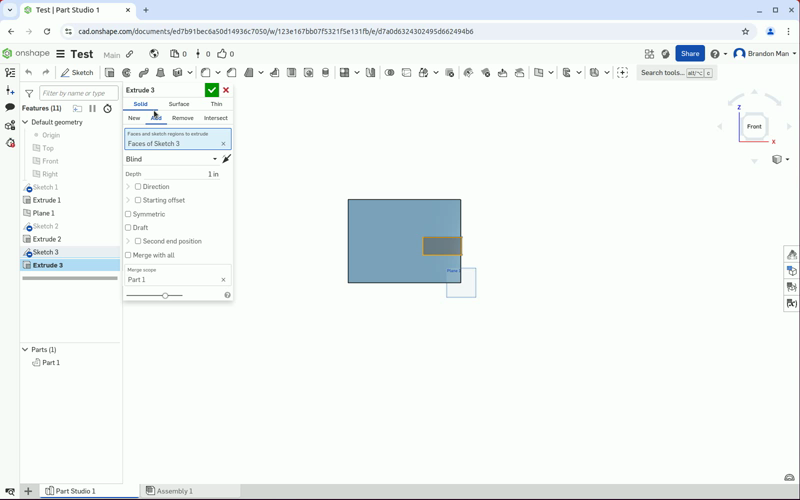
mouse_move(186, 120)
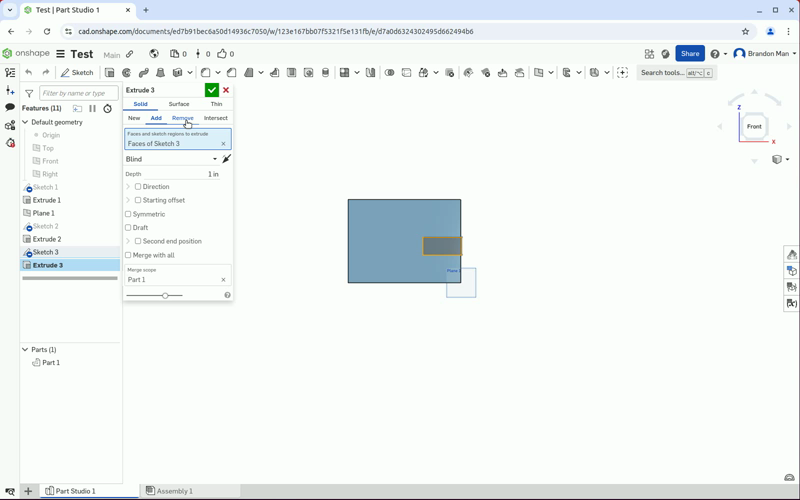
click(186, 120)
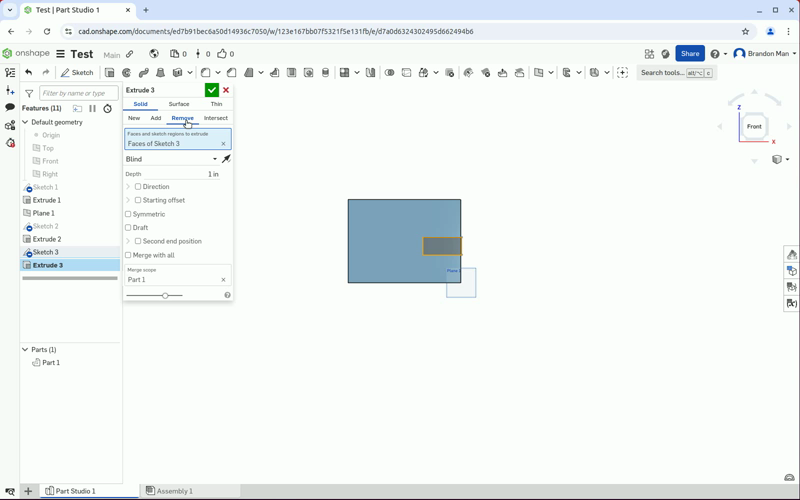
key(tab, 4)
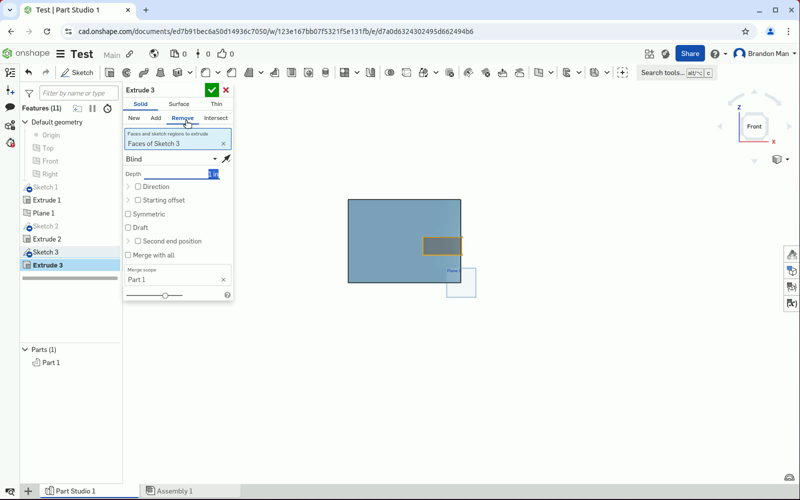
text(30.811)
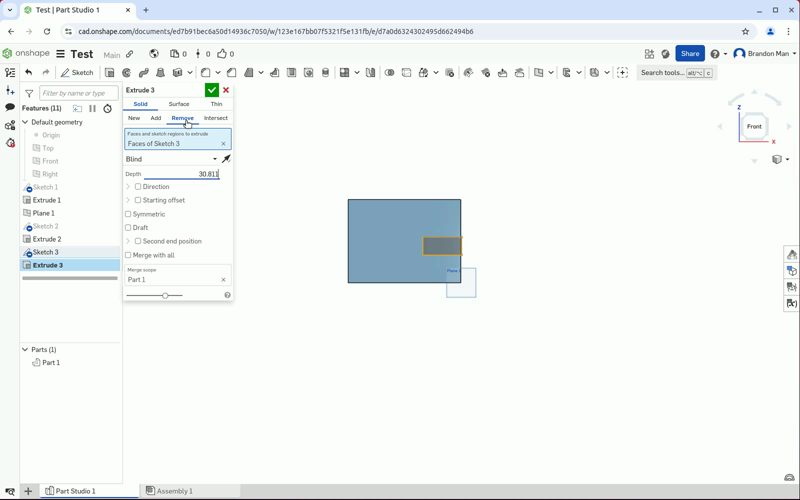
key(tab, 6)
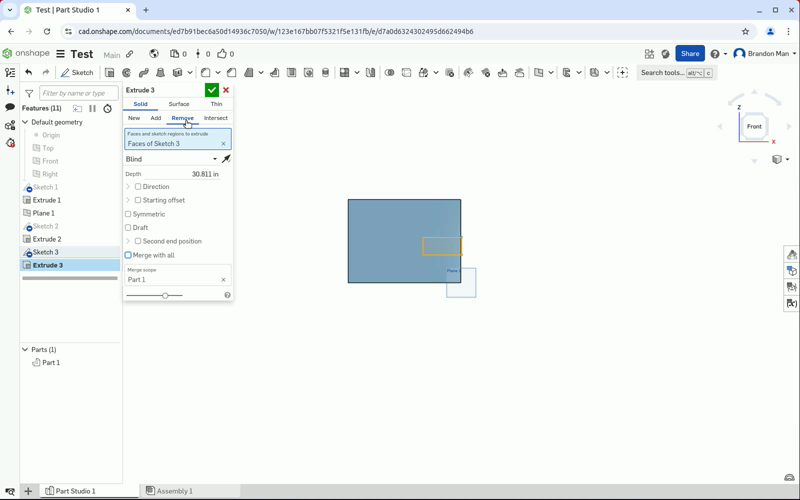
key(space)
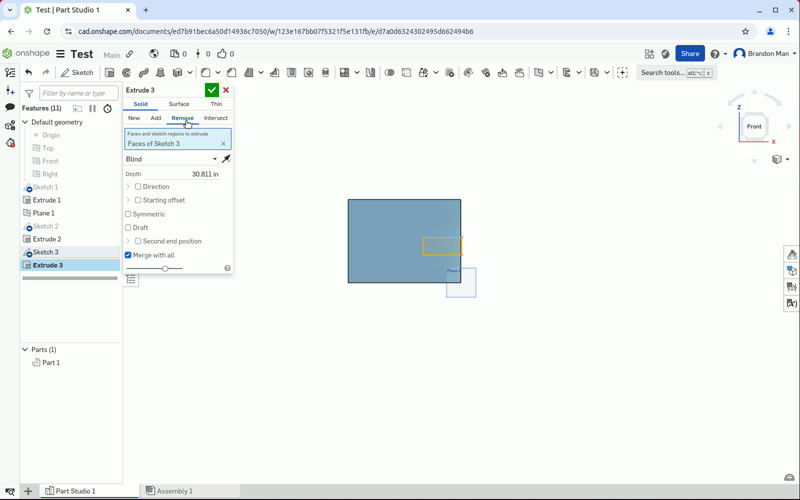
key(enter)
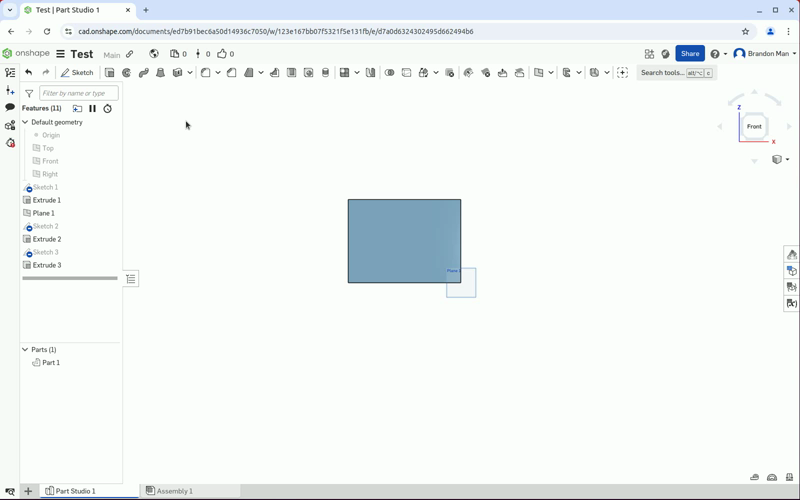
key(shift+h)
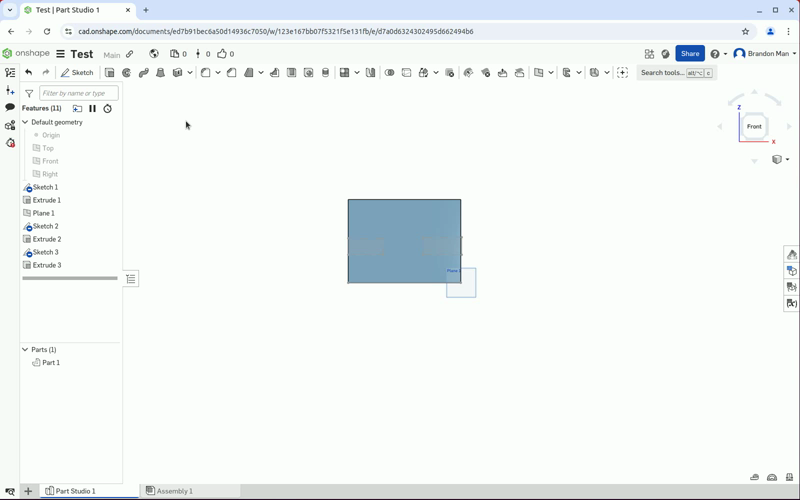
key(shift+h)
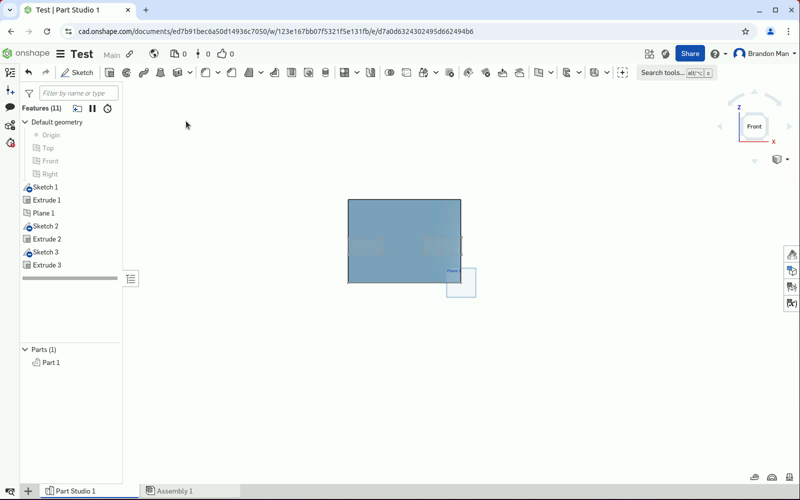
key(shift+7)
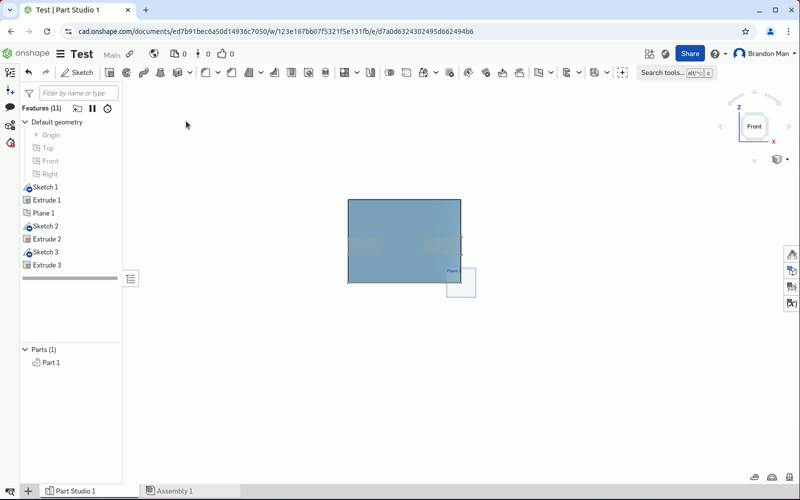
key(left, 2)
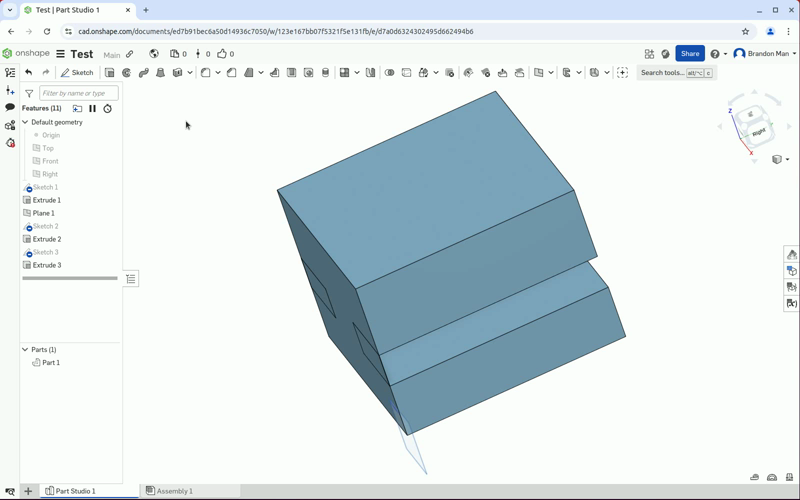
key(down, 2)
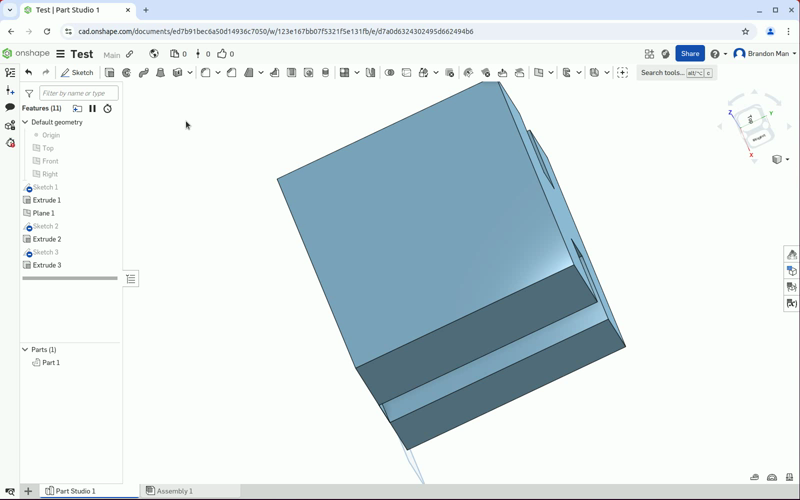
key(up, 2)
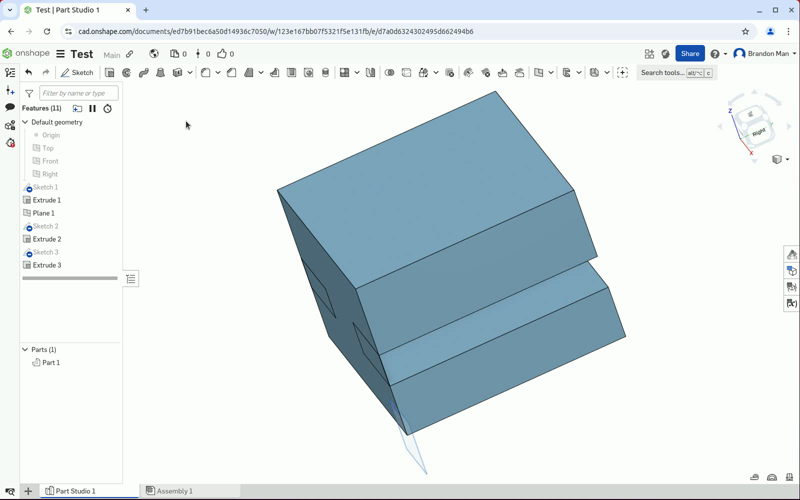
key(right, 2)
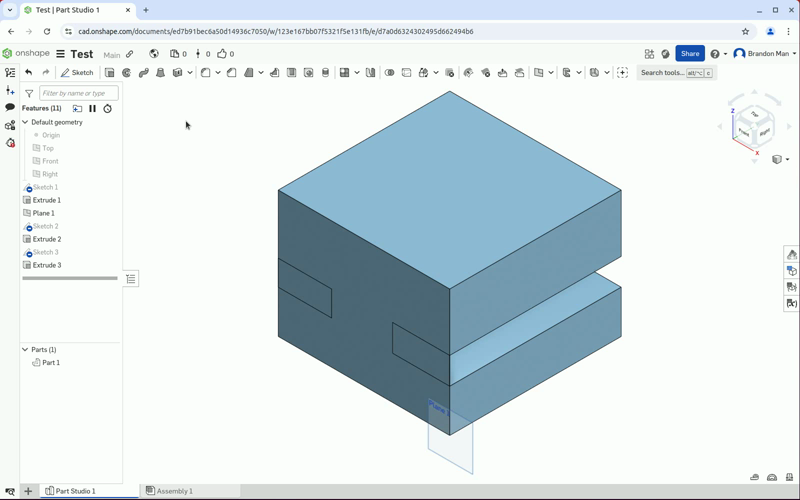
mouse_move(73, 189)
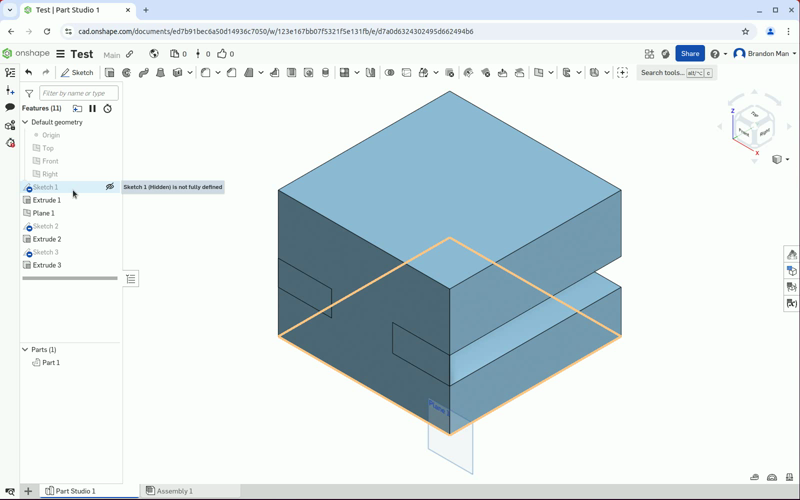
click(73, 189)